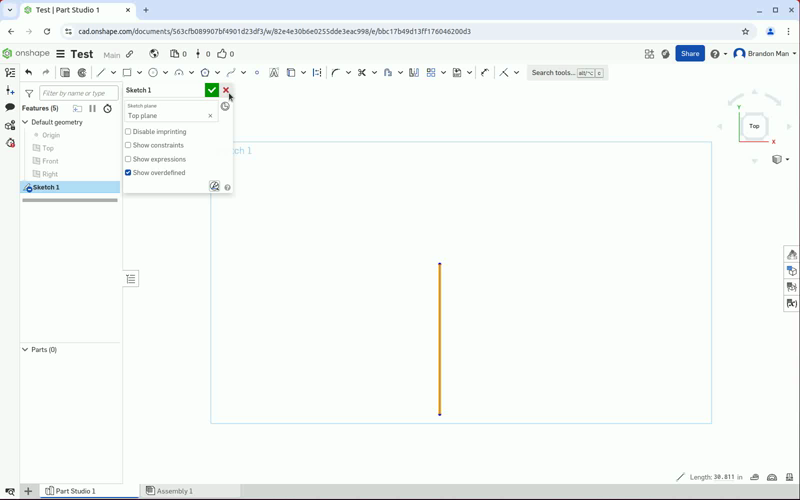
key(shift+h)
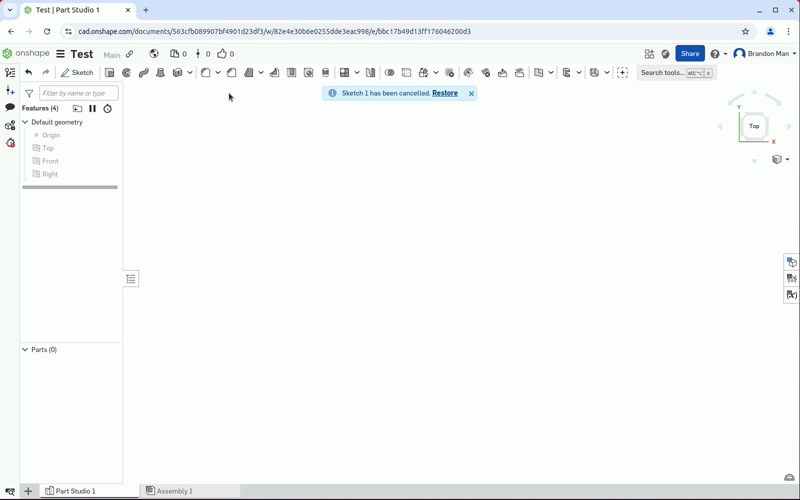
mouse_move(73, 352)
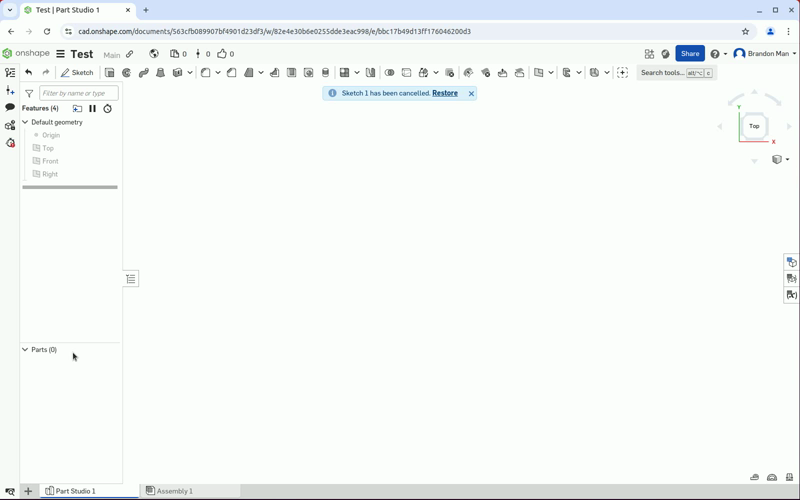
key(y)
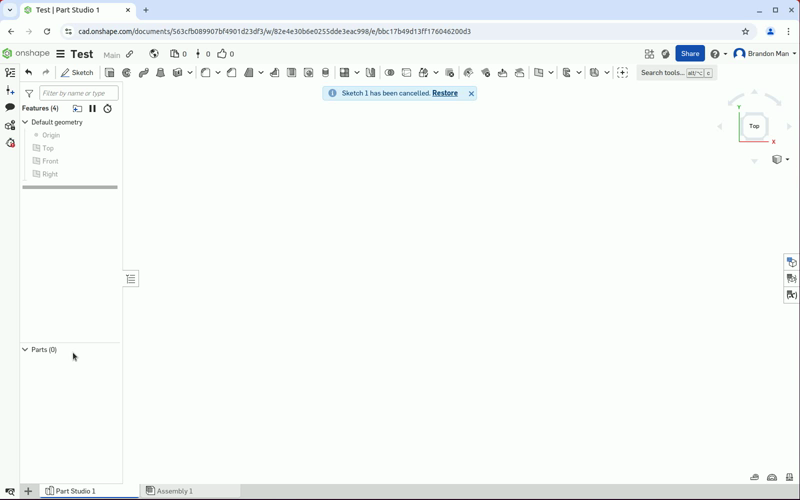
key(shift+p)
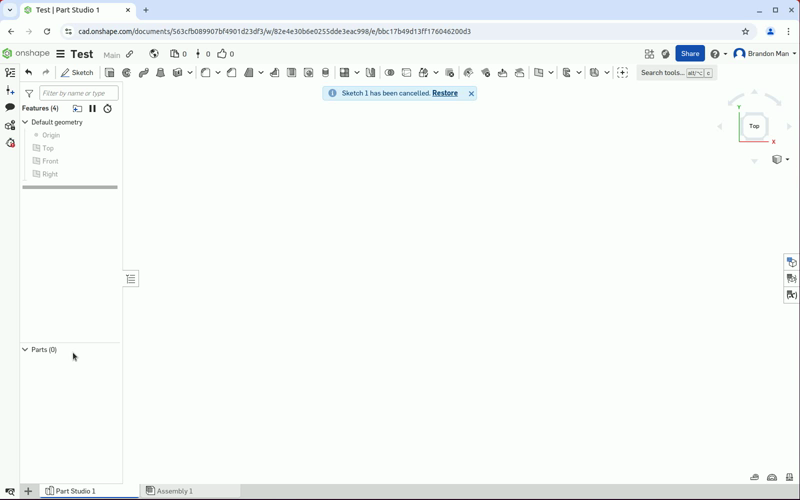
key(space)
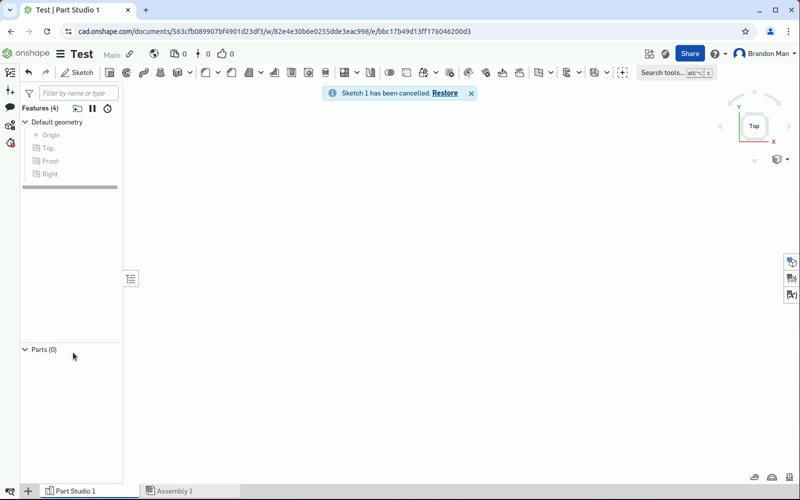
key_down(shift)
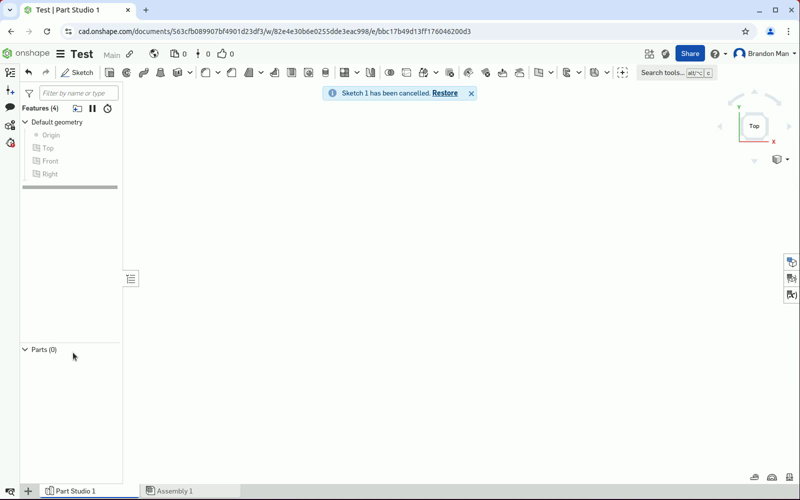
key(up)
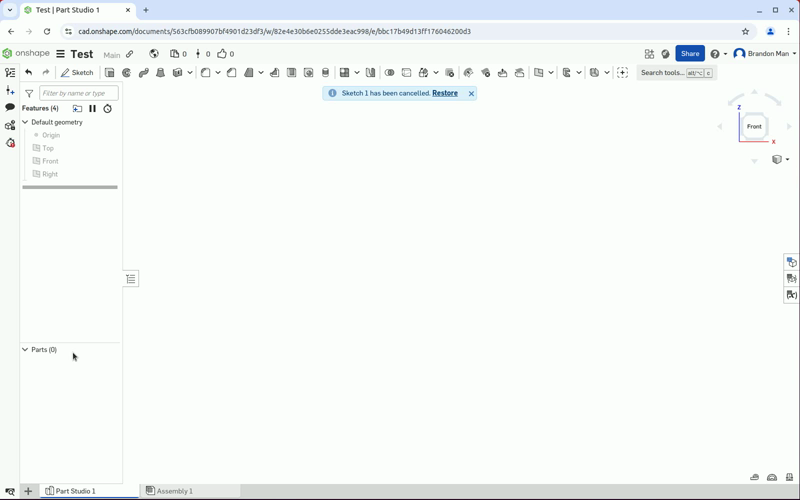
key_up(shift)
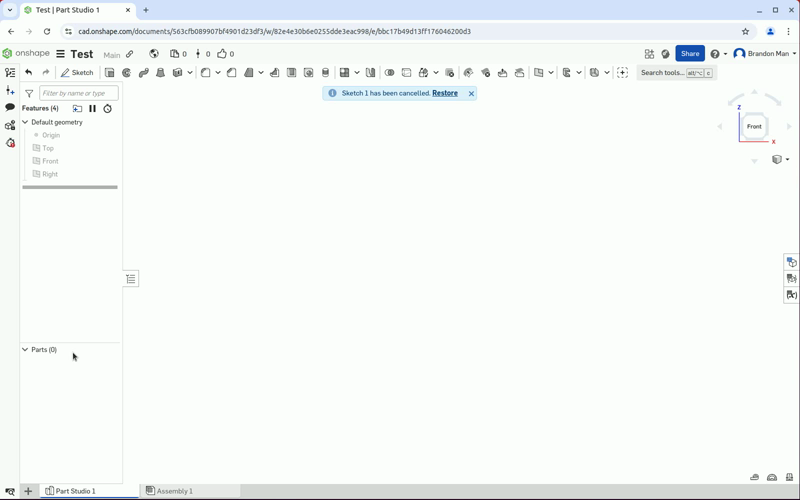
mouse_move(73, 352)
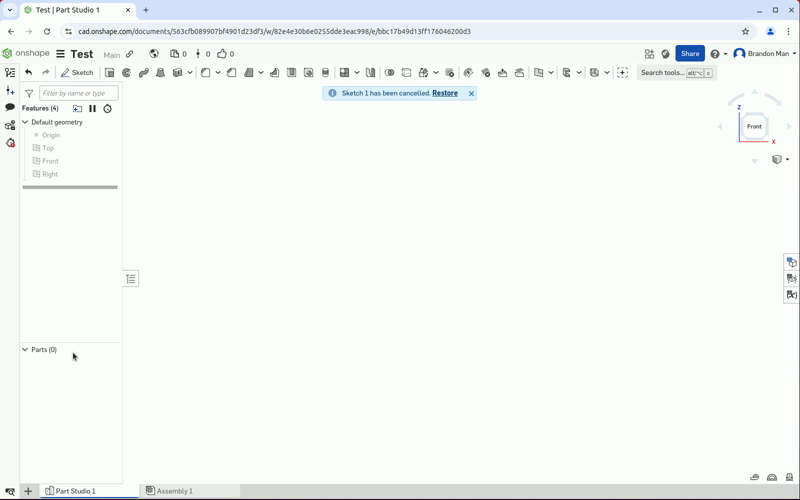
key(shift+y)
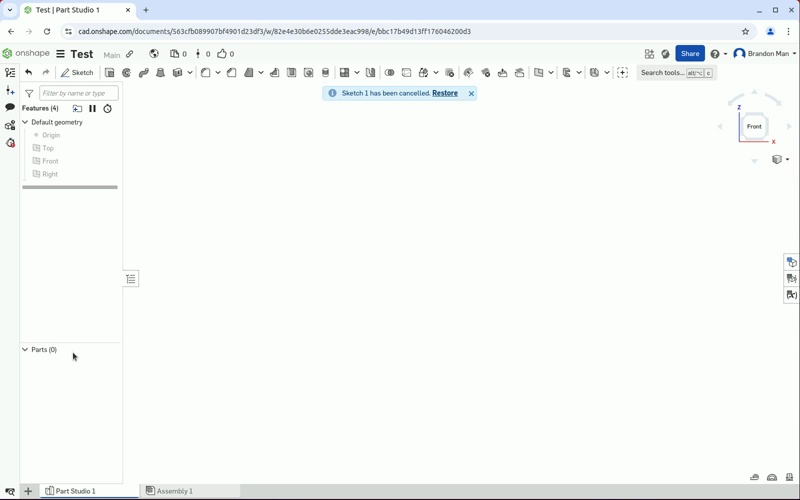
key(shift+s)
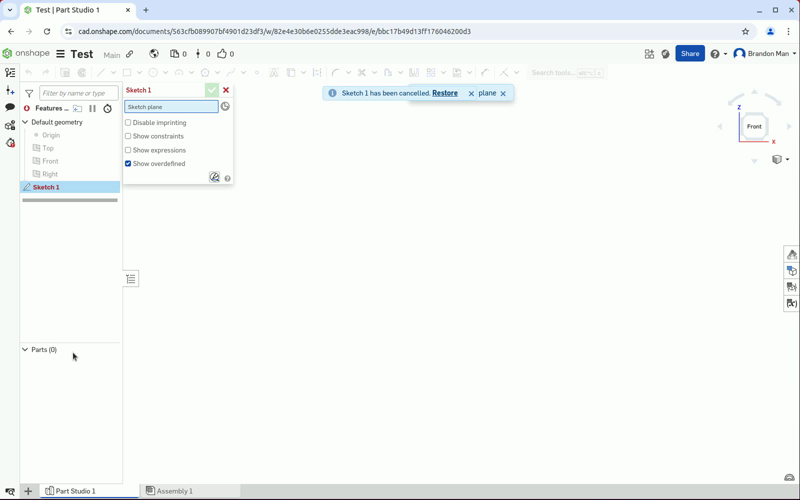
mouse_move(73, 163)
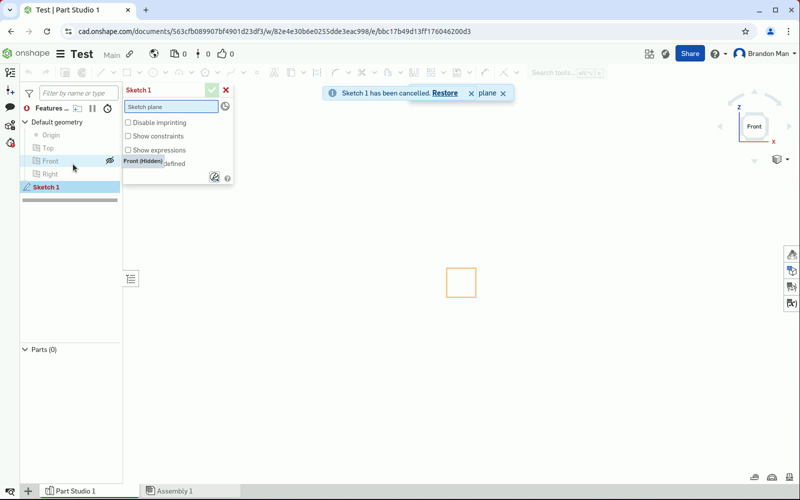
click(73, 163)
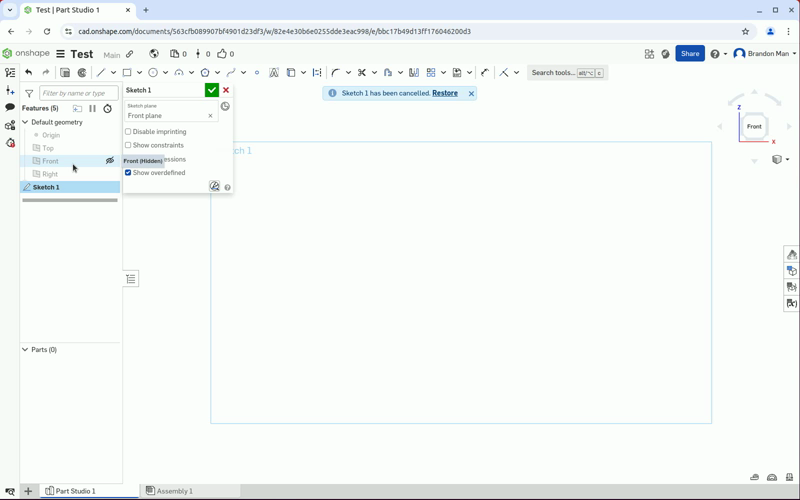
mouse_move(73, 352)
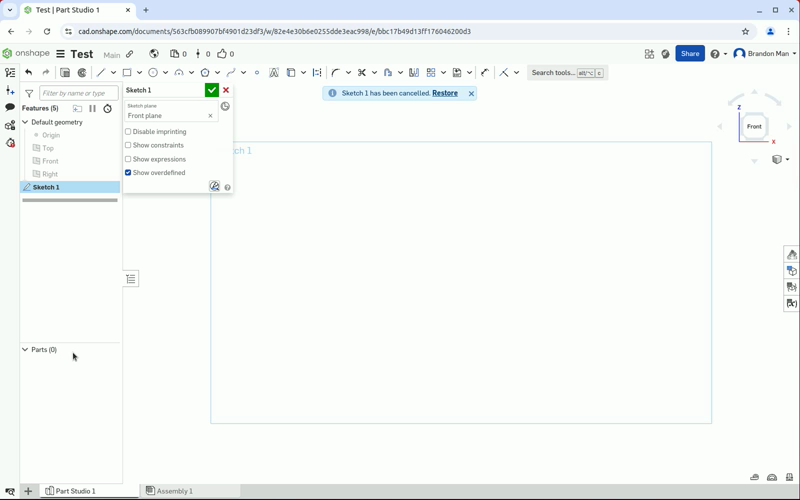
key(y)
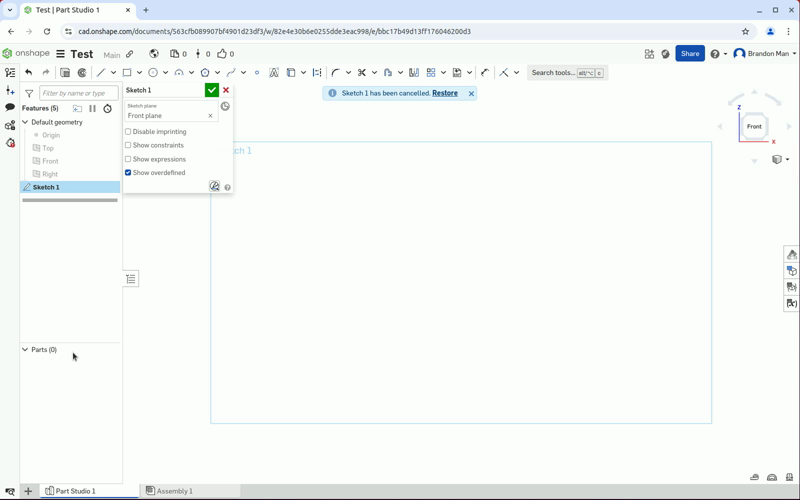
key(a)
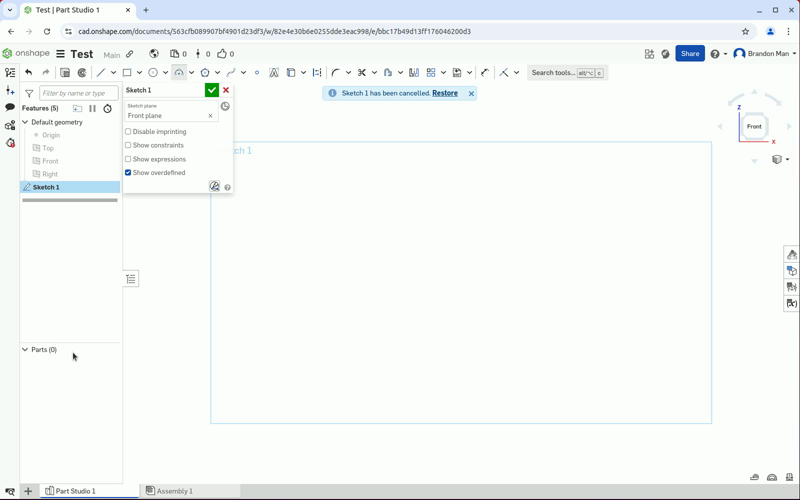
key_down(shift)
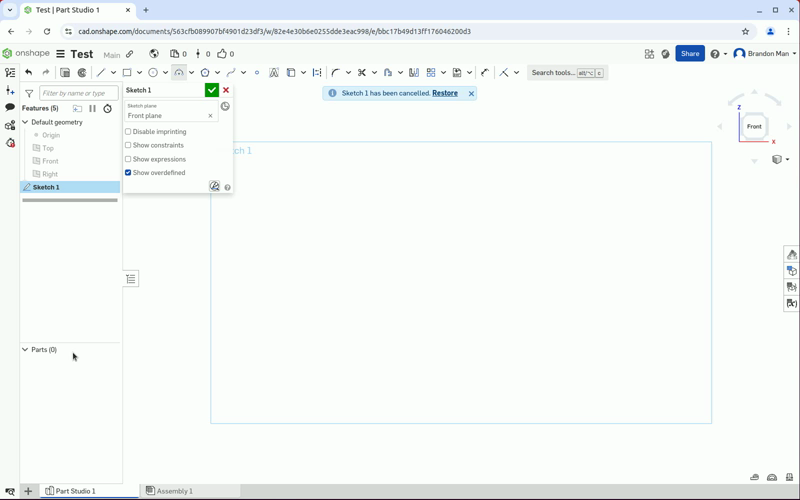
mouse_move(460, 386)
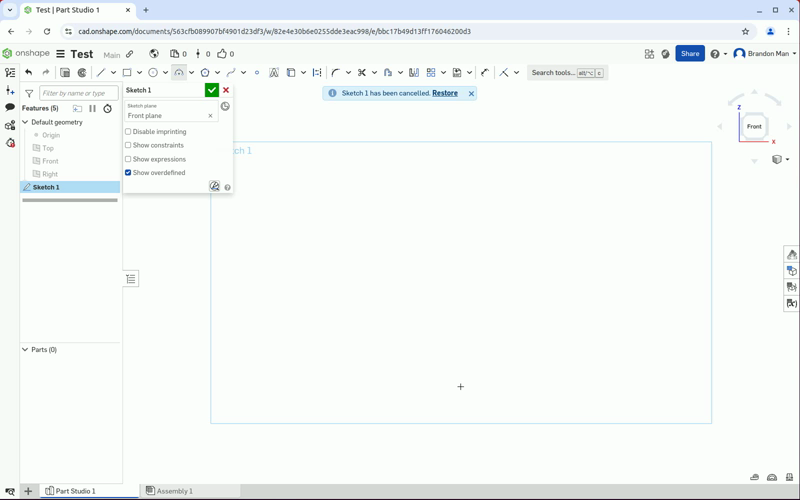
click(460, 386)
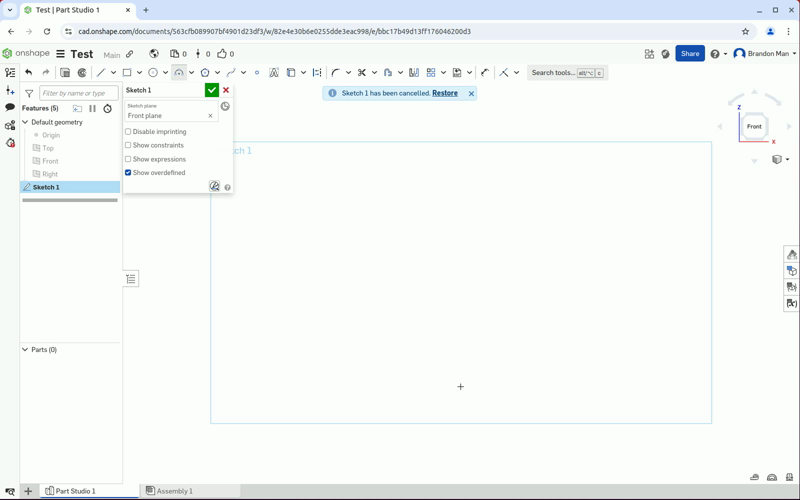
key_up(shift)
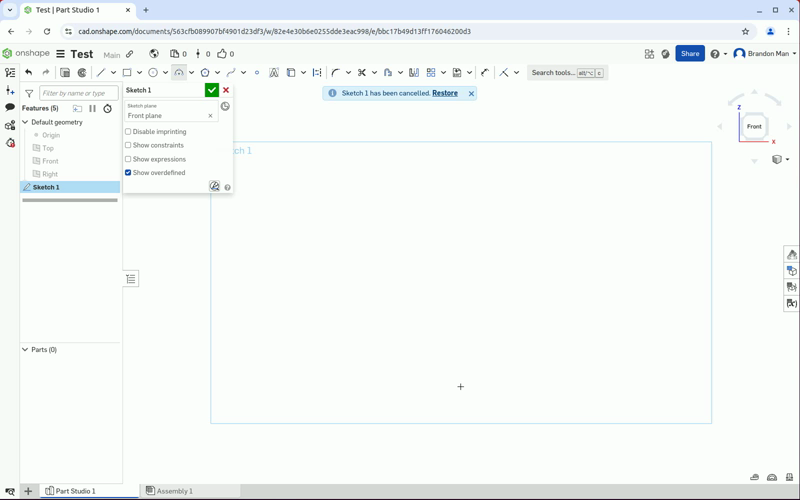
key_down(shift)
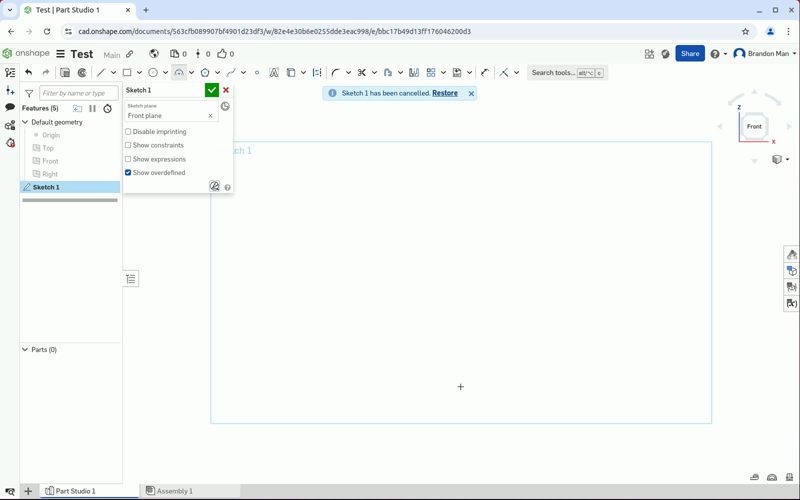
mouse_move(469, 394)
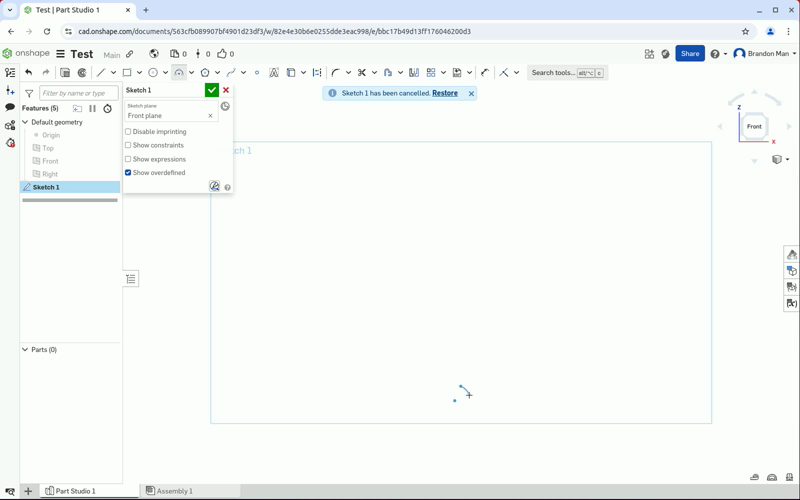
click(469, 394)
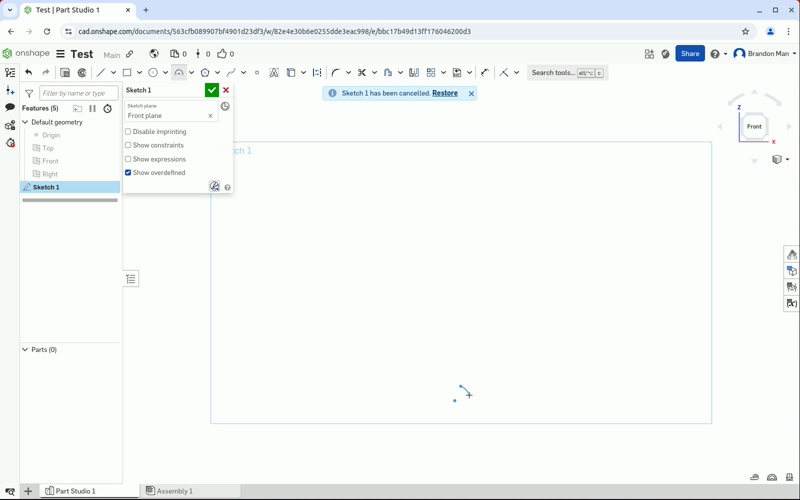
mouse_move(463, 392)
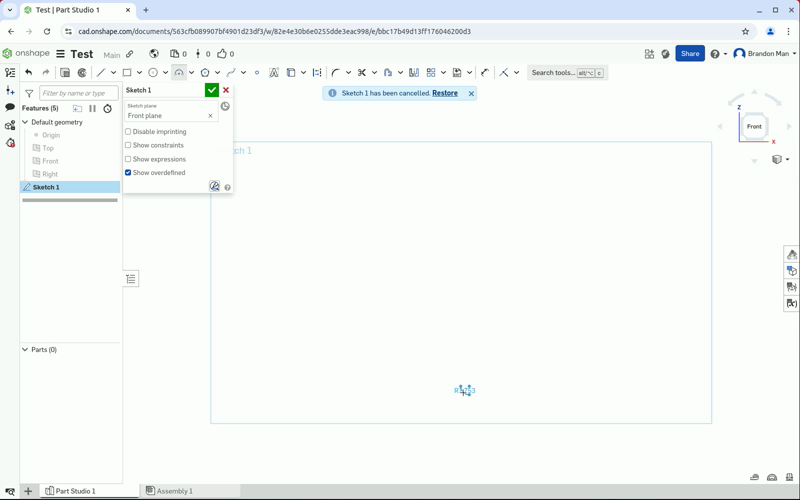
click(463, 392)
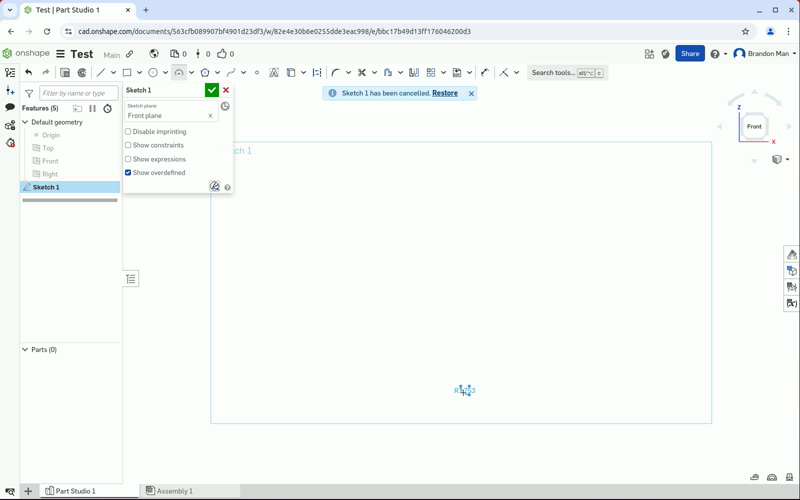
key_up(shift)
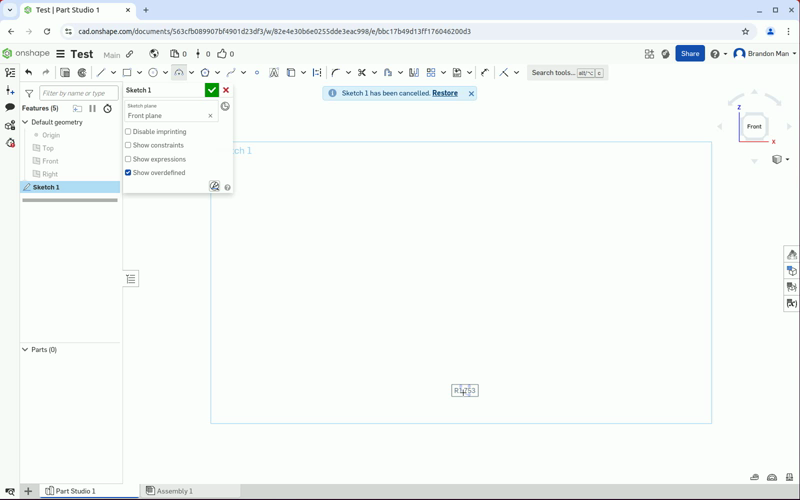
key(esc)
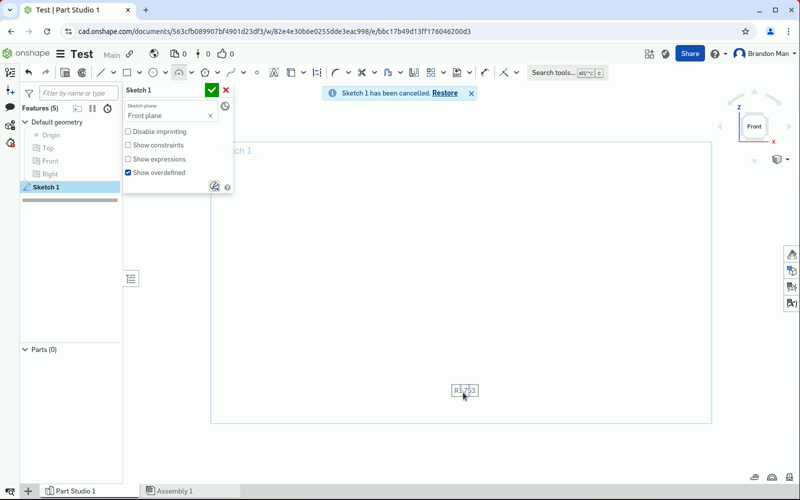
key(l)
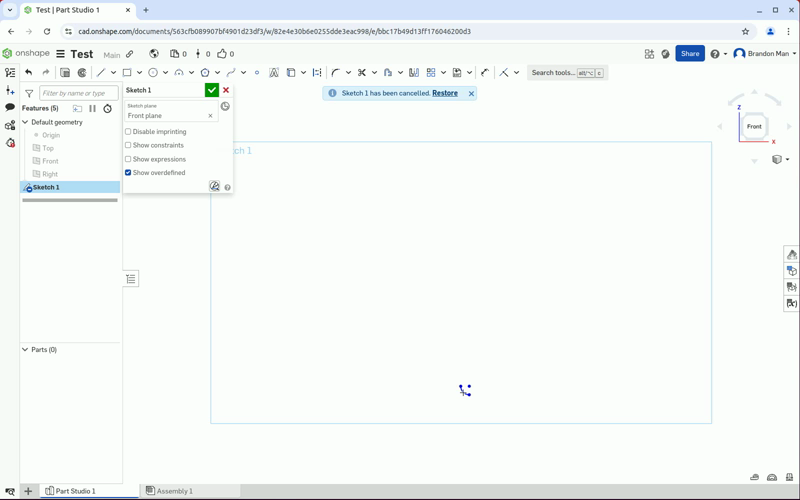
mouse_move(469, 394)
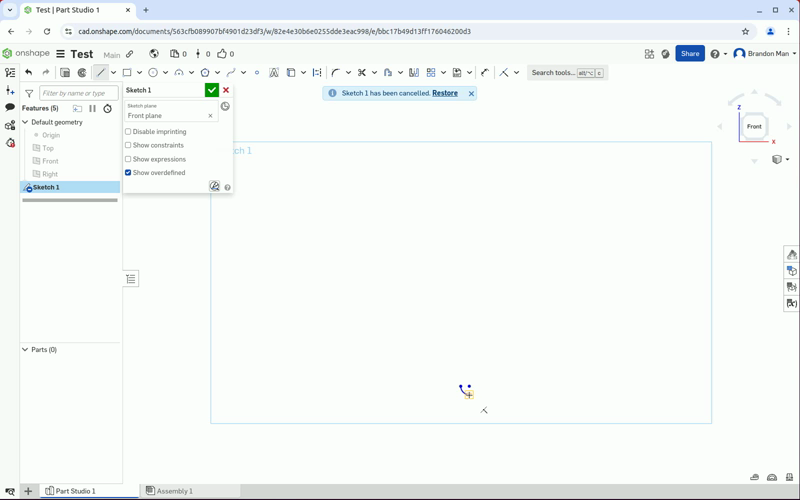
click(469, 394)
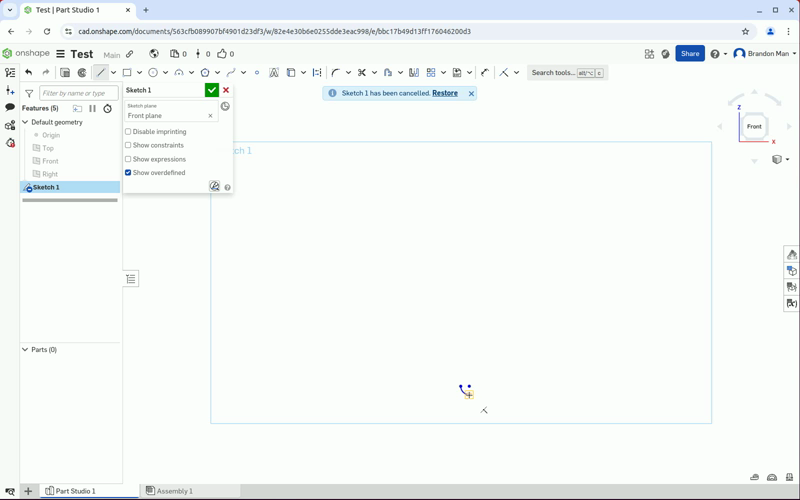
key_down(shift)
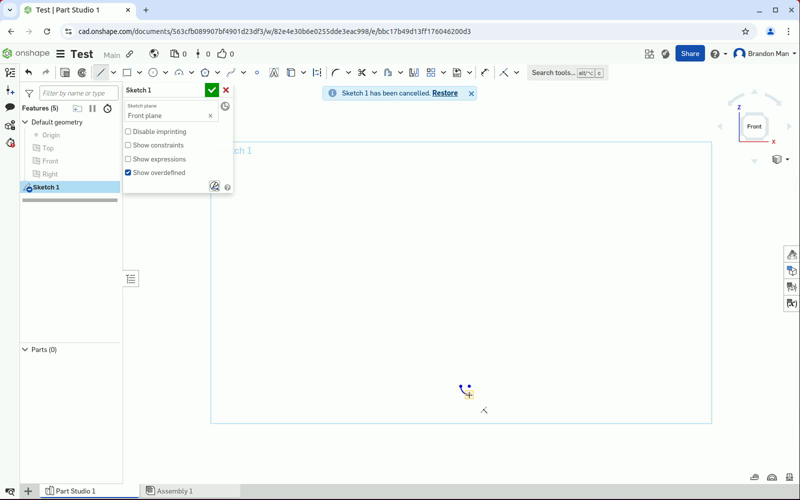
mouse_move(499, 394)
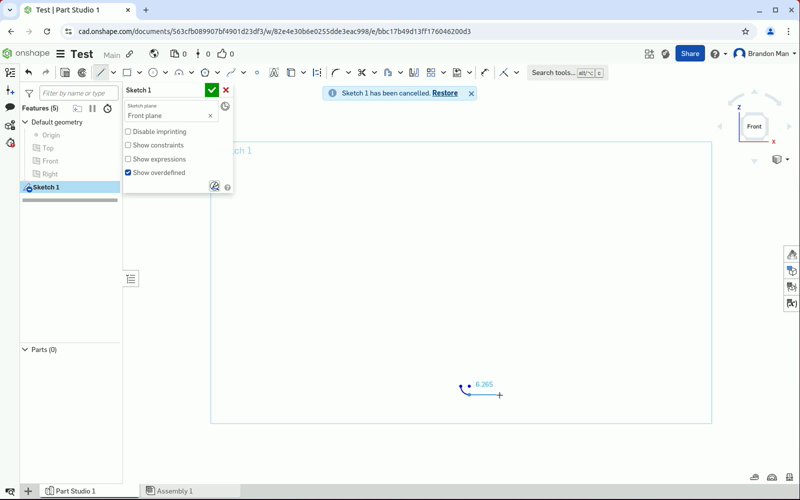
mouse_move(507, 394)
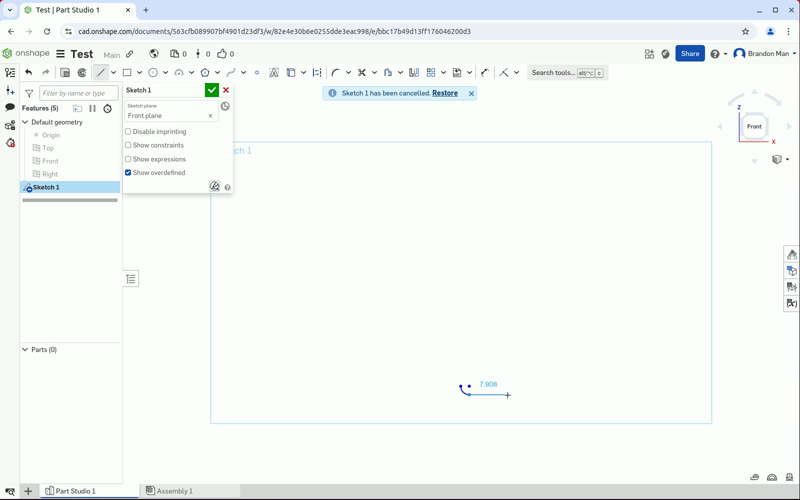
click(507, 394)
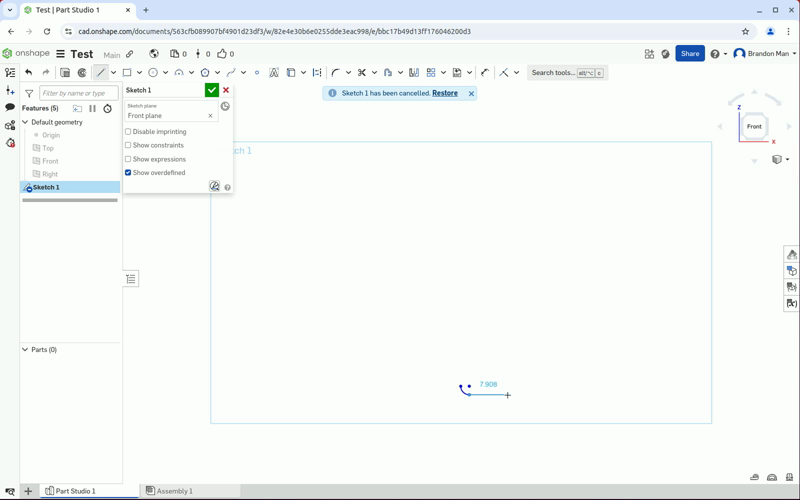
key_up(shift)
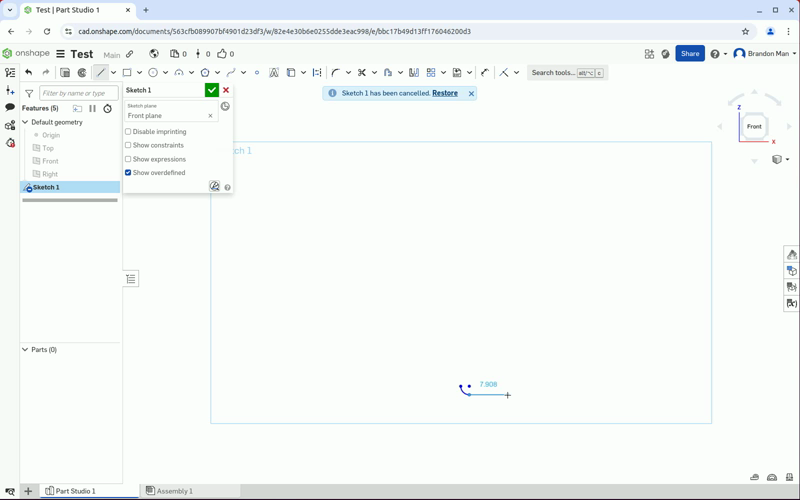
key(esc)
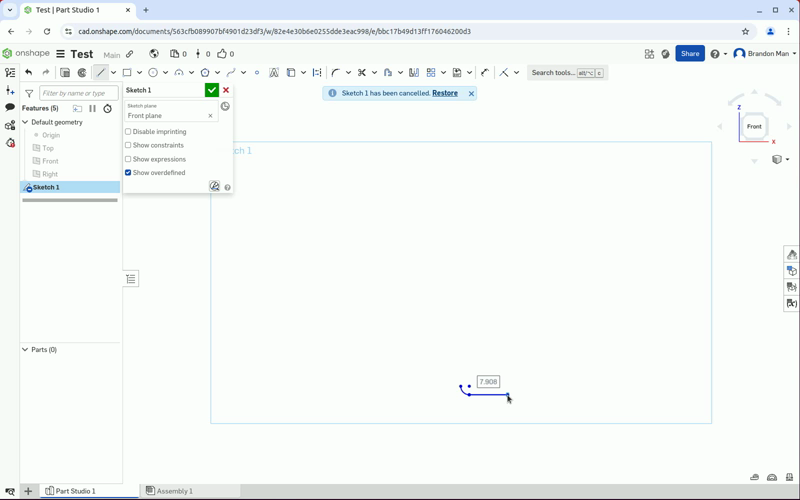
key(a)
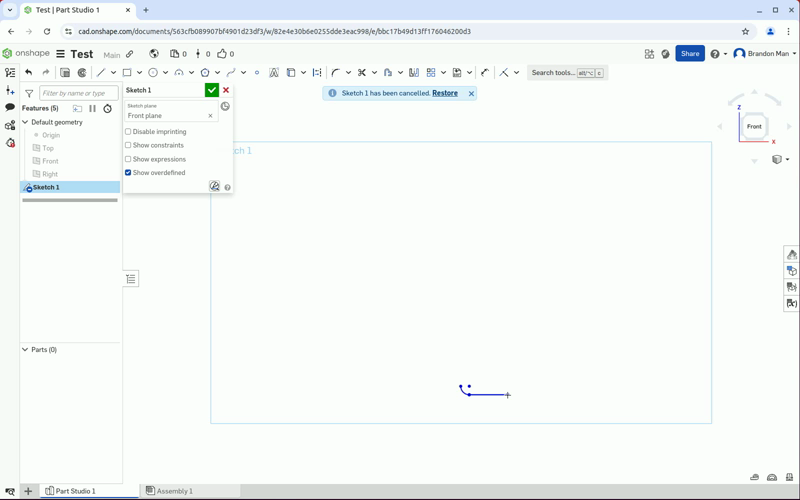
mouse_move(507, 394)
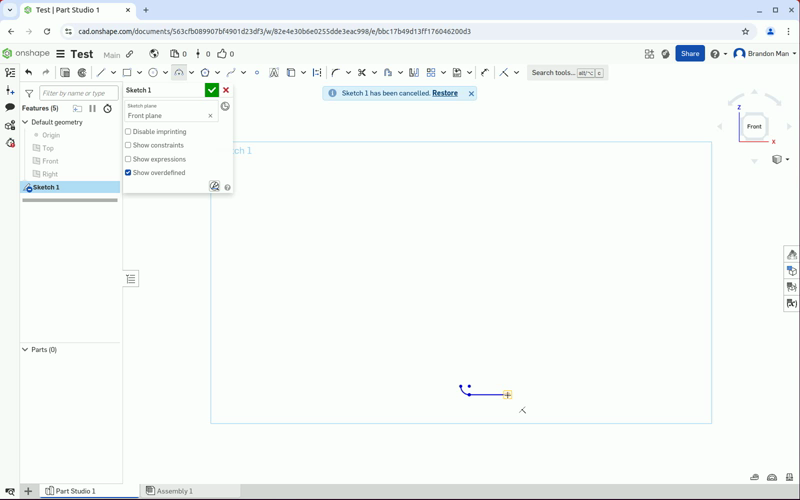
click(507, 394)
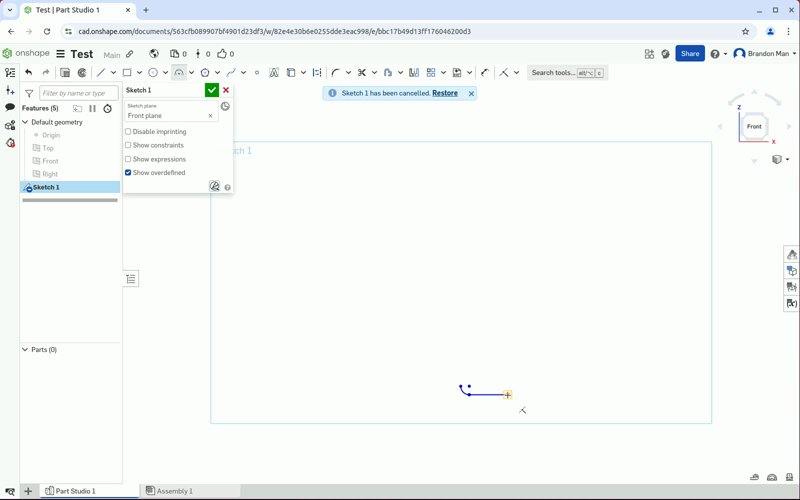
key_down(shift)
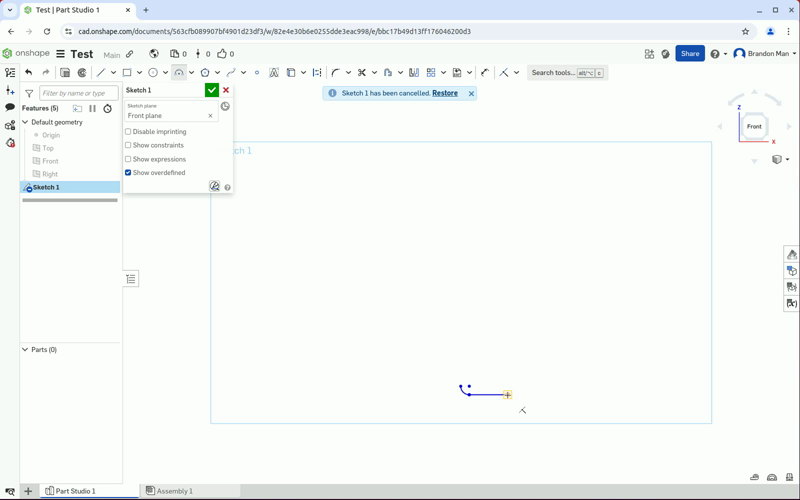
mouse_move(517, 386)
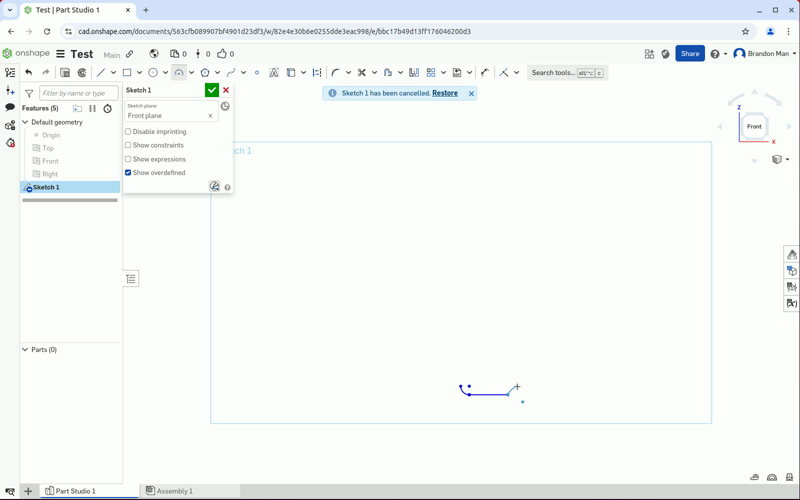
click(517, 386)
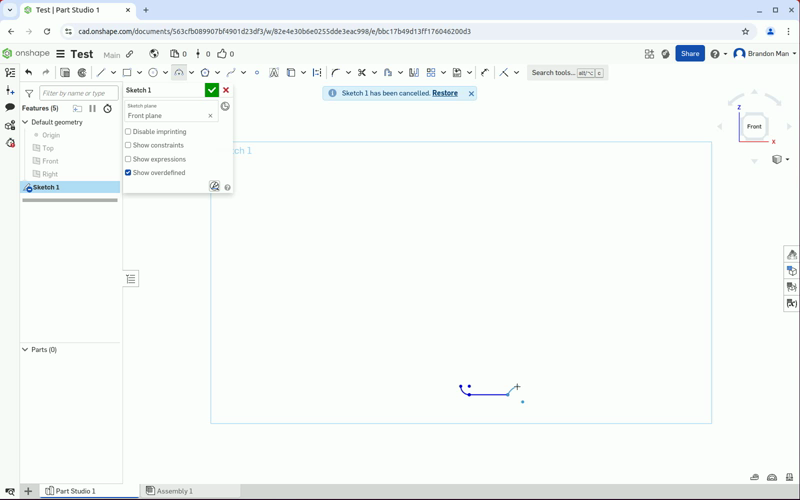
mouse_move(514, 392)
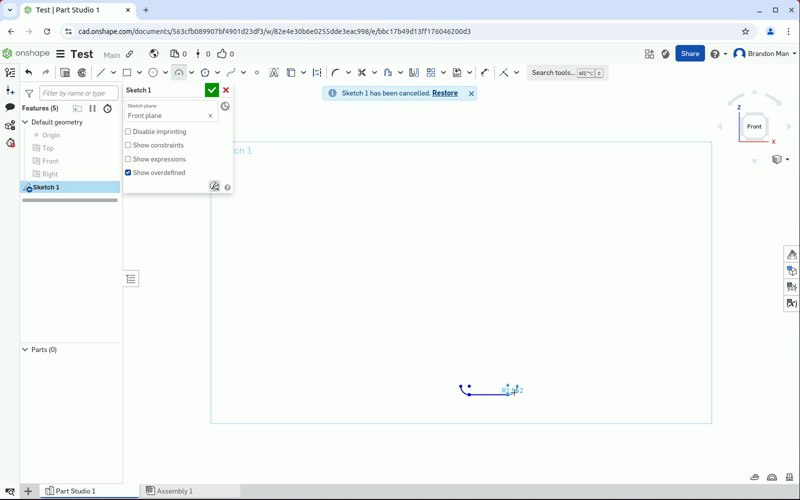
click(514, 392)
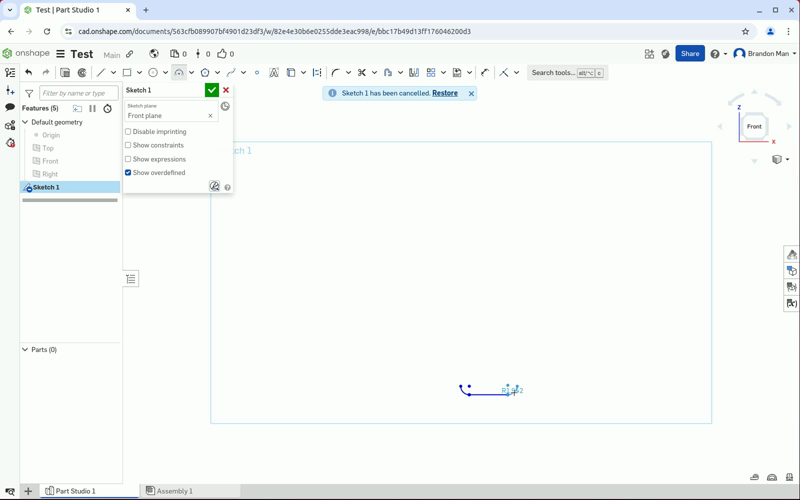
key_up(shift)
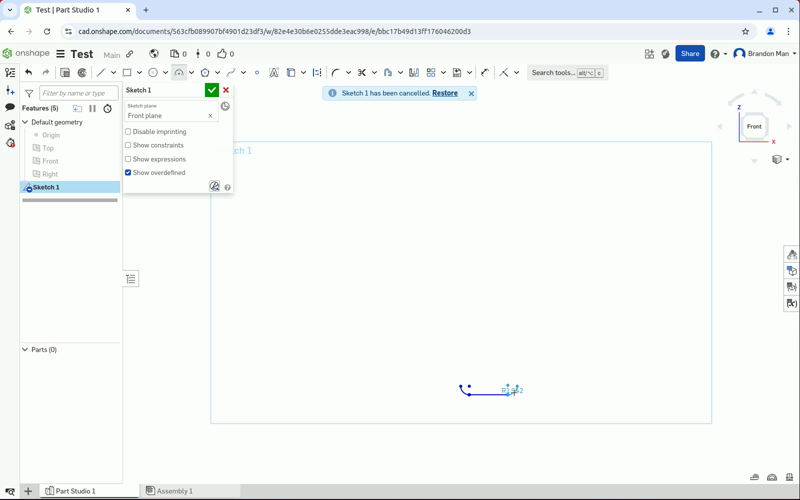
key(esc)
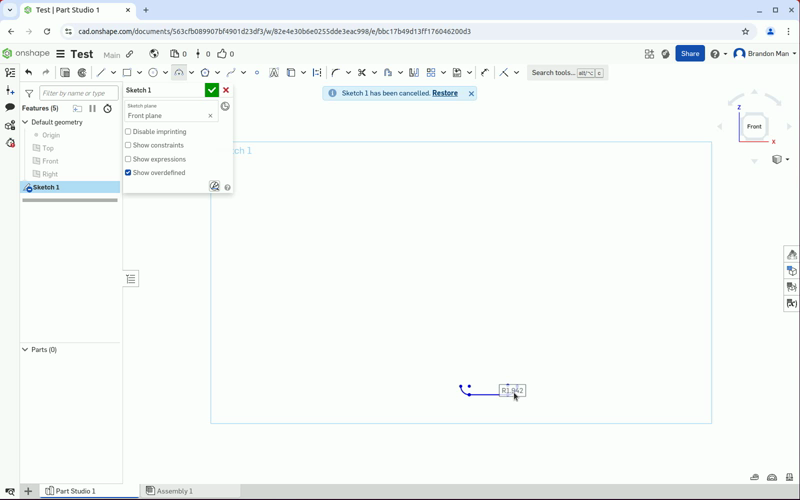
key(l)
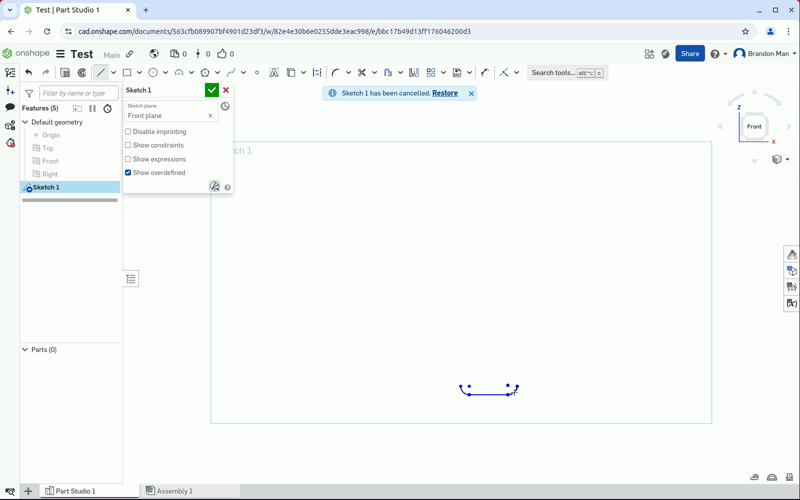
mouse_move(517, 386)
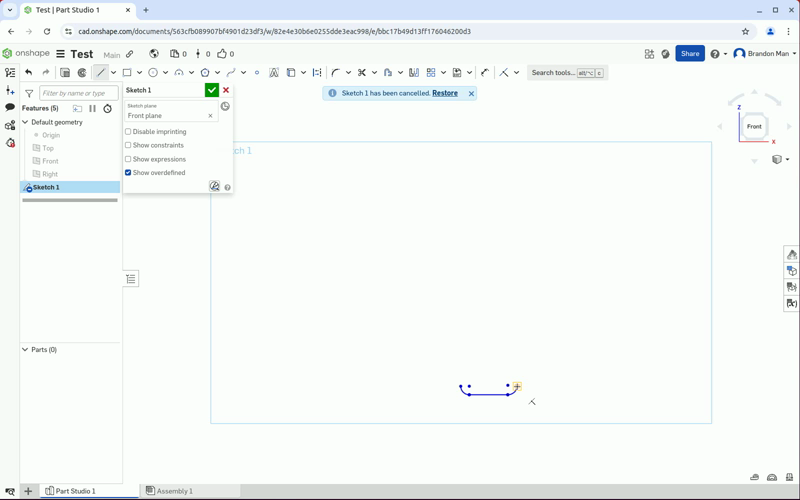
click(517, 386)
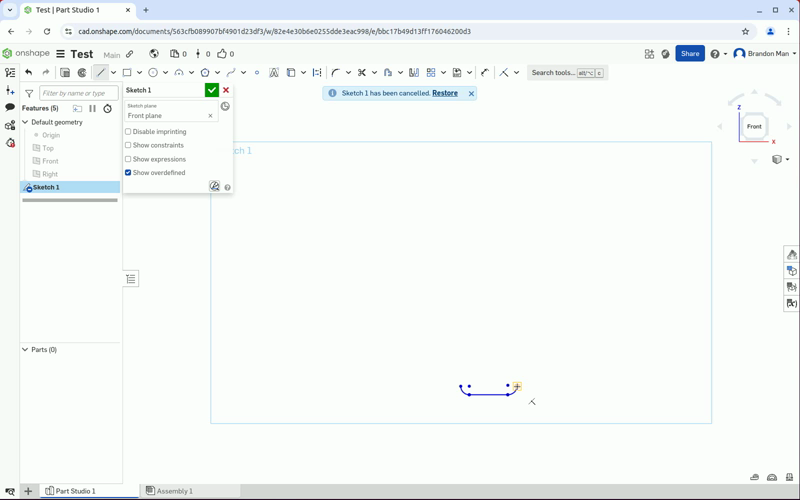
key_down(shift)
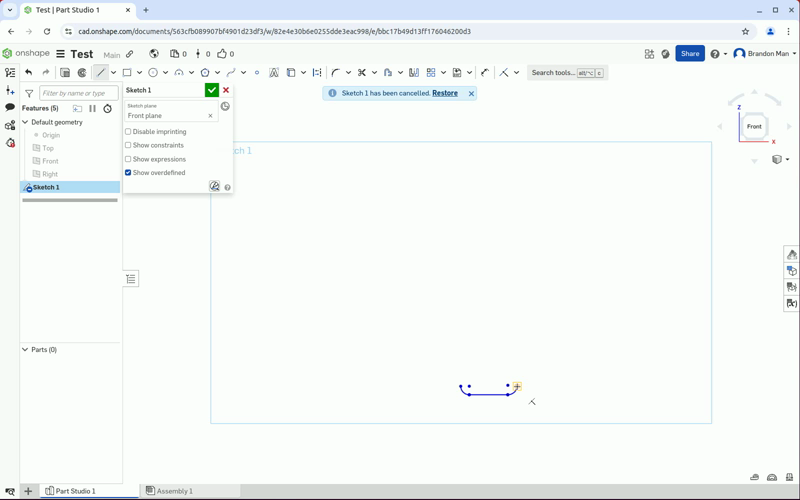
mouse_move(517, 291)
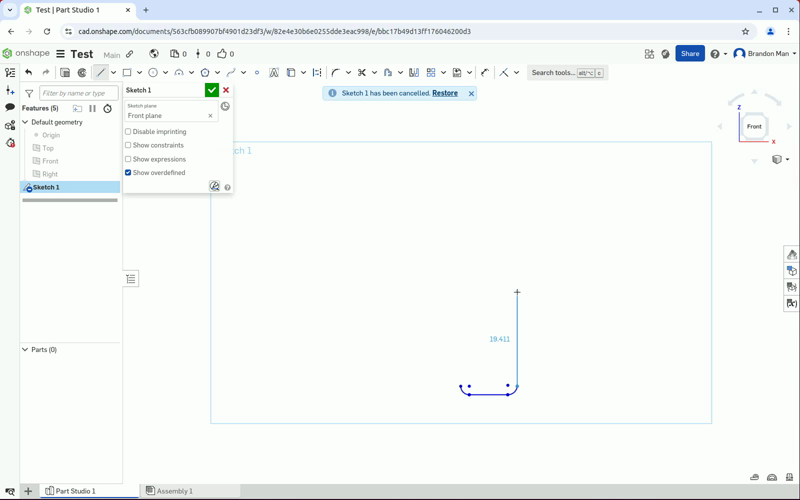
click(517, 291)
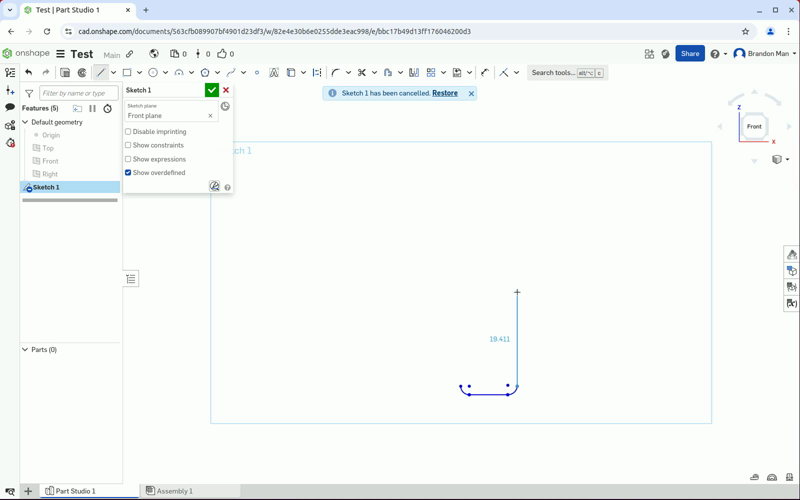
key_up(shift)
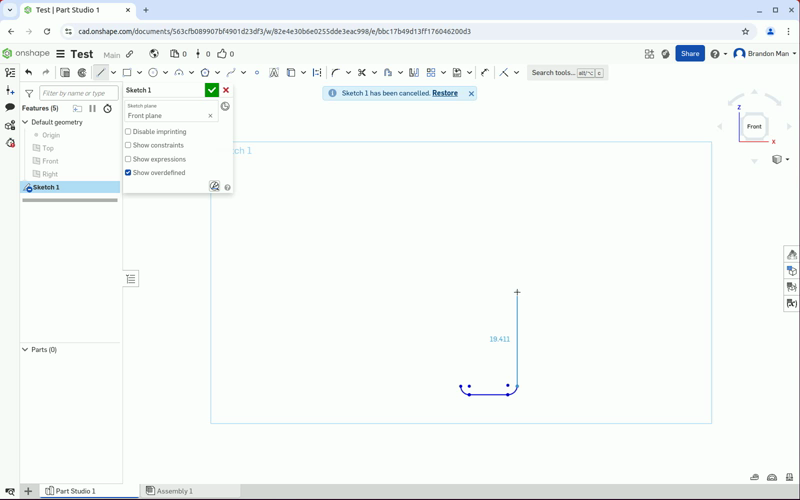
key(esc)
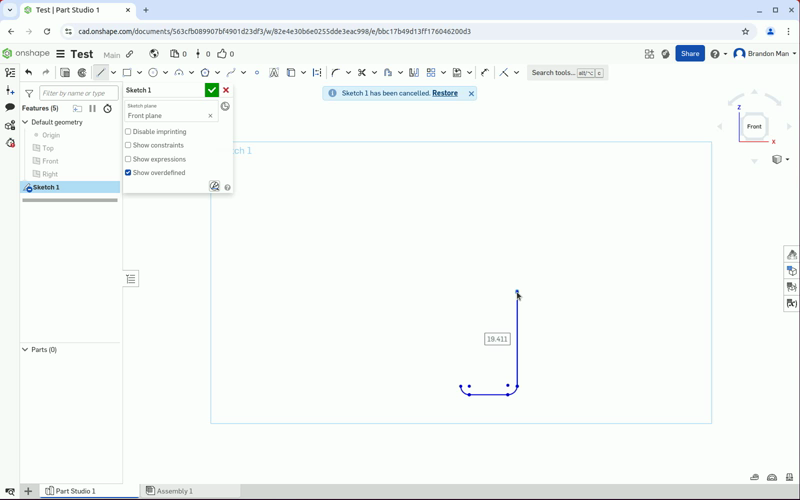
key(a)
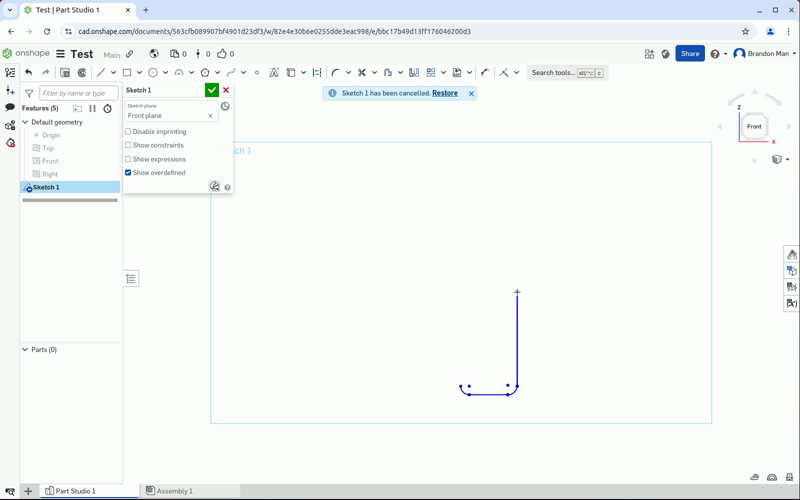
mouse_move(517, 291)
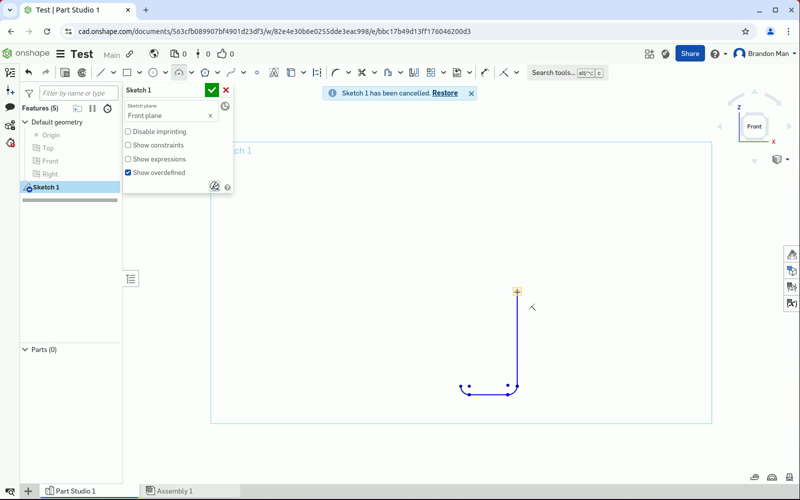
click(517, 291)
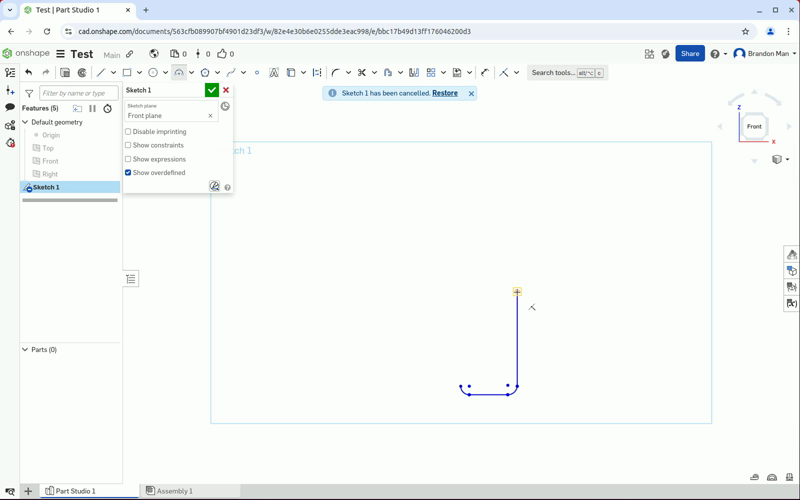
key_down(shift)
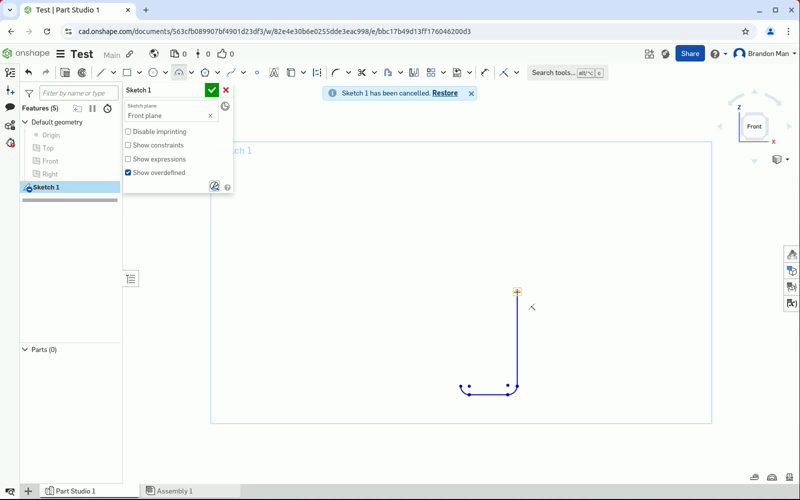
mouse_move(507, 282)
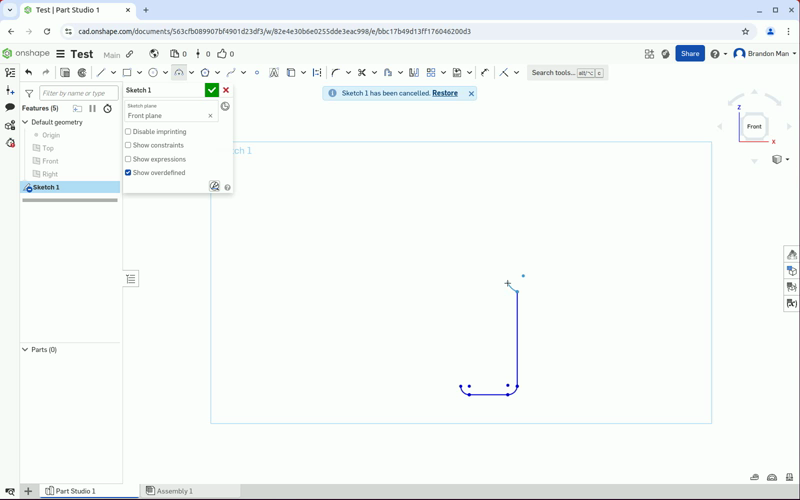
click(507, 282)
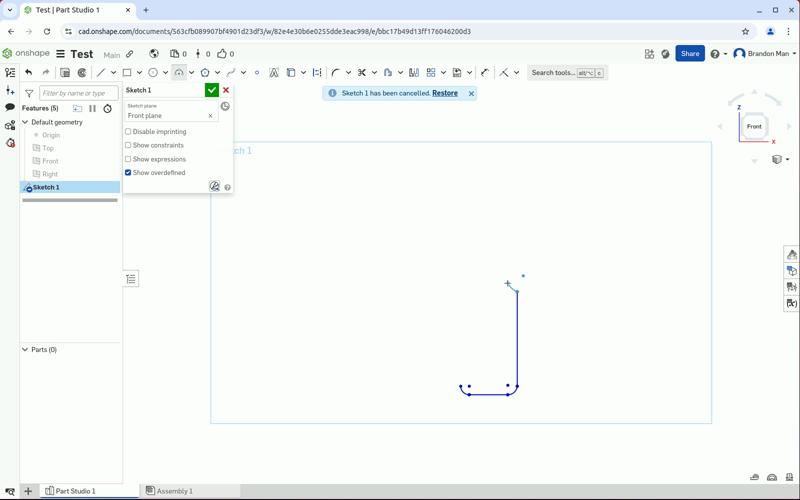
mouse_move(514, 285)
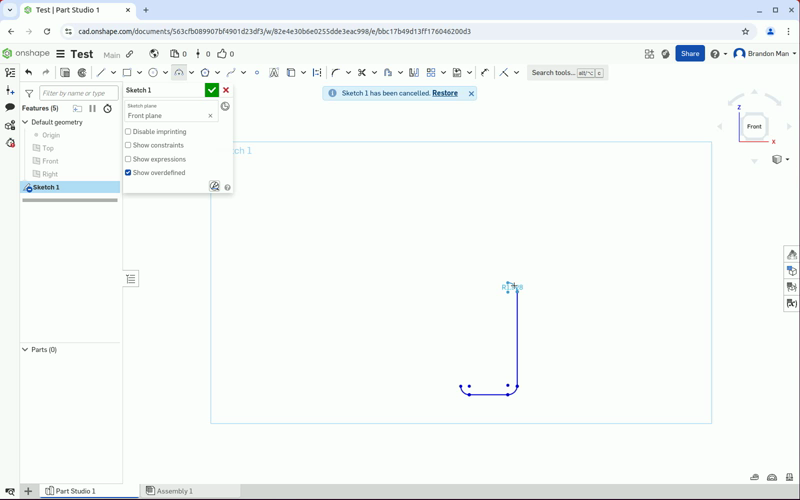
click(514, 285)
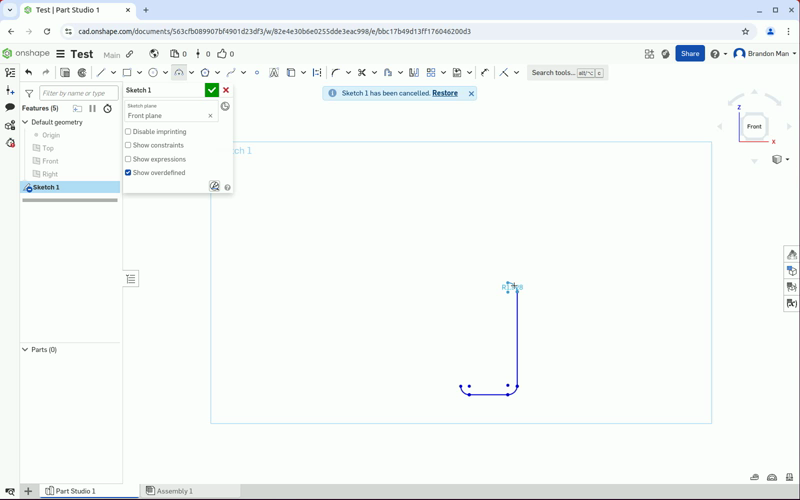
key_up(shift)
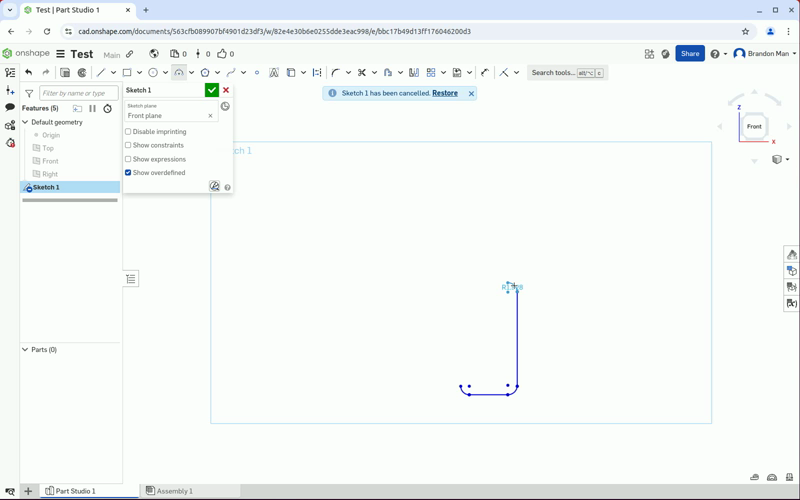
key(esc)
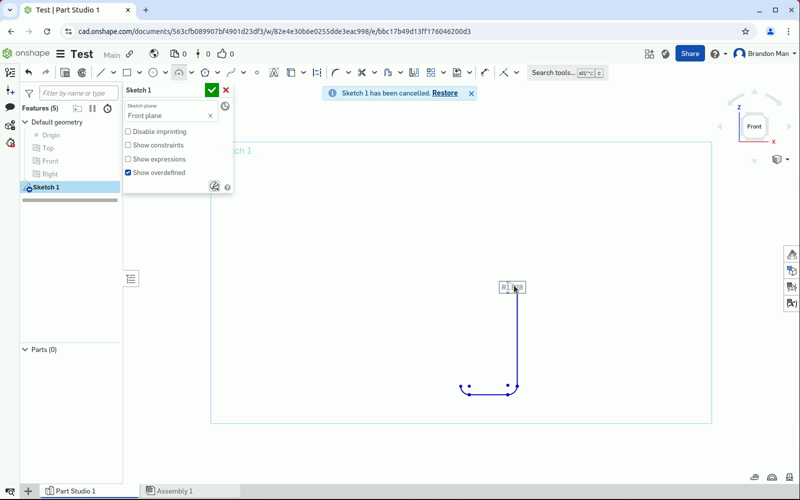
key(l)
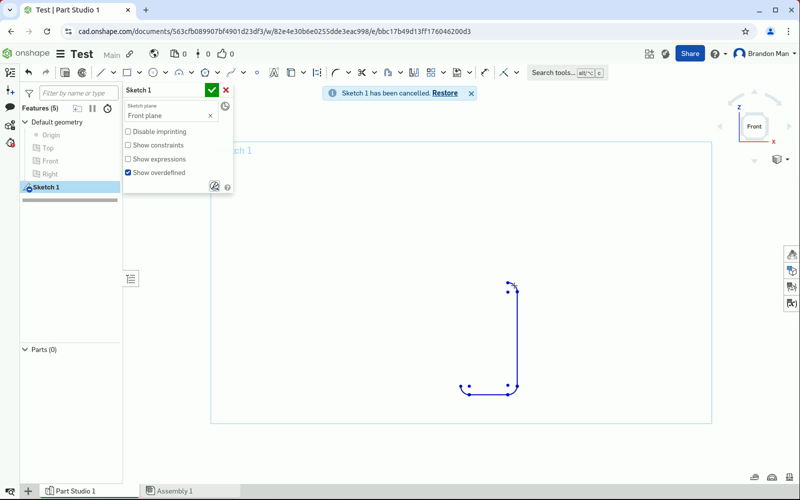
mouse_move(507, 282)
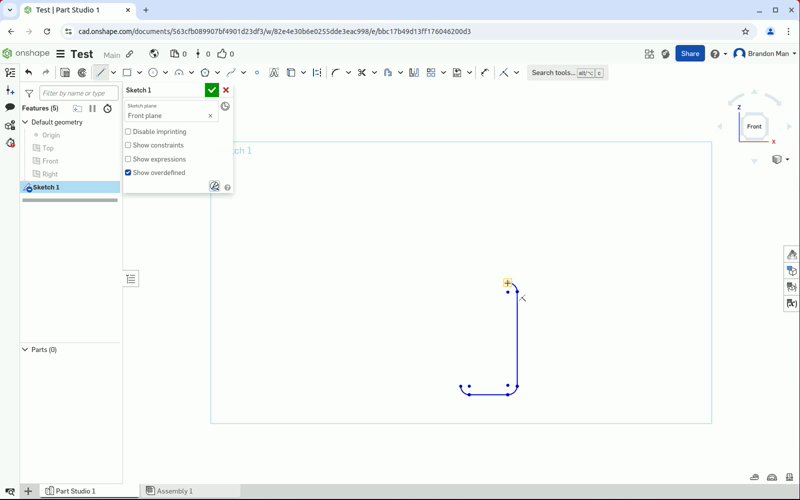
click(507, 282)
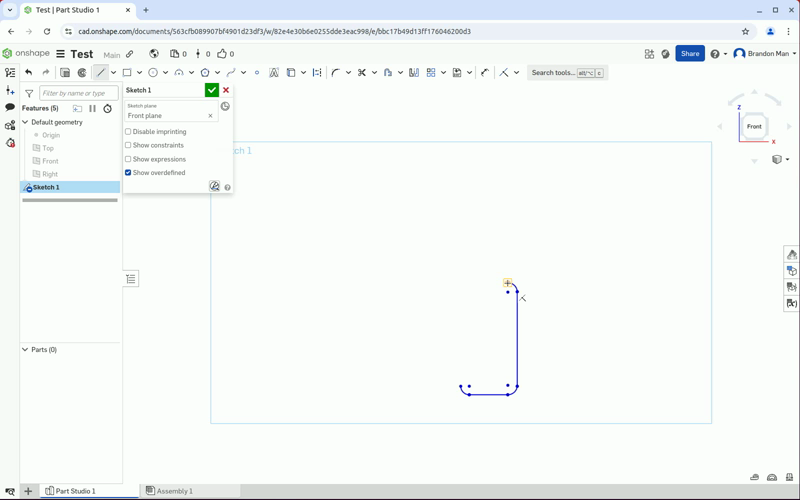
key_down(shift)
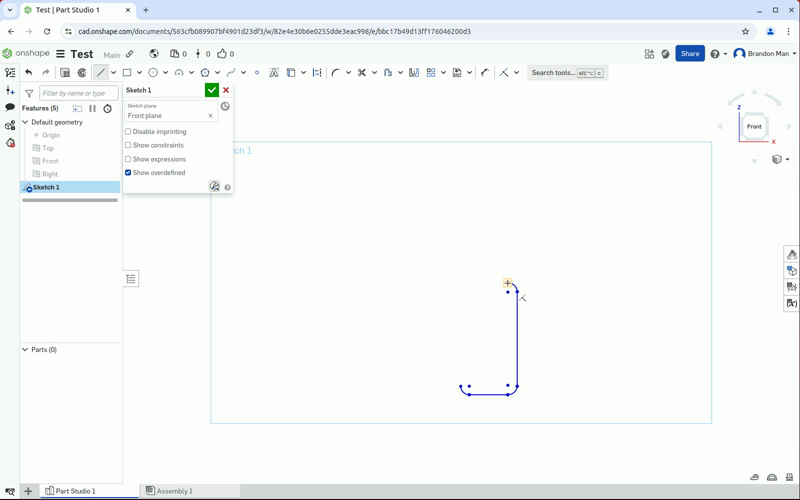
mouse_move(537, 282)
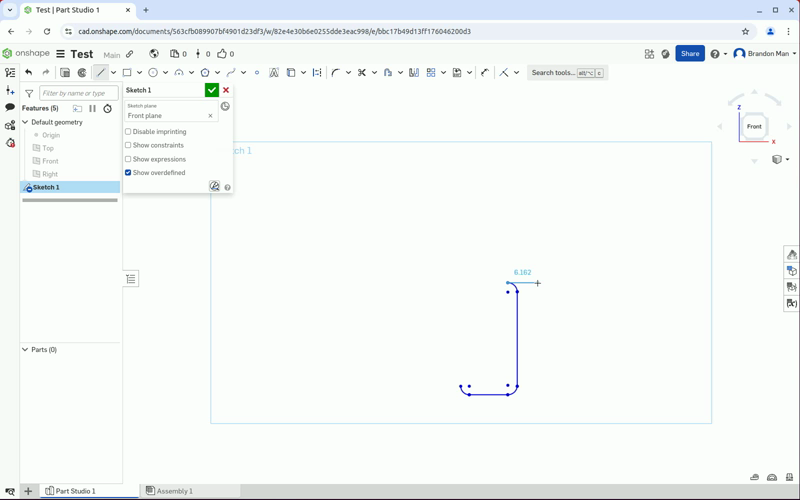
mouse_move(469, 282)
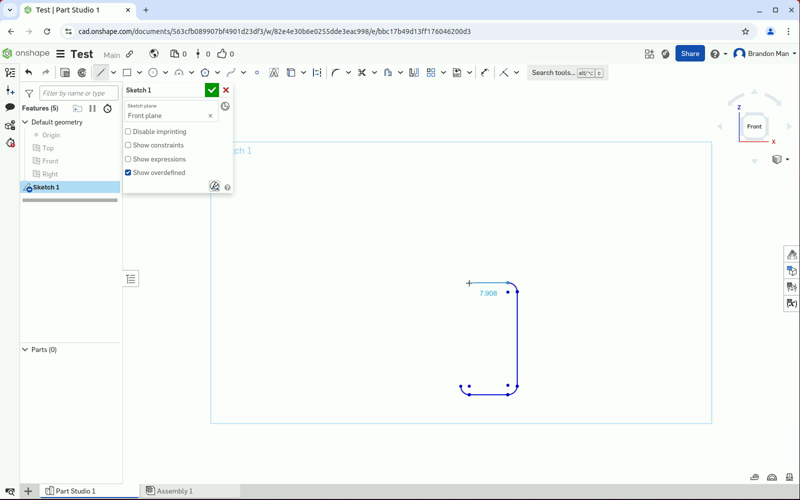
click(469, 282)
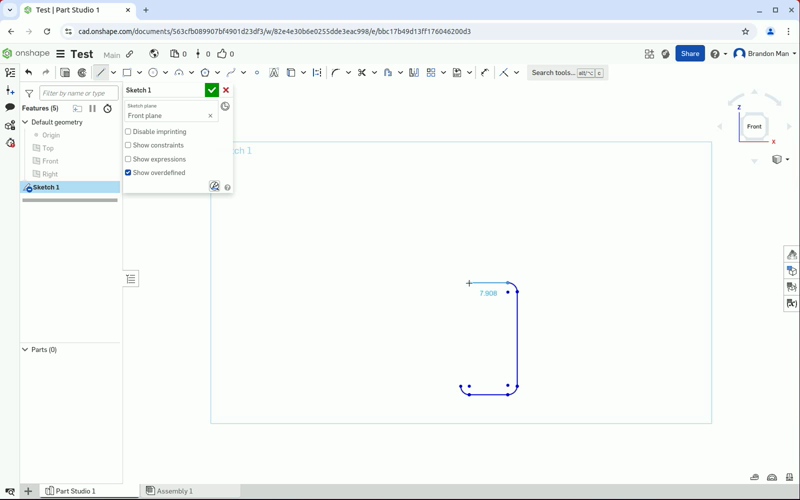
key_up(shift)
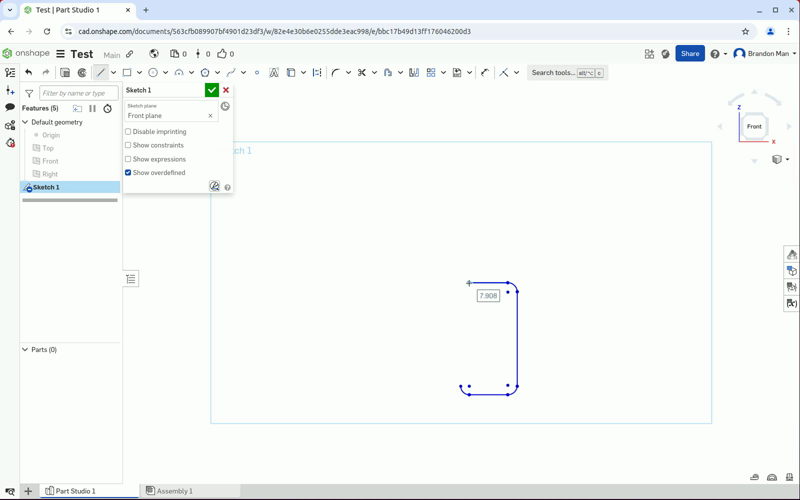
key(esc)
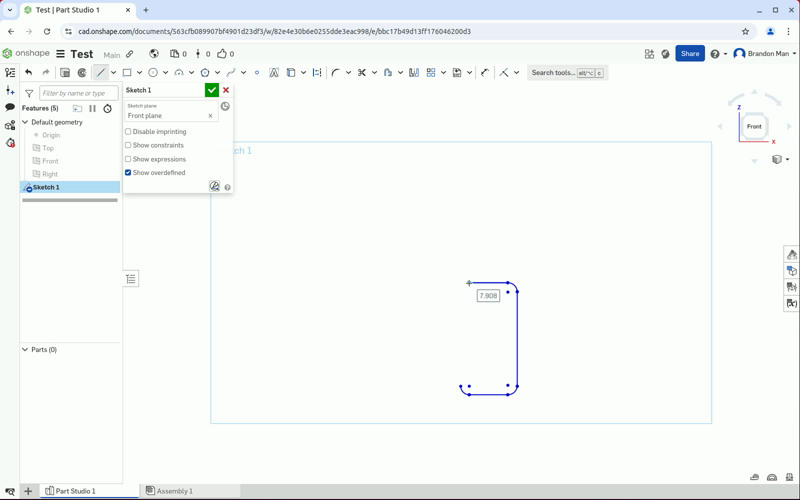
key(a)
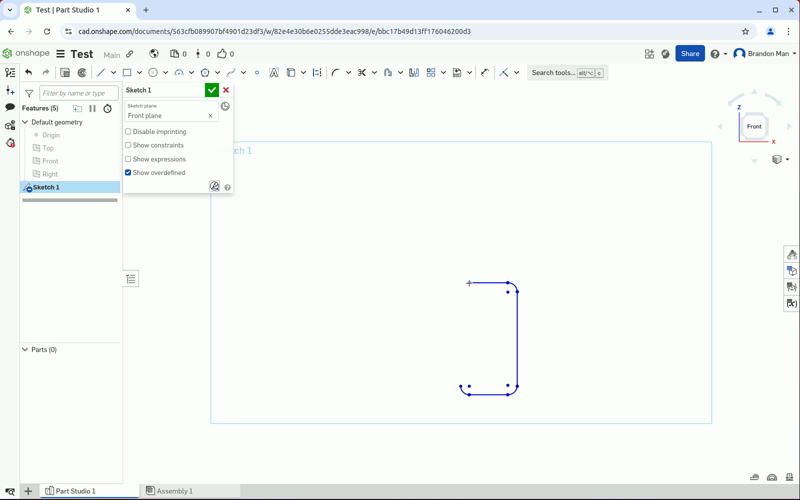
mouse_move(469, 282)
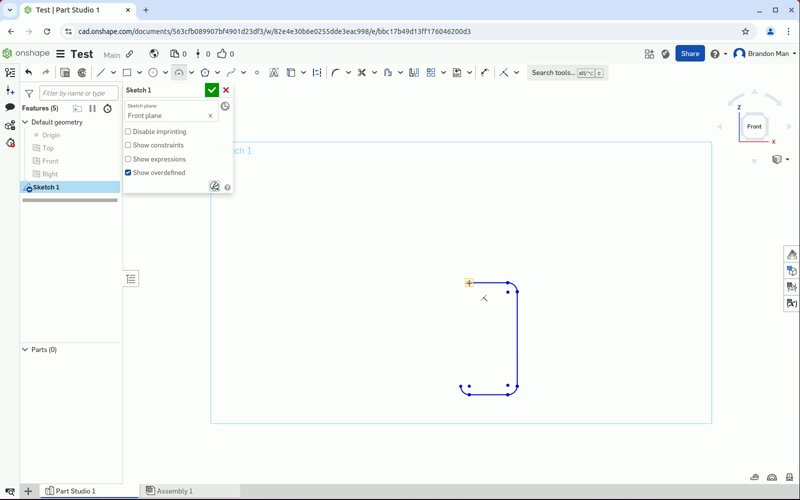
click(469, 282)
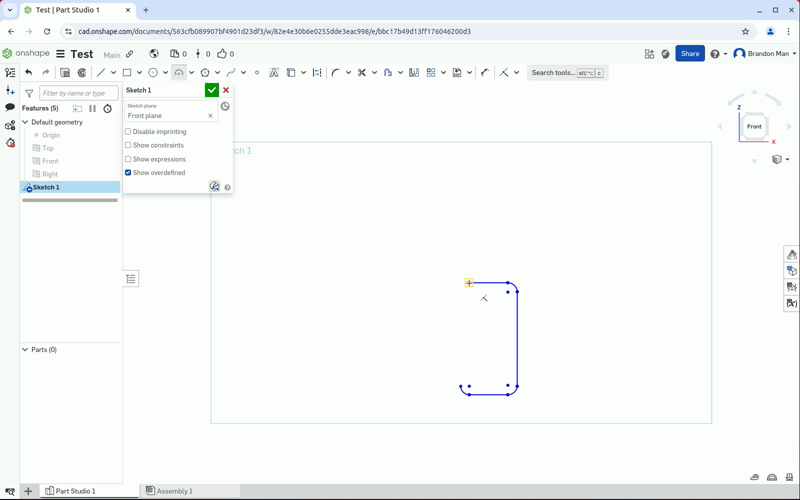
key_down(shift)
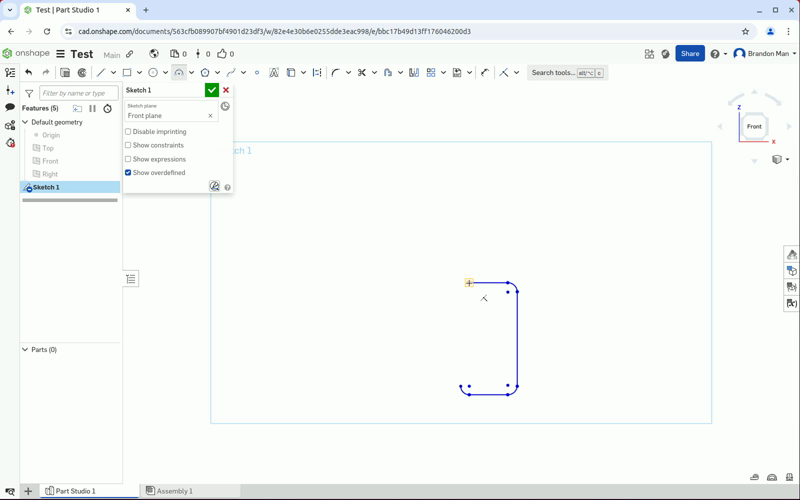
mouse_move(460, 291)
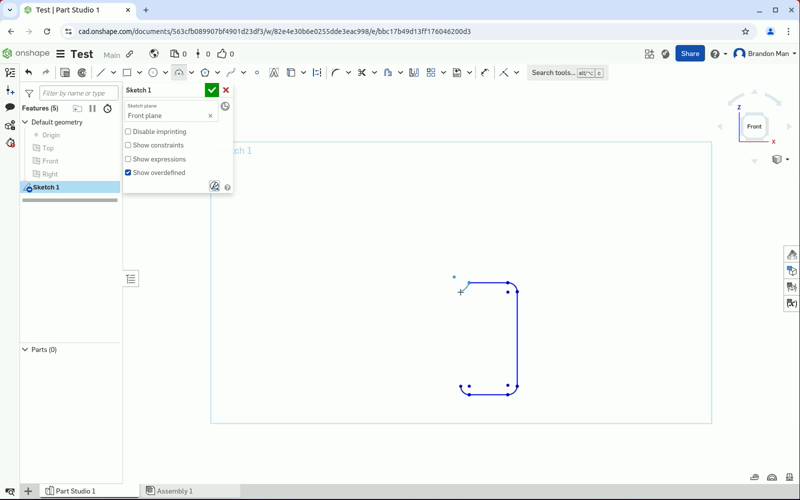
click(460, 291)
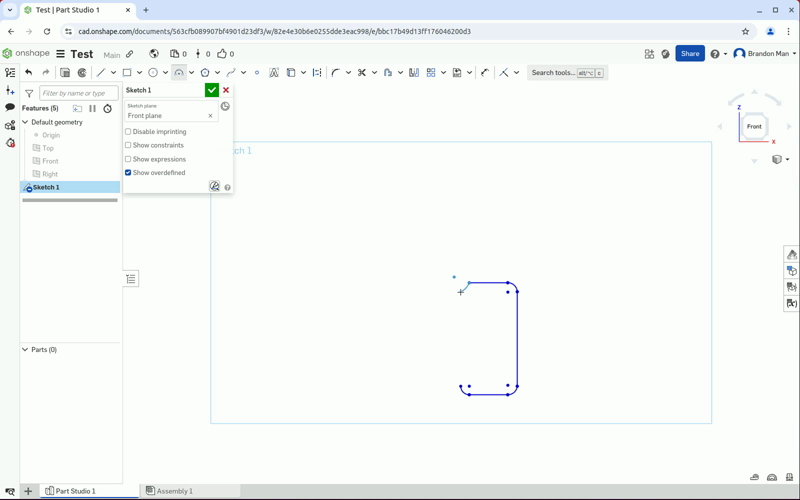
mouse_move(463, 285)
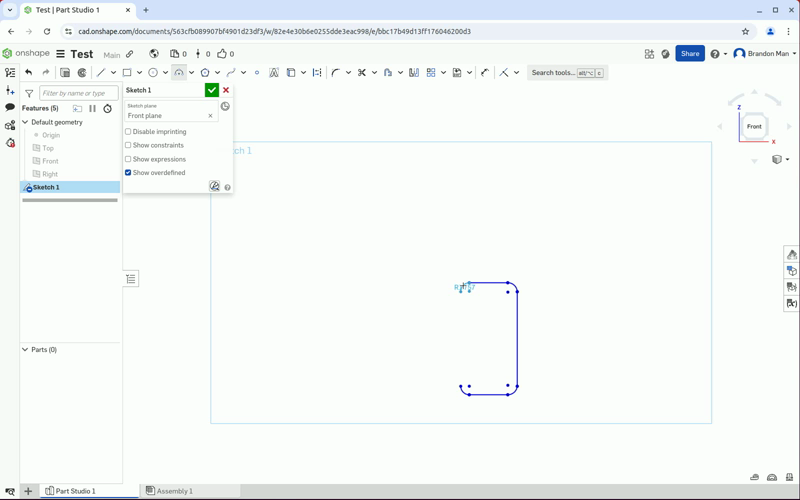
click(463, 285)
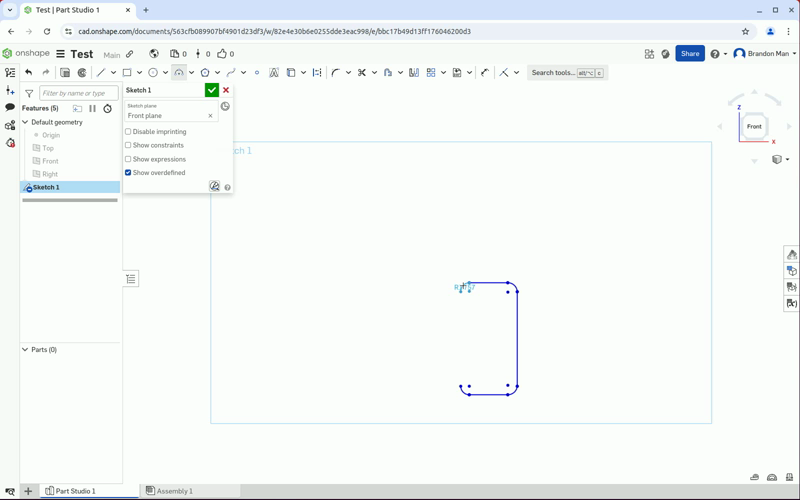
key_up(shift)
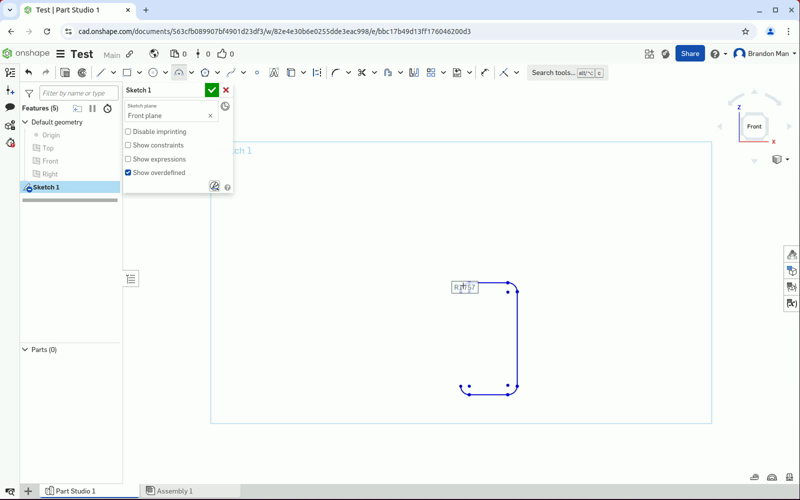
key(esc)
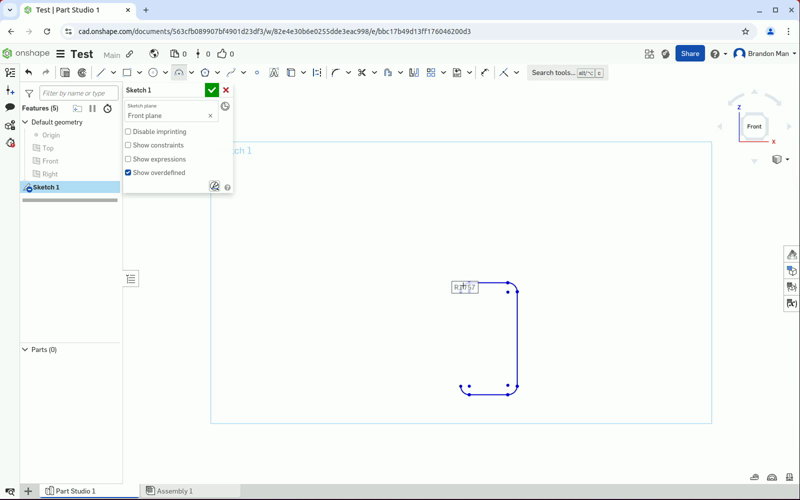
key(l)
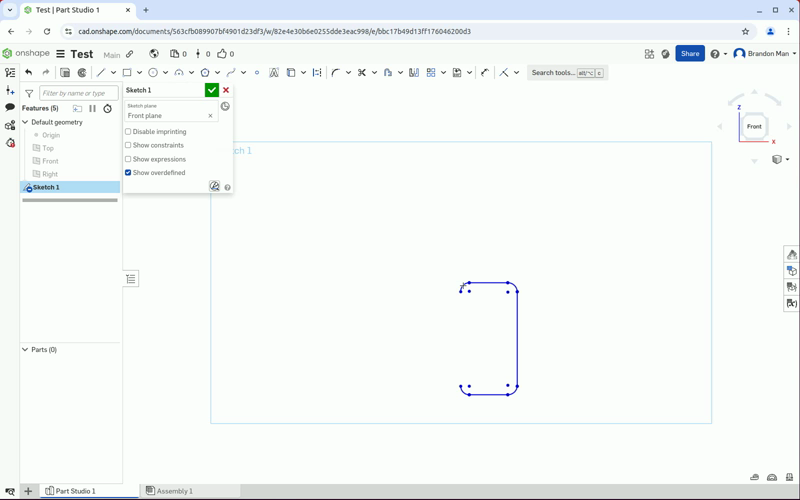
mouse_move(460, 291)
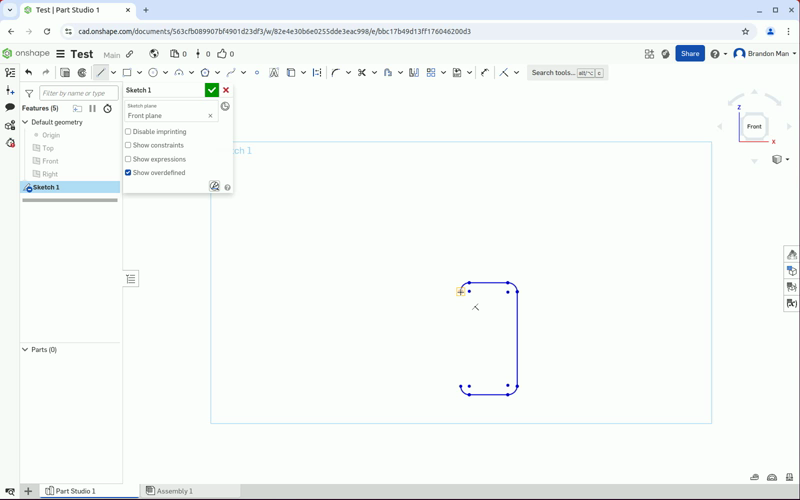
click(460, 291)
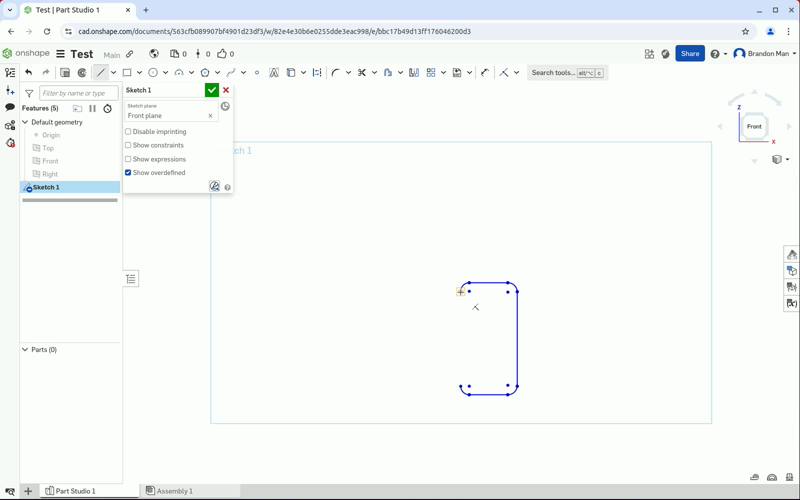
key_down(shift)
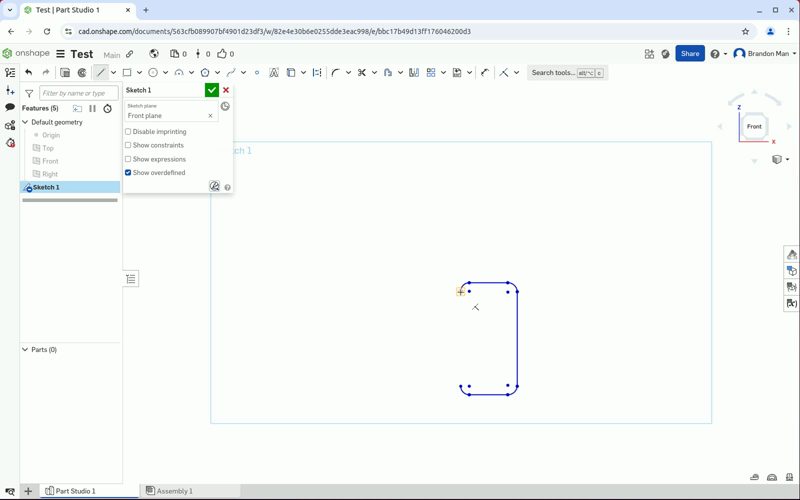
mouse_move(460, 386)
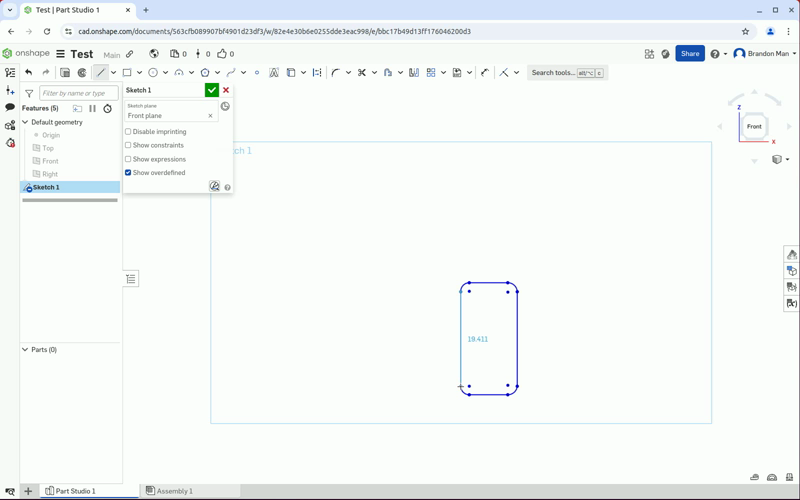
key_up(shift)
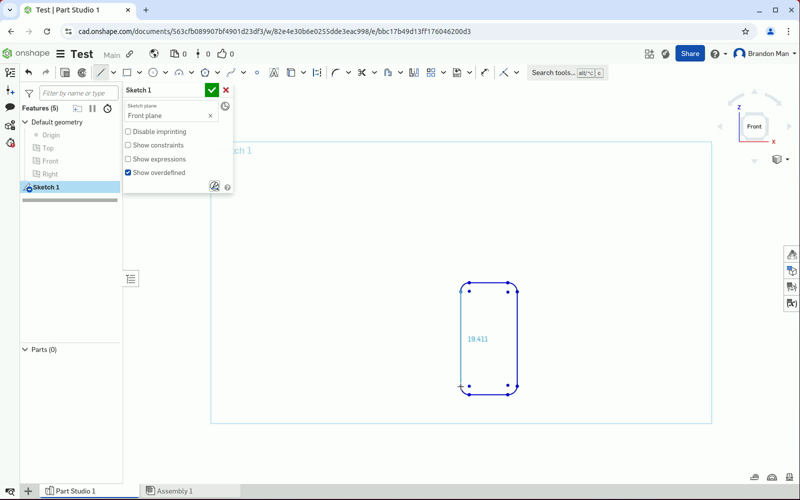
click(460, 386)
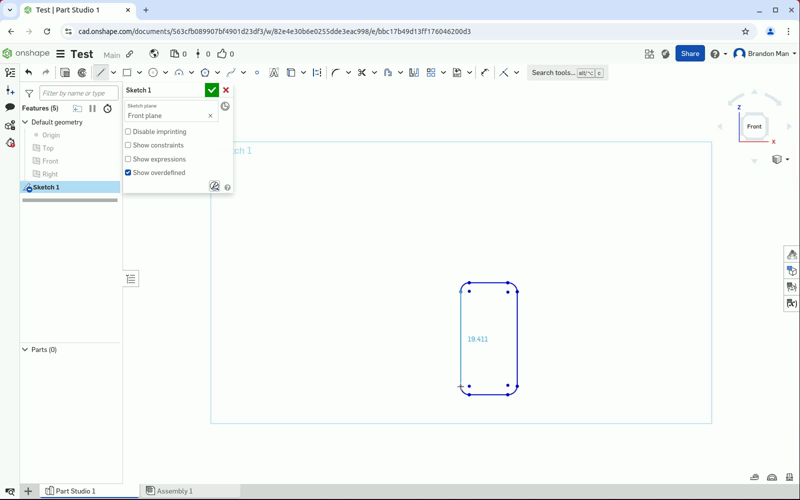
key(esc)
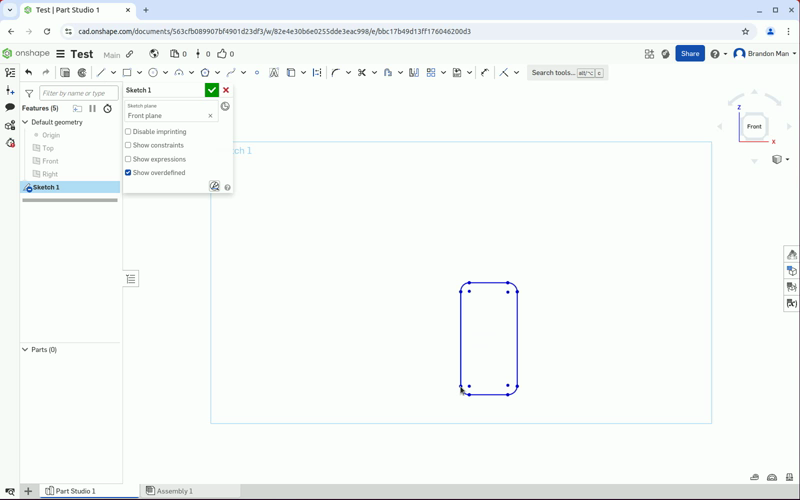
mouse_move(479, 345)
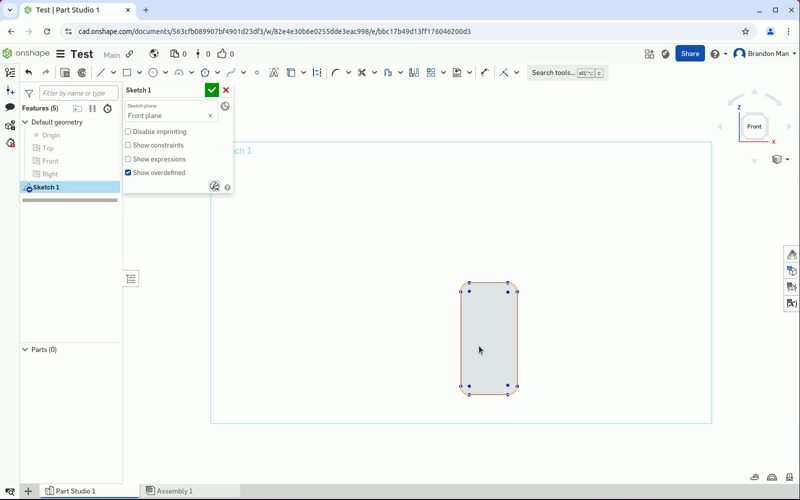
click(479, 345)
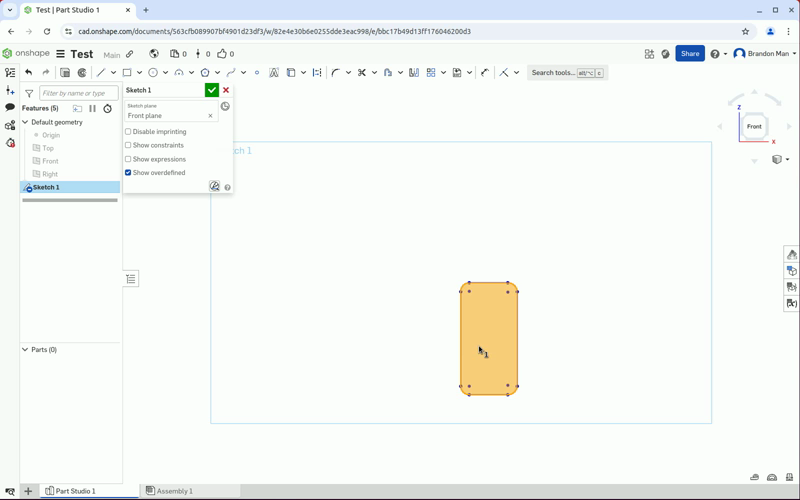
mouse_move(73, 352)
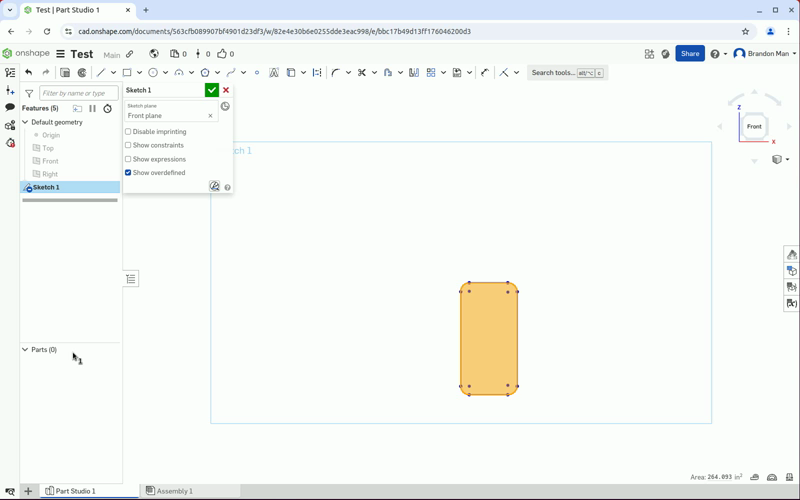
key(shift+y)
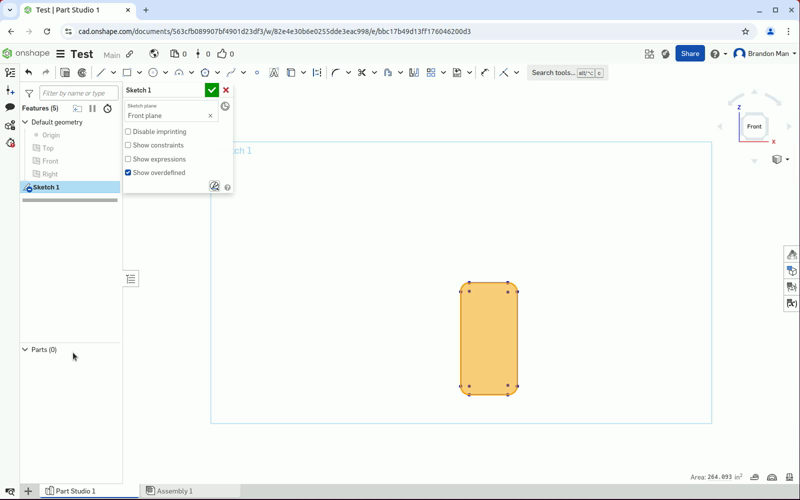
key(shift+e)
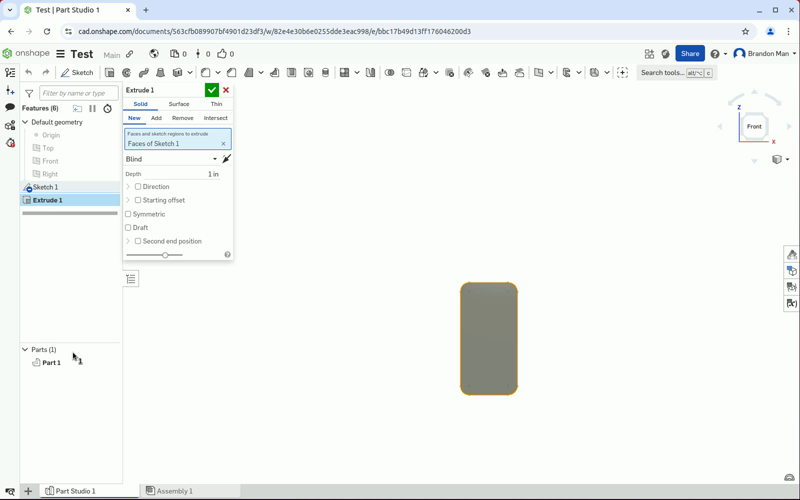
mouse_move(143, 106)
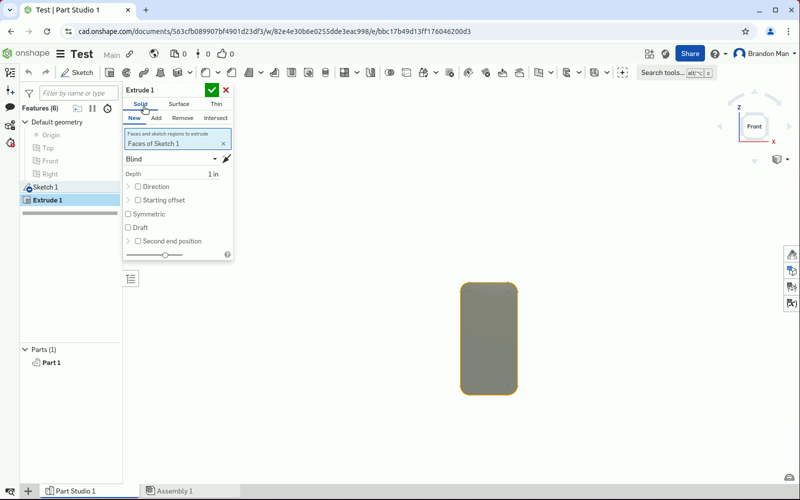
click(143, 106)
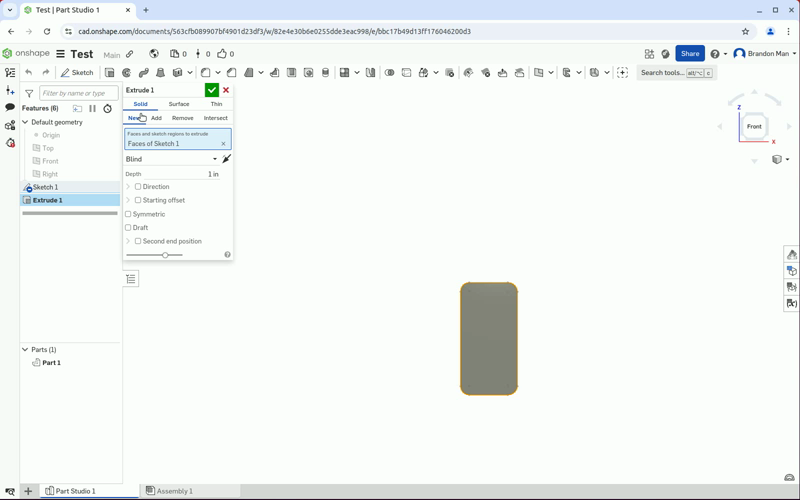
mouse_move(137, 120)
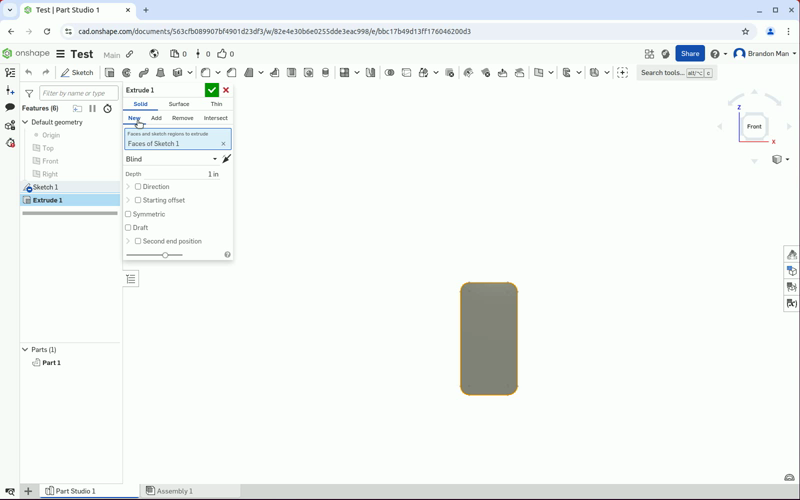
click(137, 120)
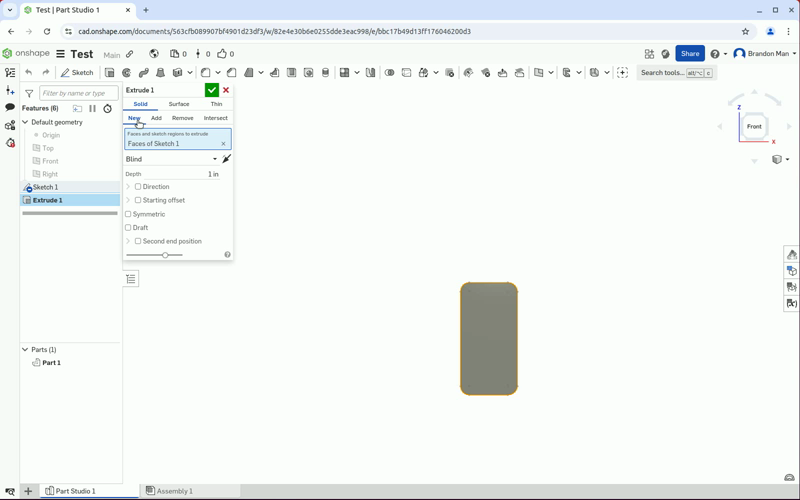
key(tab, 4)
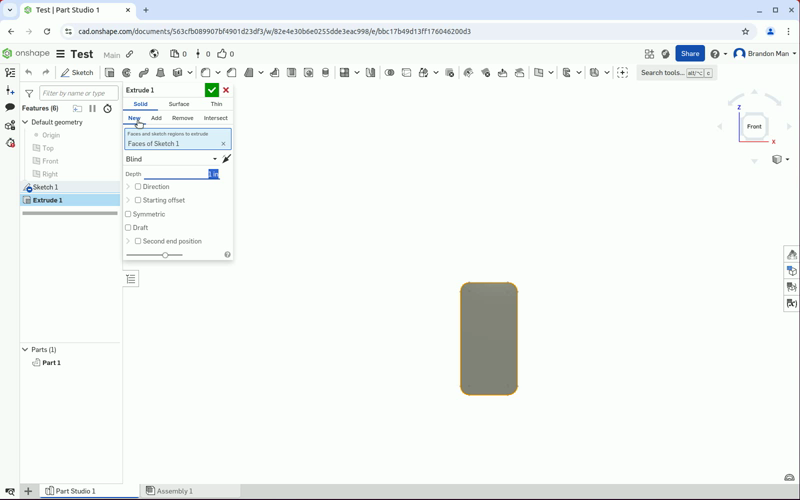
text(3.611)
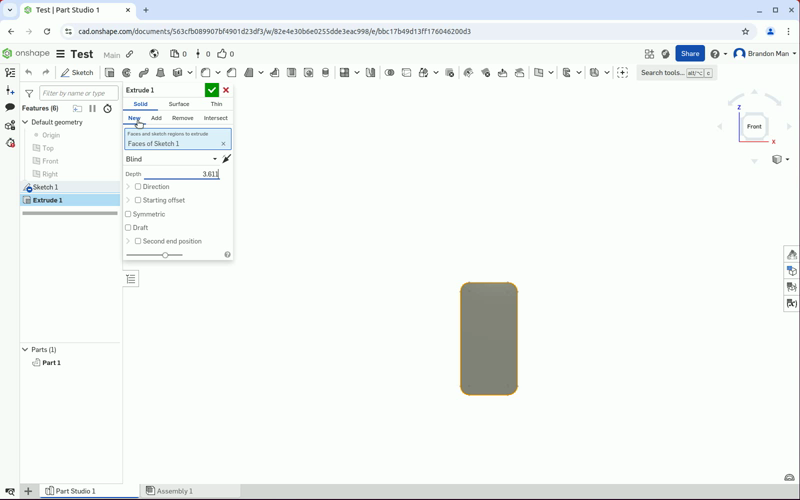
key(enter)
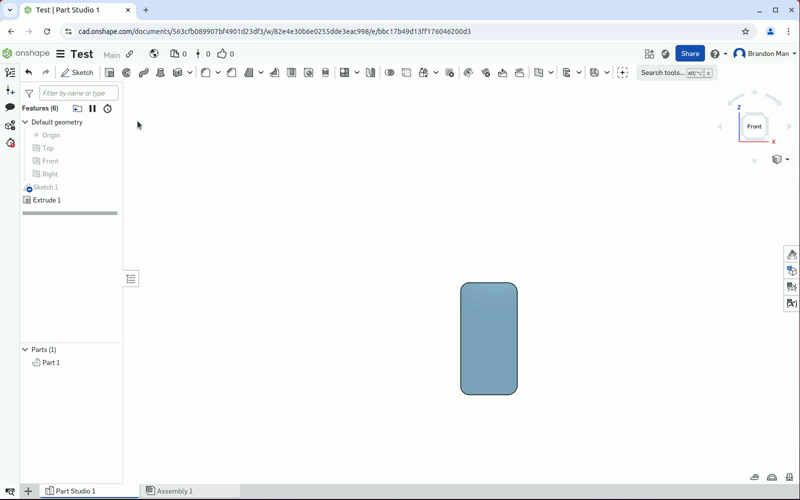
key(shift+h)
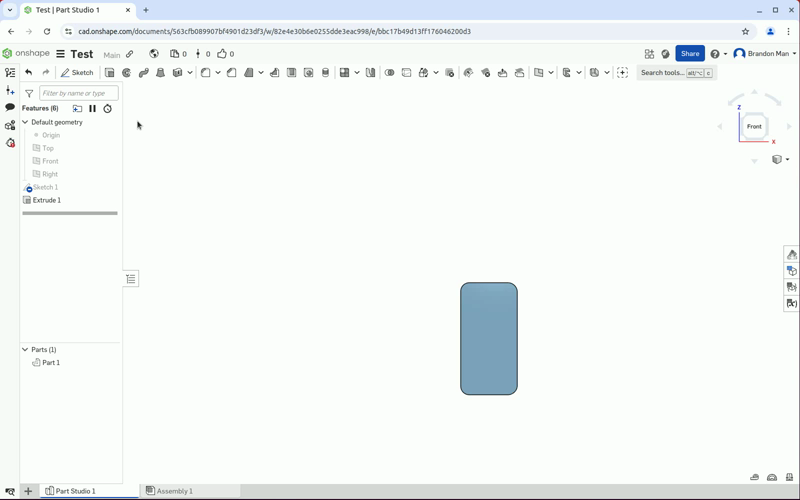
key(shift+h)
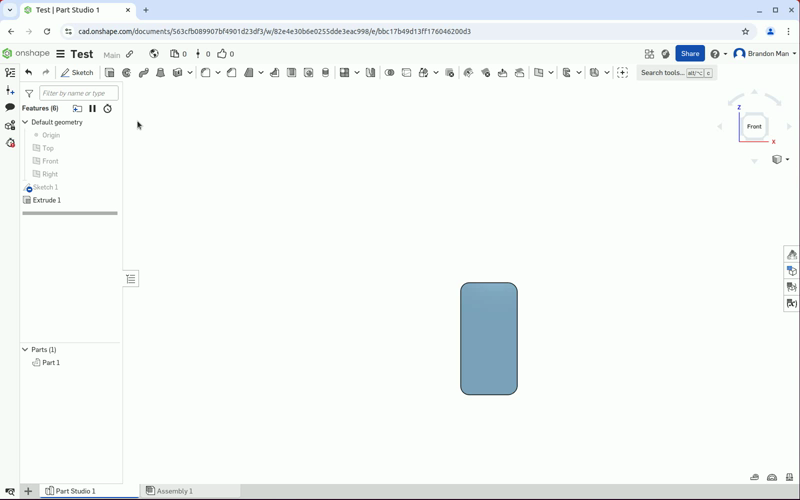
mouse_move(73, 189)
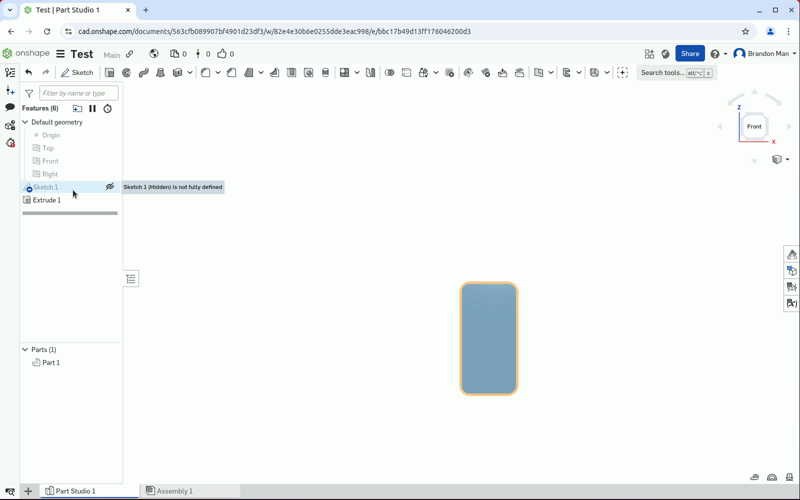
click(73, 189)
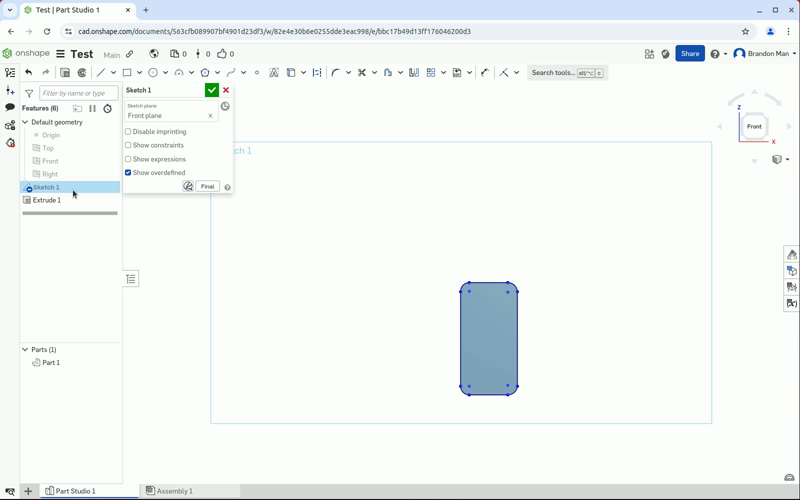
mouse_move(229, 92)
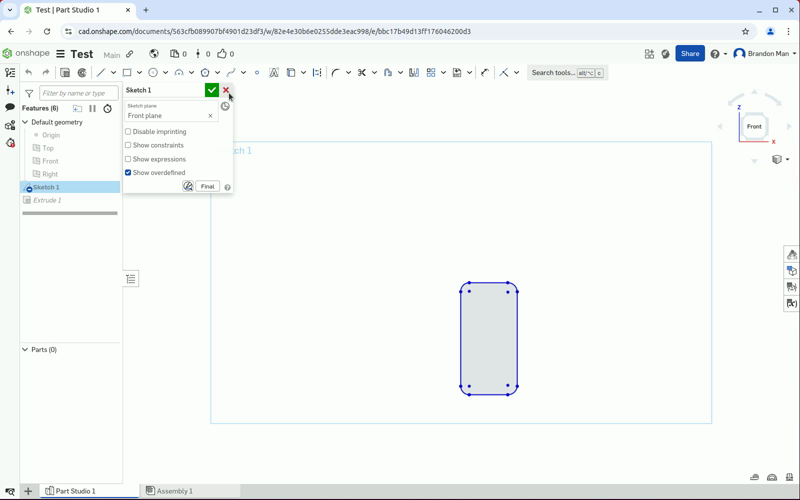
click(229, 92)
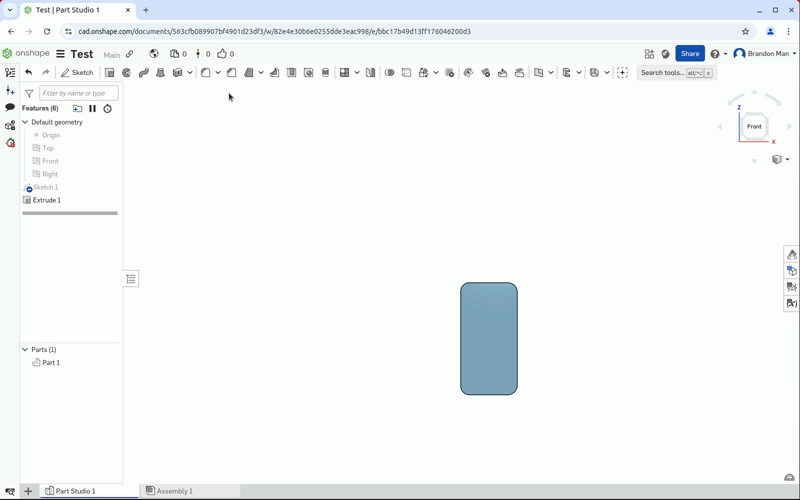
mouse_move(541, 75)
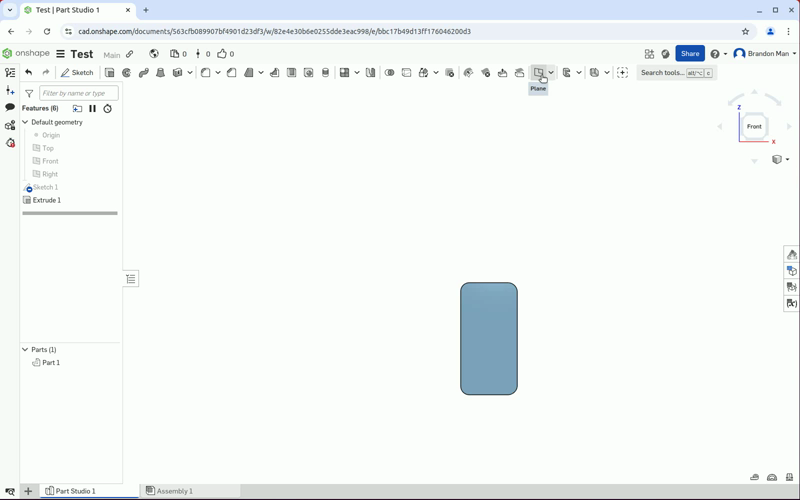
click(541, 75)
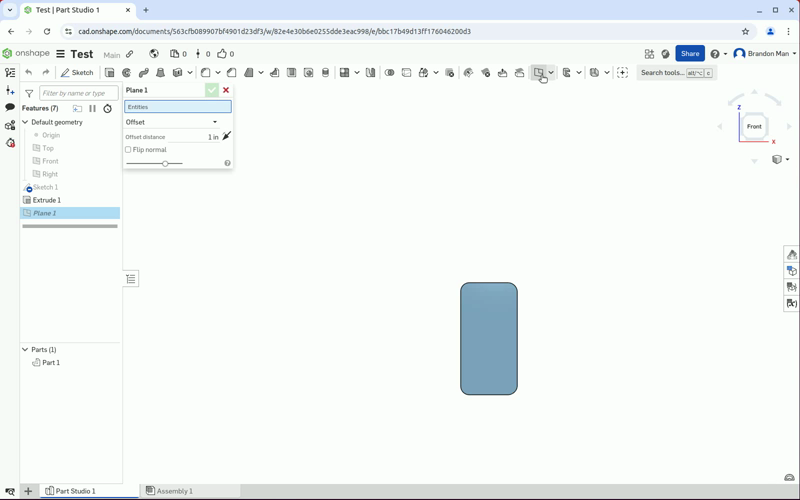
mouse_move(73, 163)
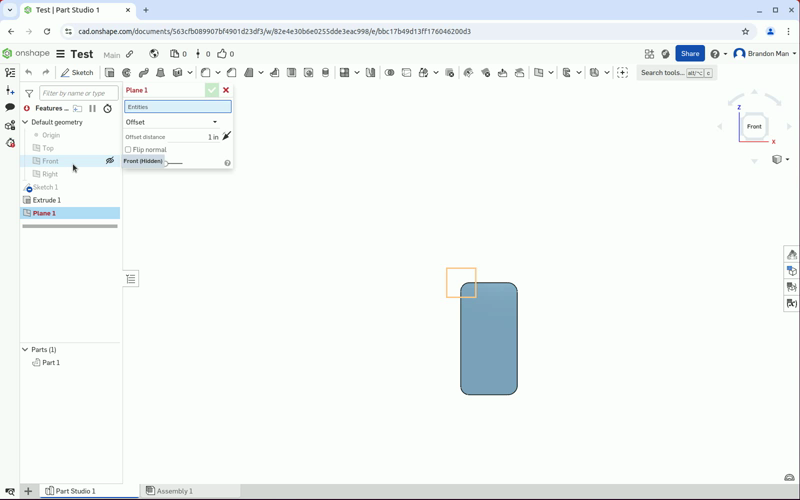
click(73, 163)
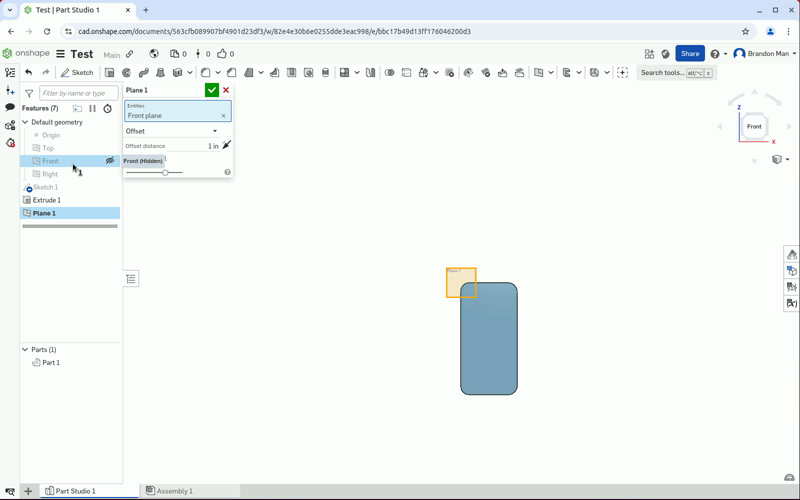
key(tab, 2)
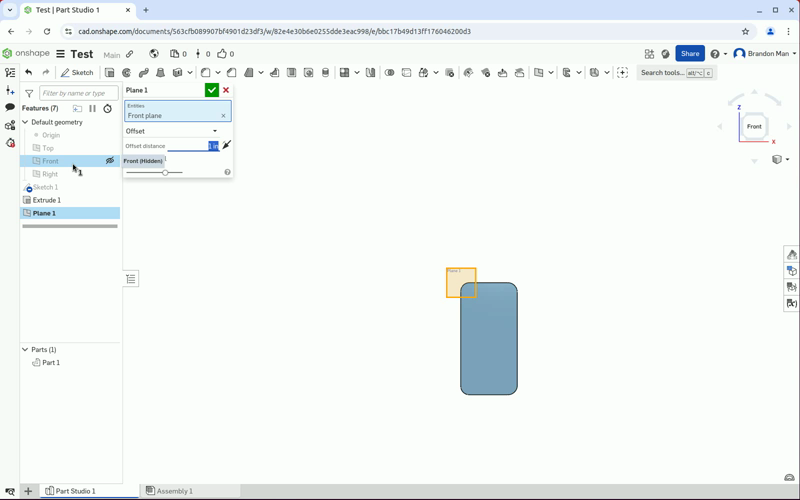
text(3.605)
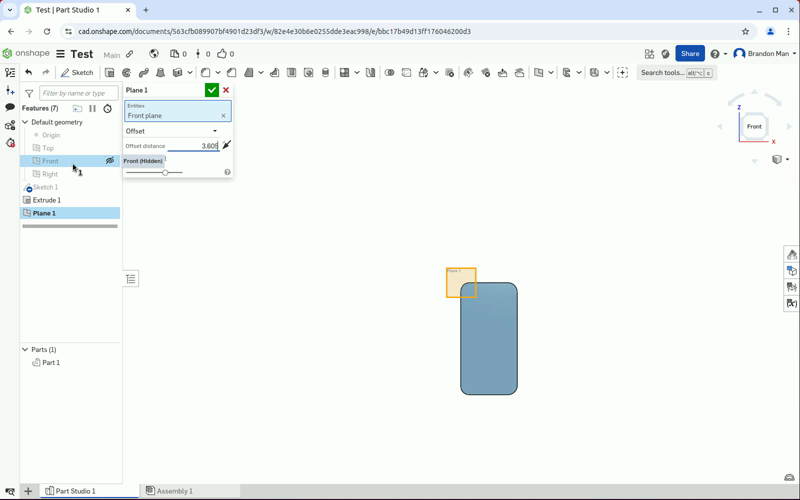
key(enter, 2)
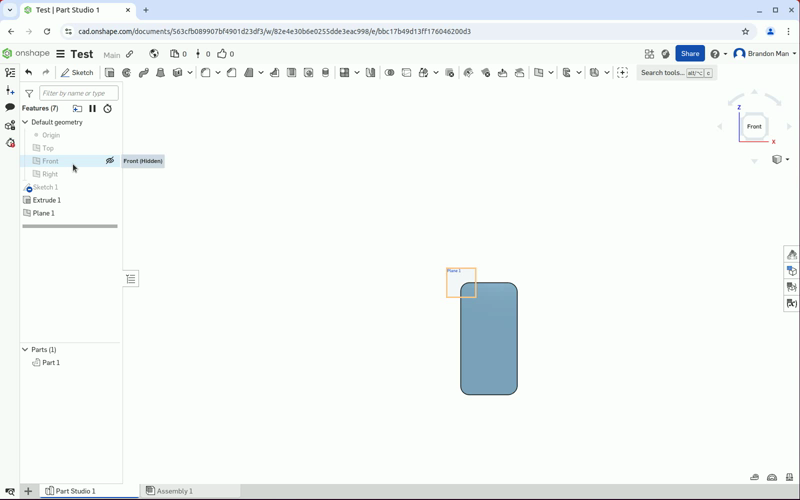
key(shift+s)
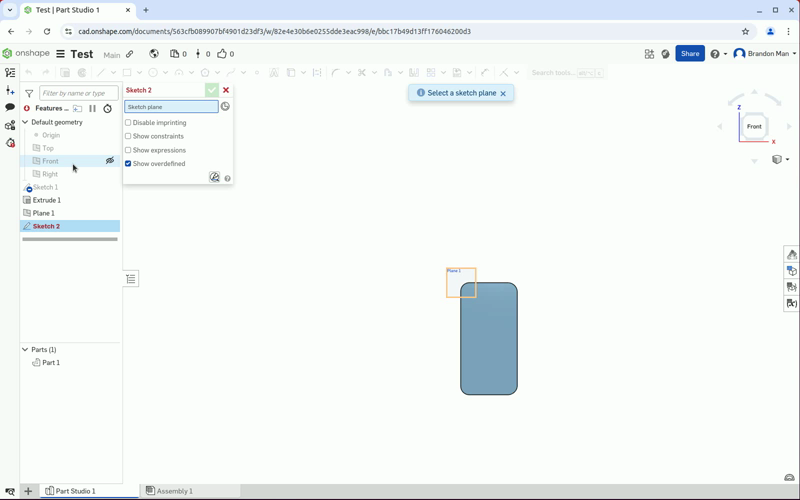
mouse_move(73, 215)
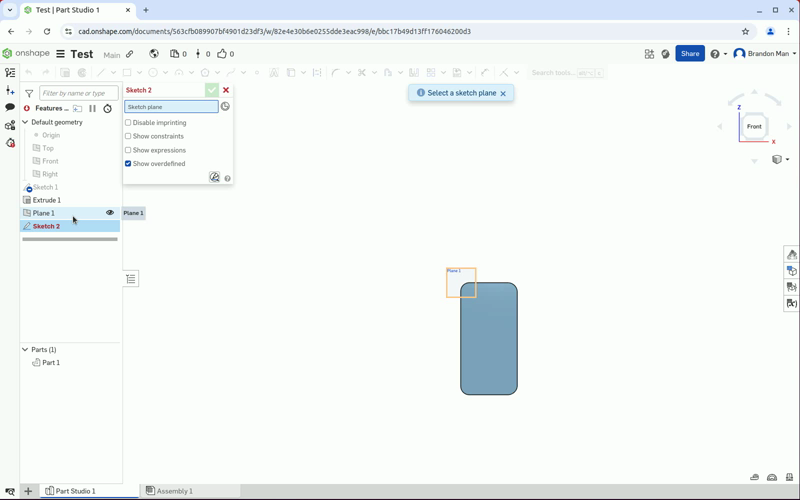
click(73, 215)
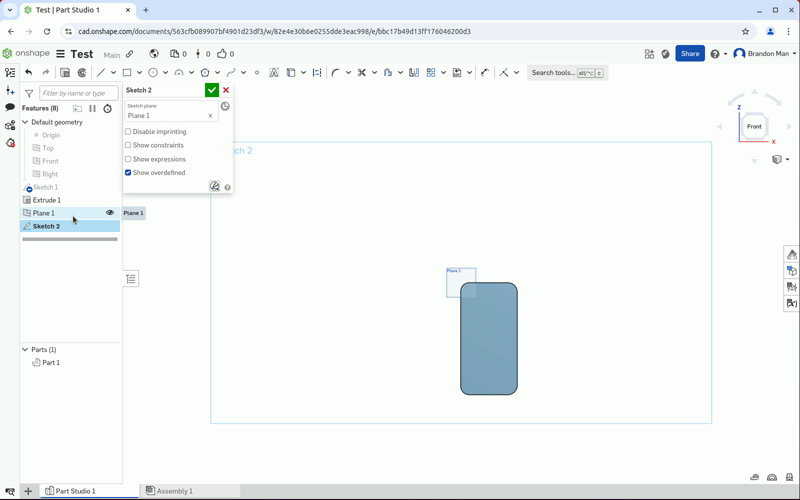
mouse_move(73, 352)
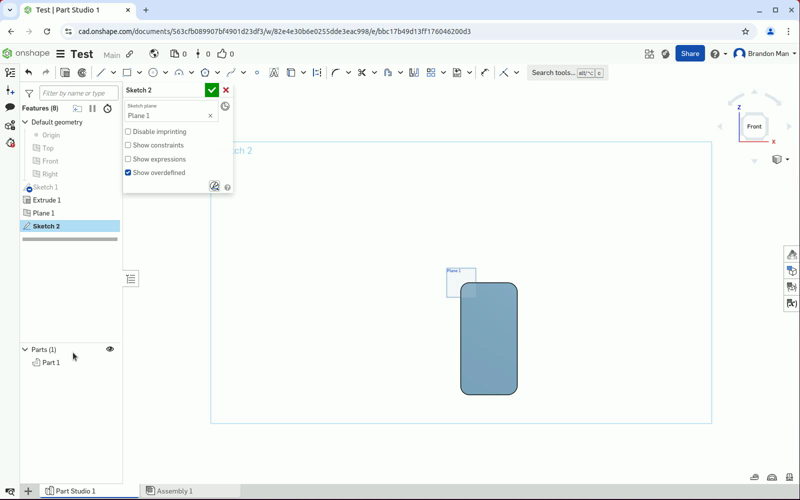
key(y)
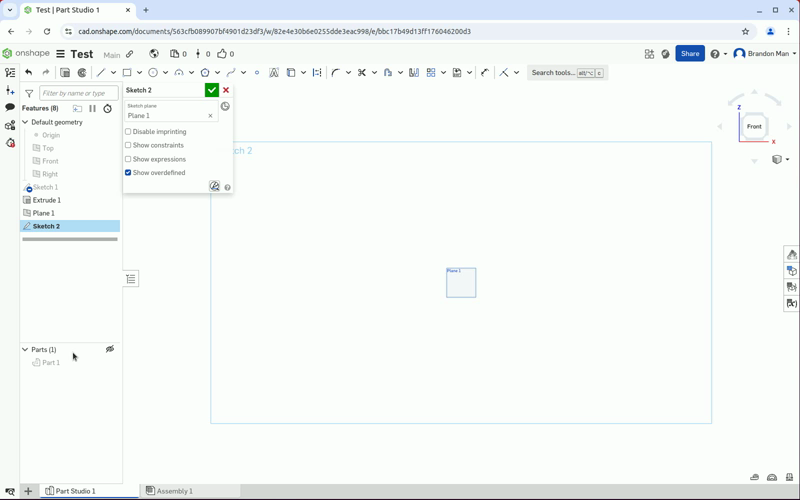
key(c)
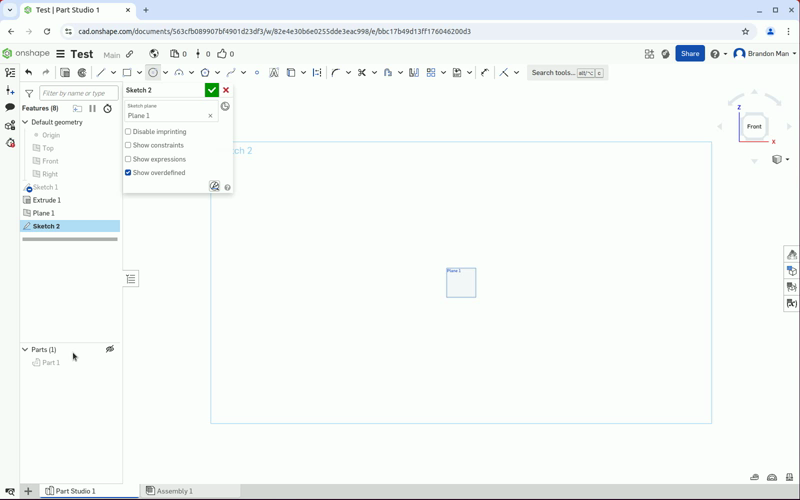
key_down(shift)
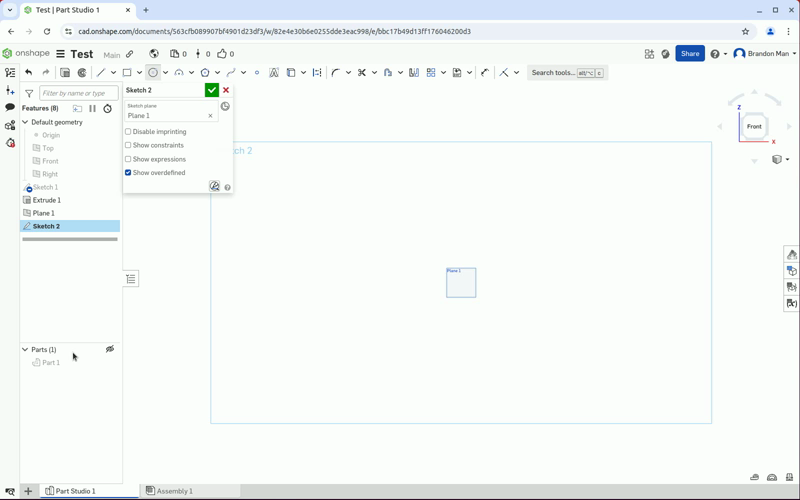
mouse_move(481, 303)
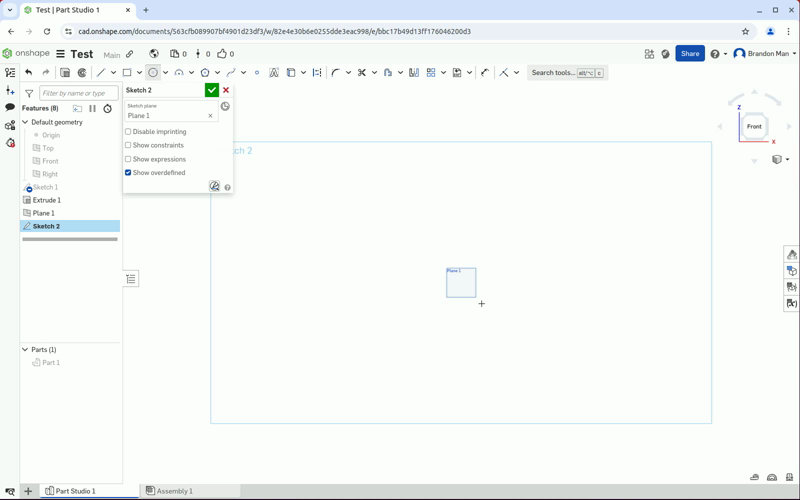
click(481, 303)
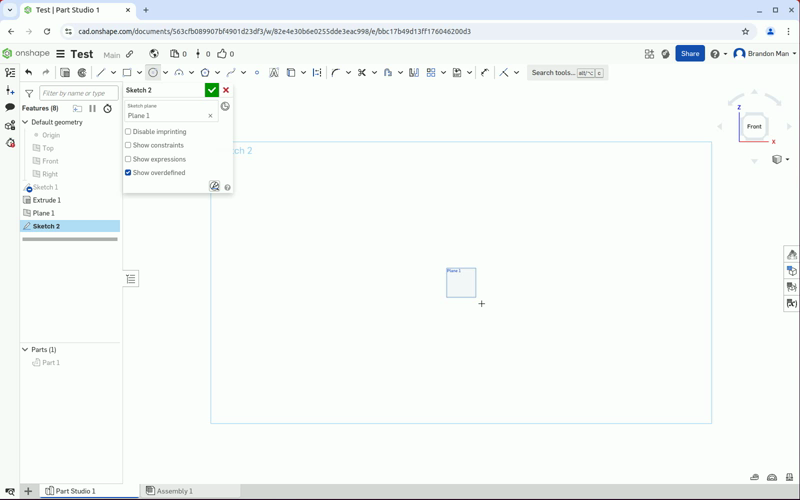
key_up(shift)
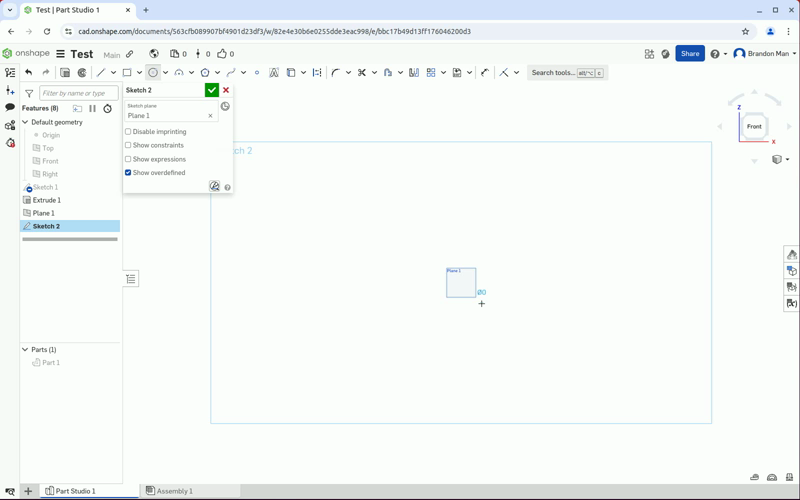
mouse_move(499, 303)
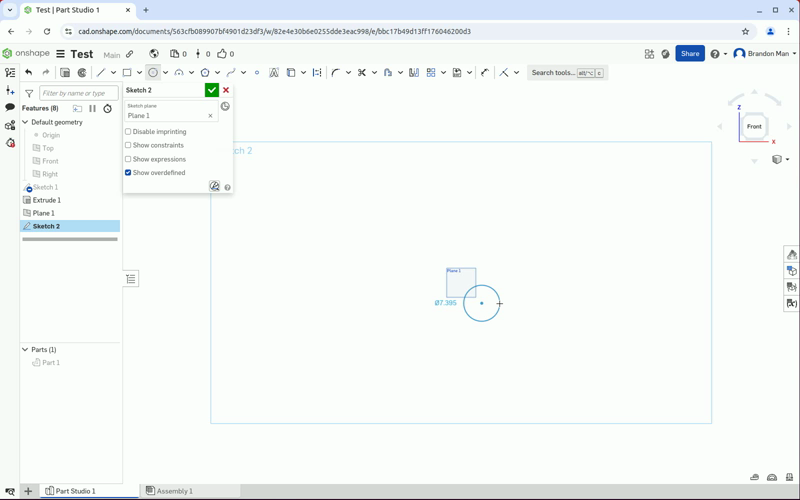
click(499, 303)
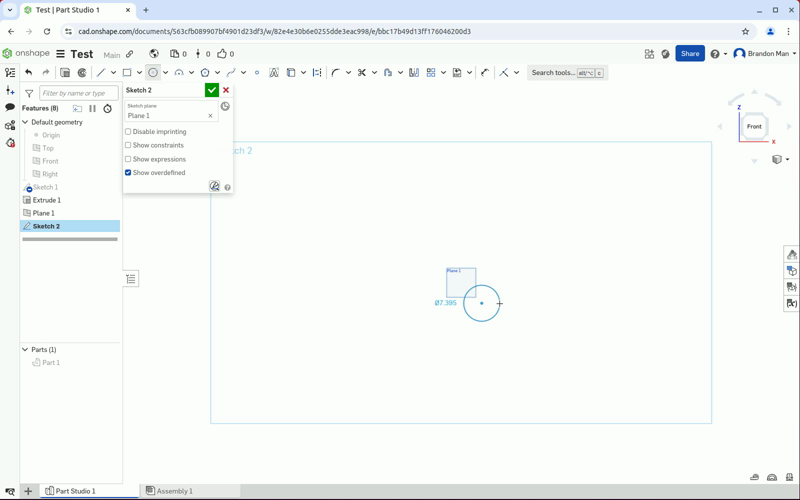
key(esc)
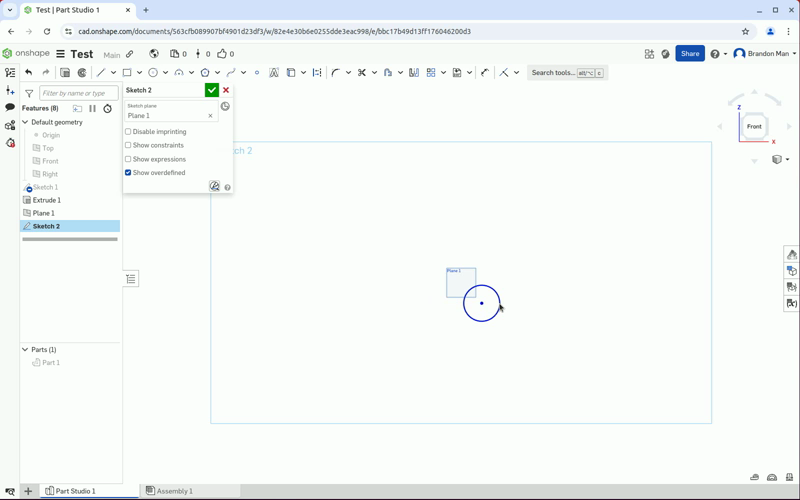
mouse_move(488, 295)
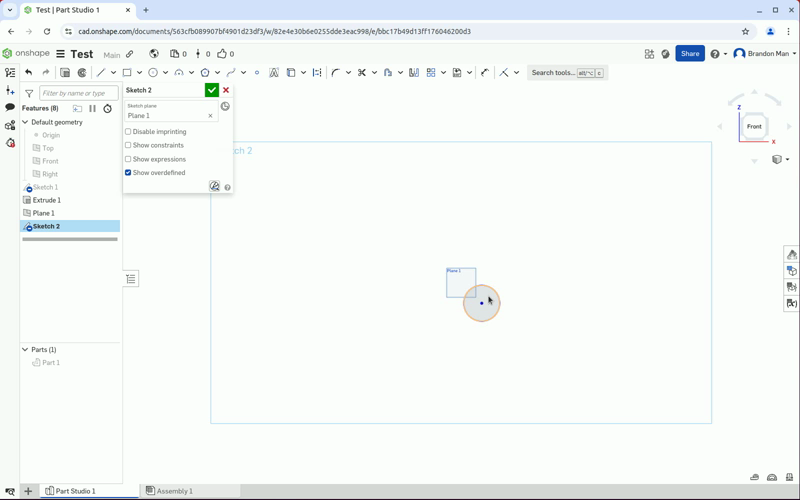
scroll(6)
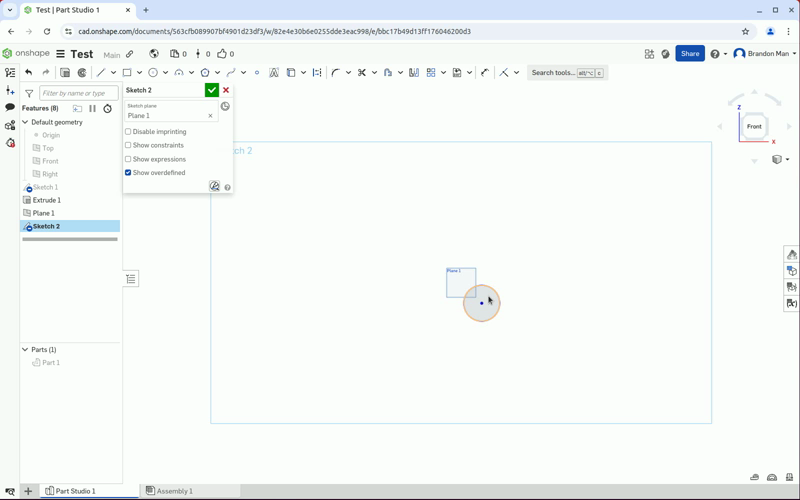
scroll(6)
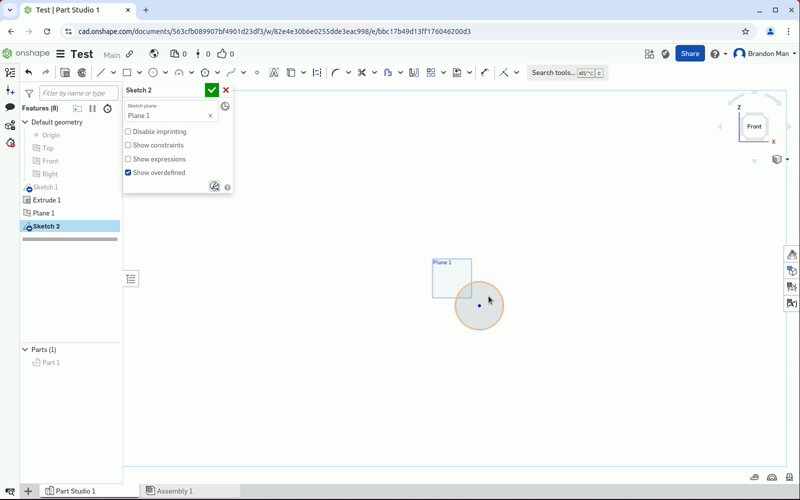
scroll(6)
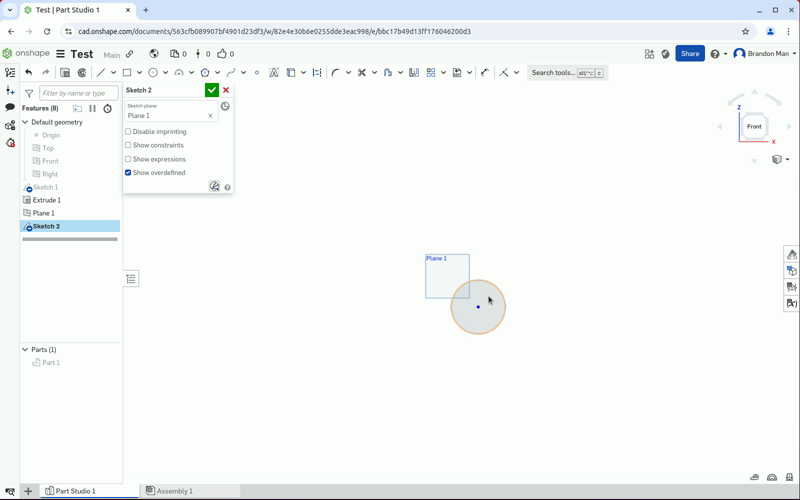
scroll(6)
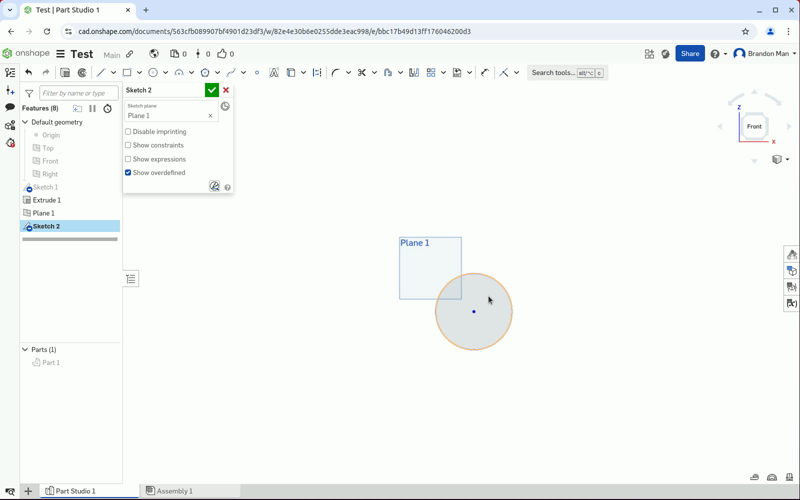
scroll(6)
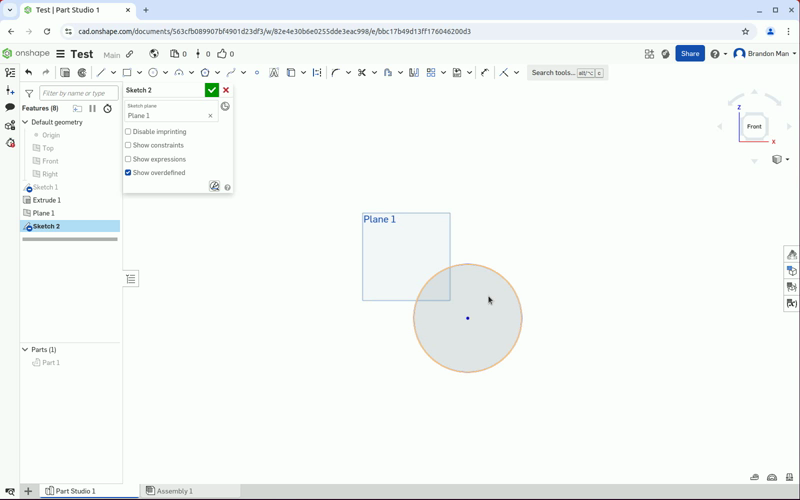
scroll(6)
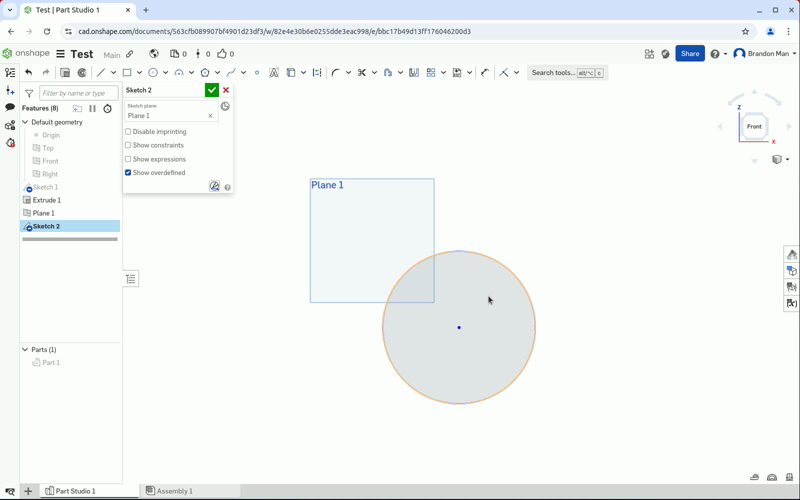
scroll(6)
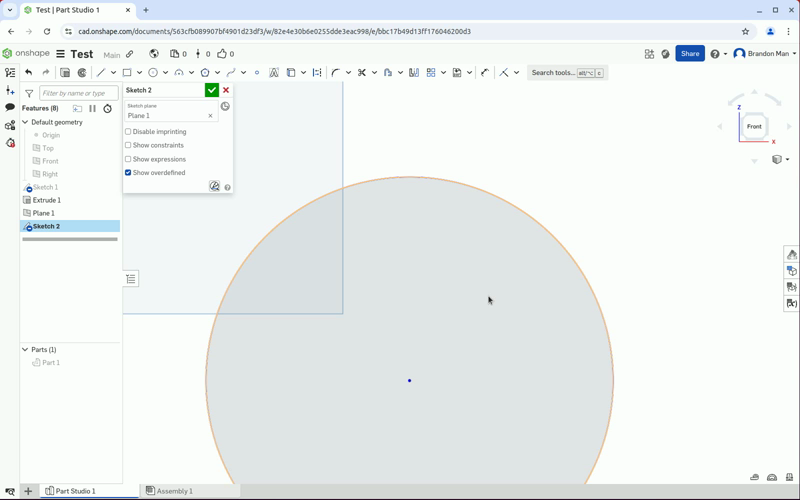
click(488, 295)
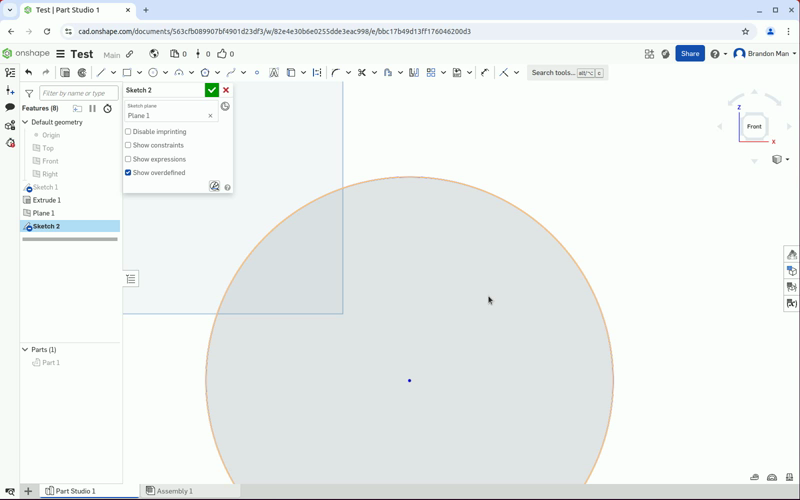
scroll(-6)
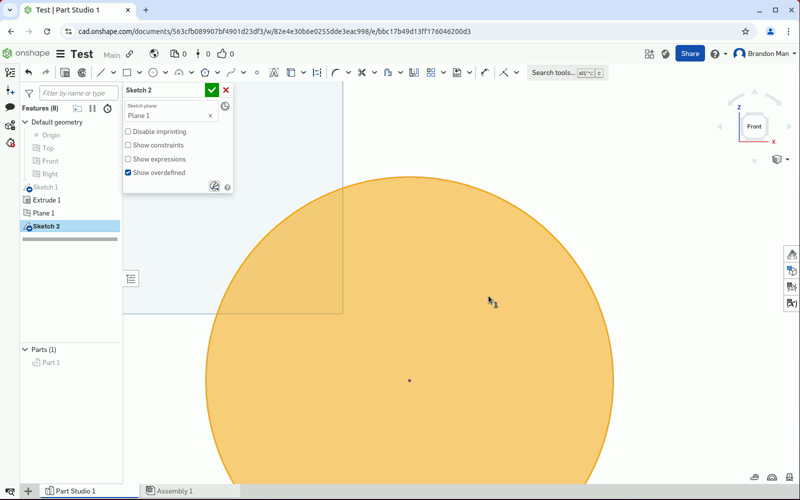
scroll(-6)
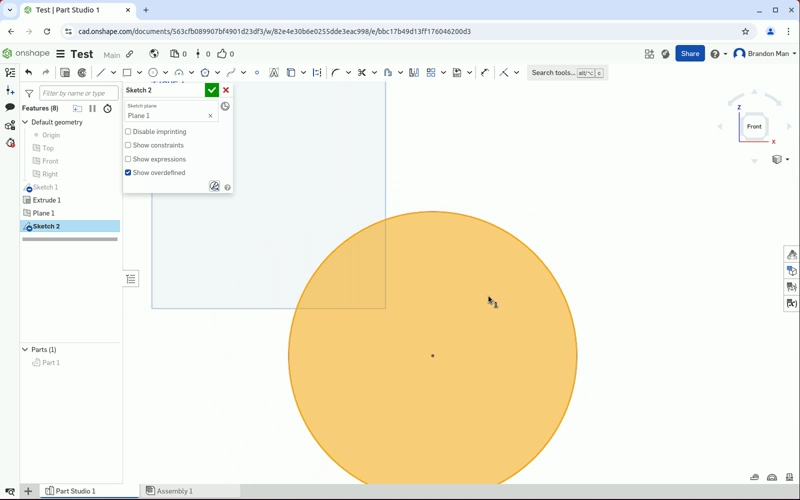
scroll(-6)
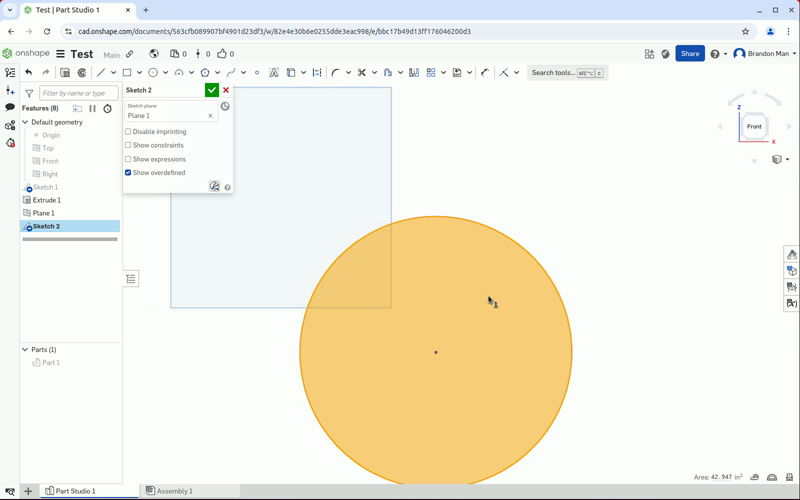
scroll(-6)
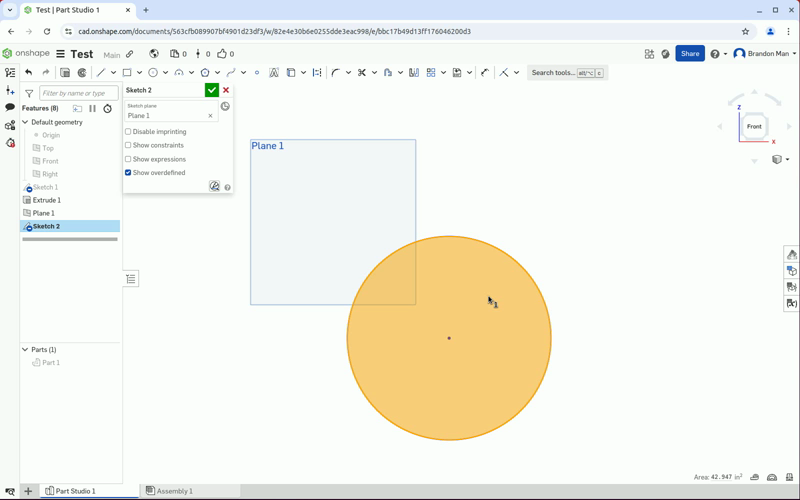
scroll(-6)
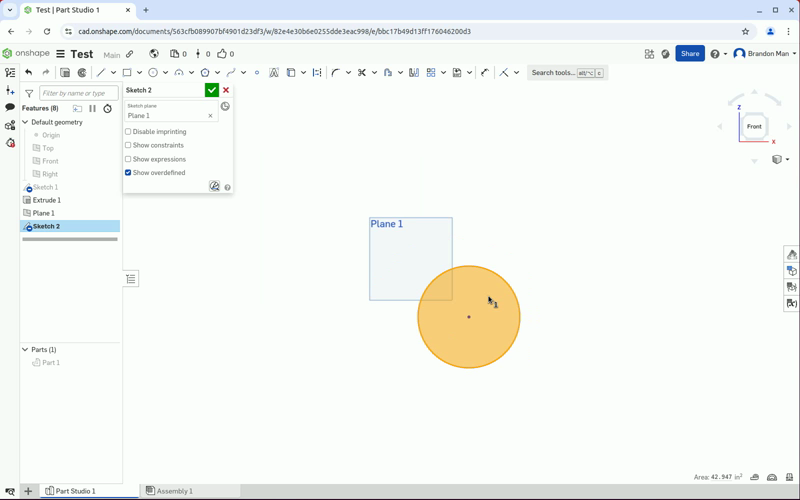
scroll(-6)
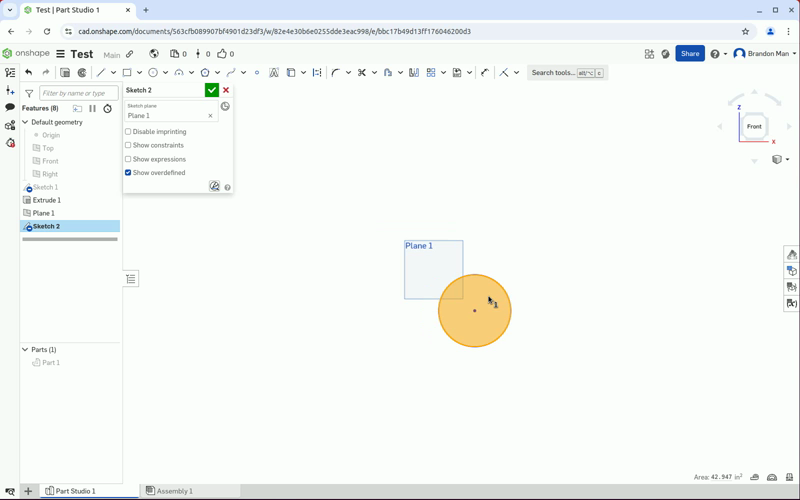
scroll(-6)
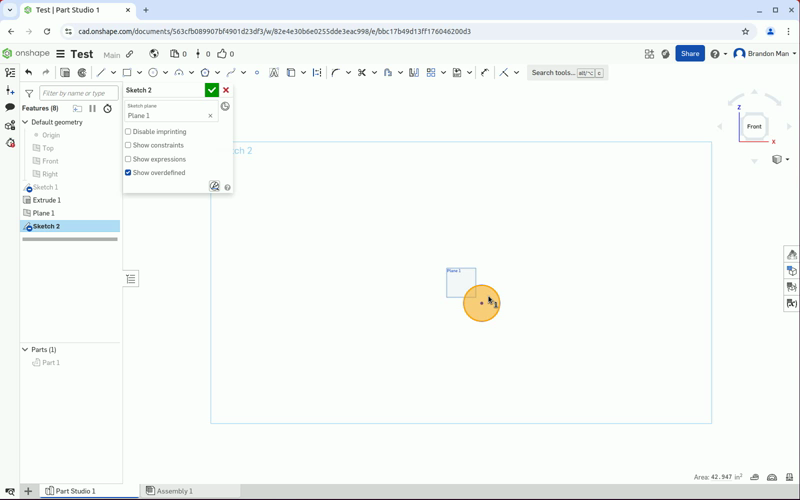
mouse_move(73, 352)
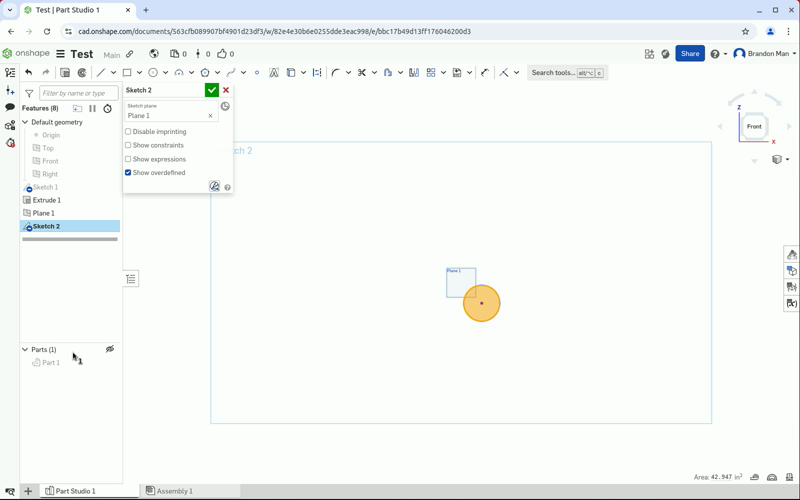
key(shift+y)
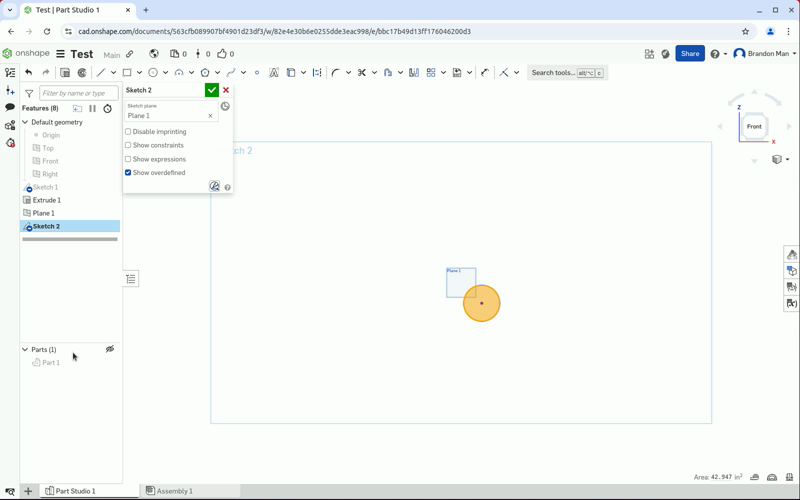
key(shift+e)
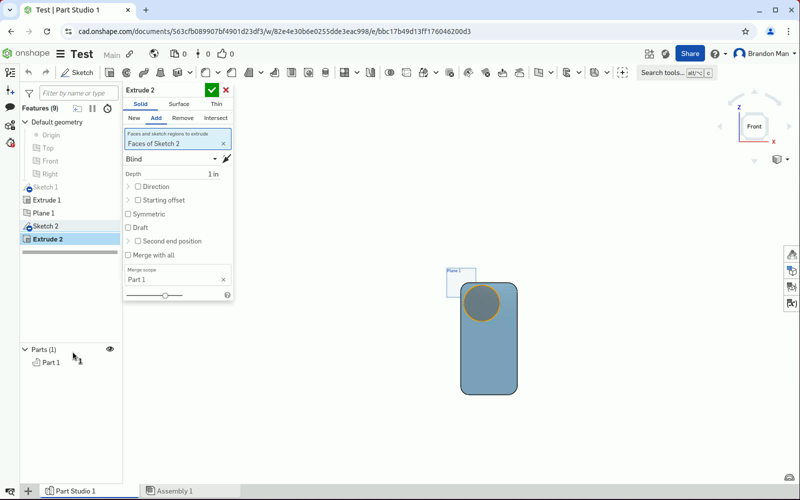
mouse_move(143, 106)
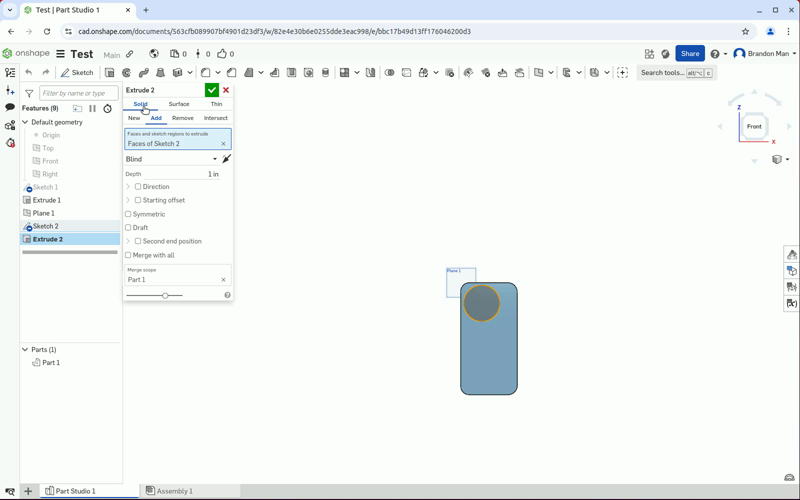
click(143, 106)
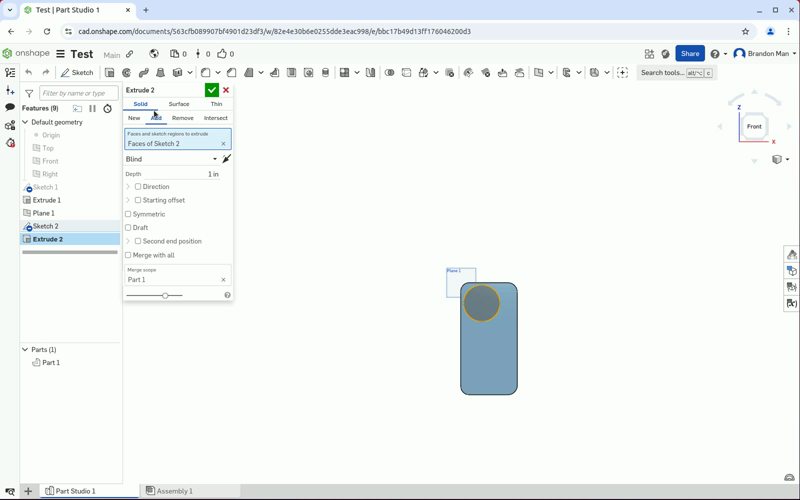
mouse_move(186, 120)
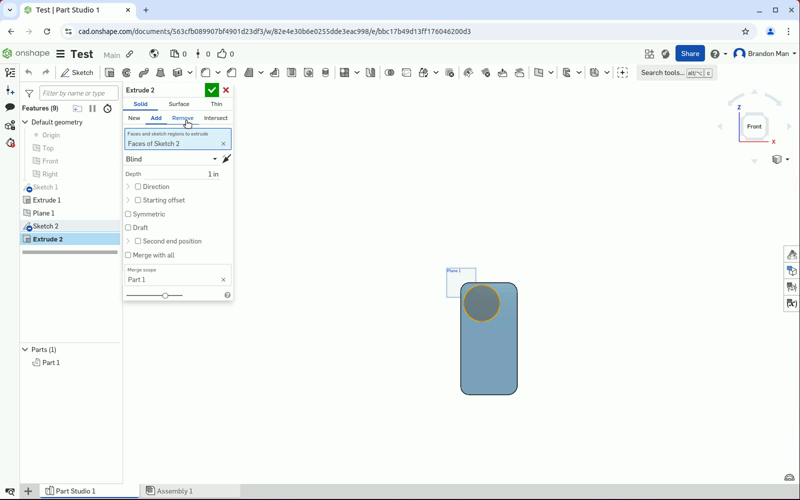
click(186, 120)
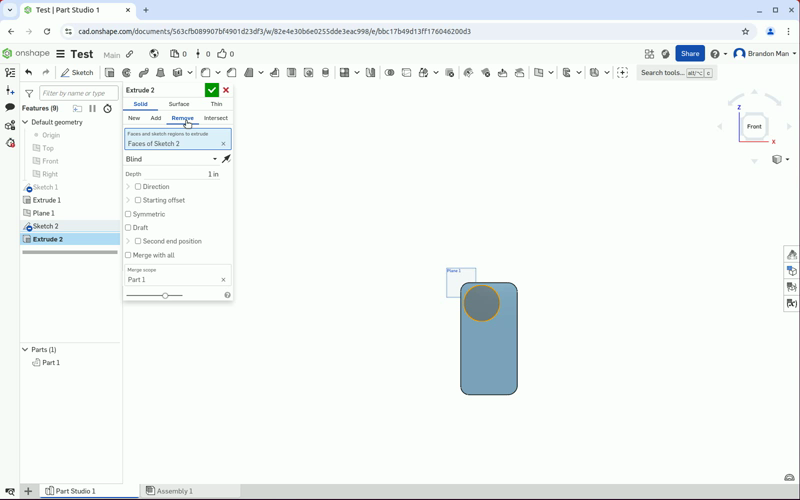
key(tab, 4)
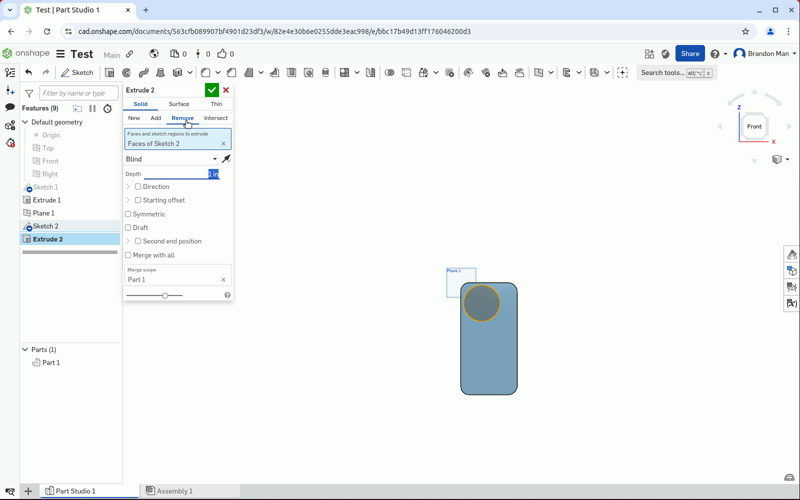
text(3.129)
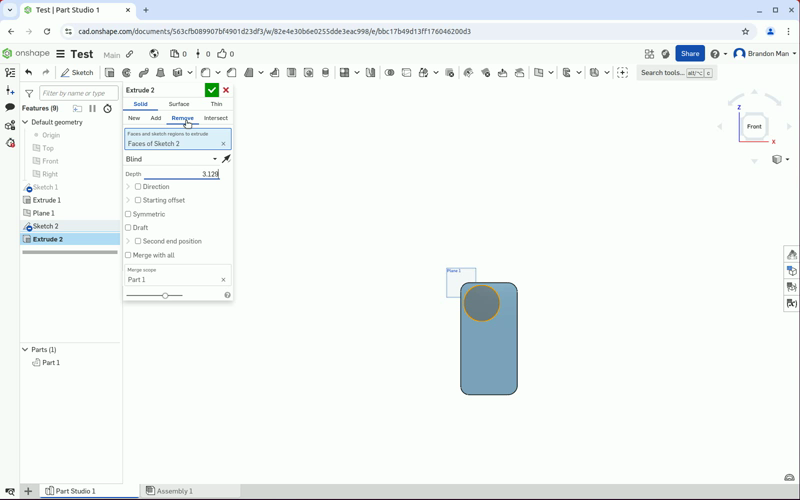
key(tab, 6)
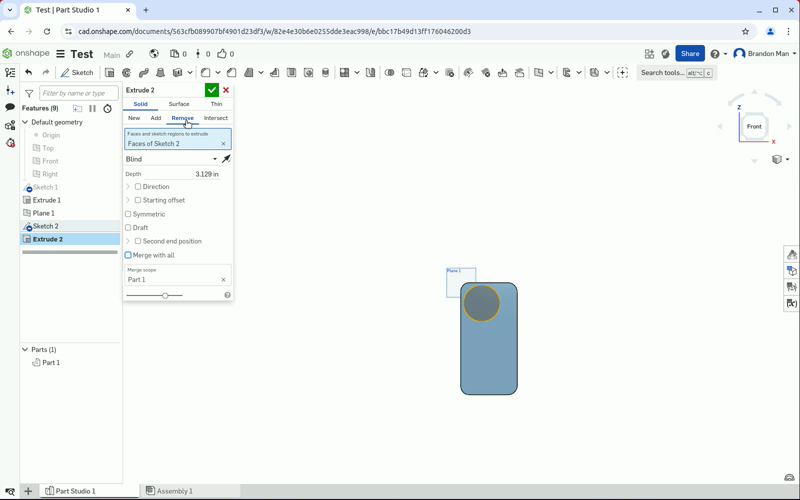
key(space)
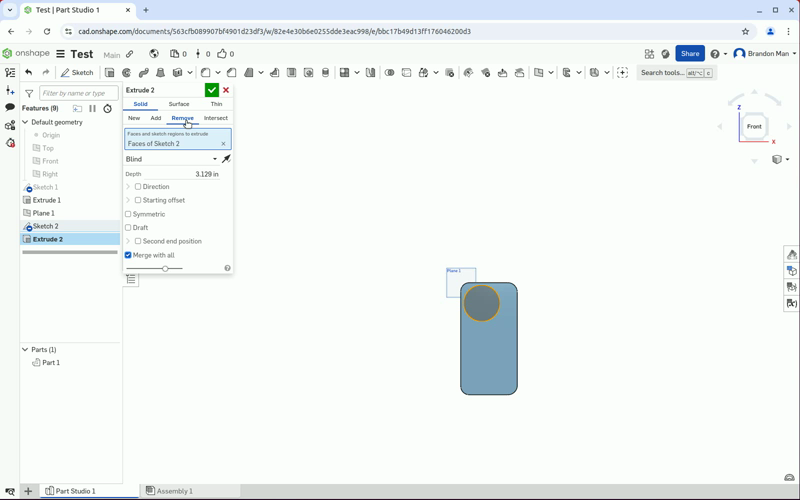
key(enter)
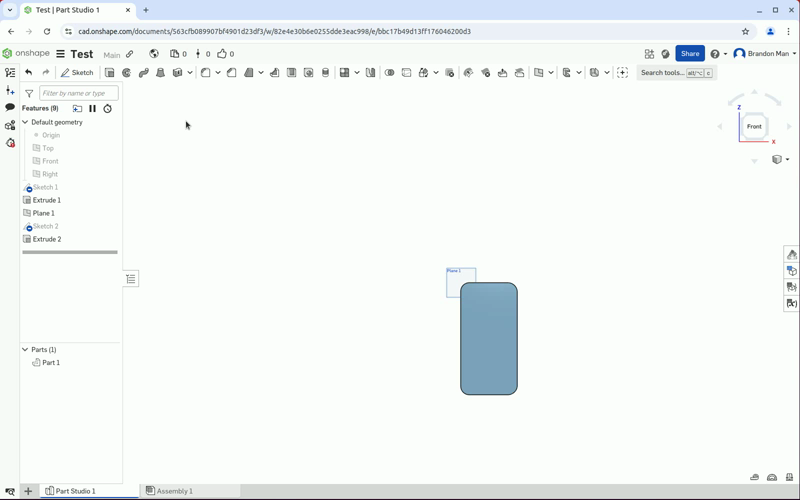
key(shift+h)
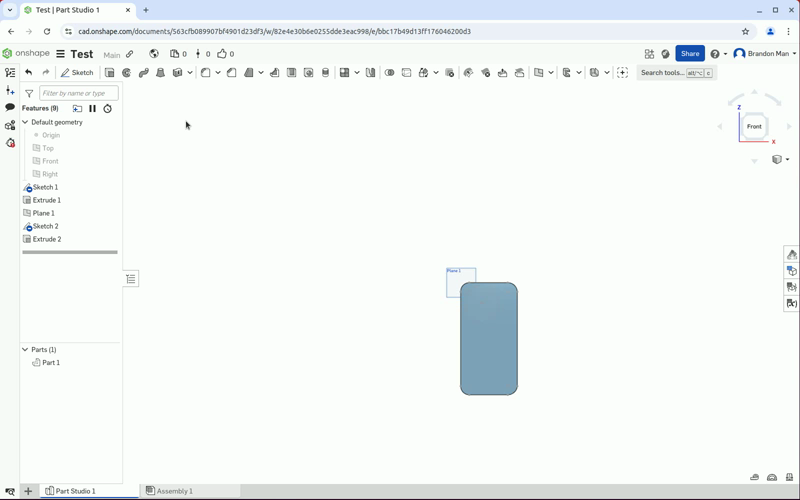
key(shift+h)
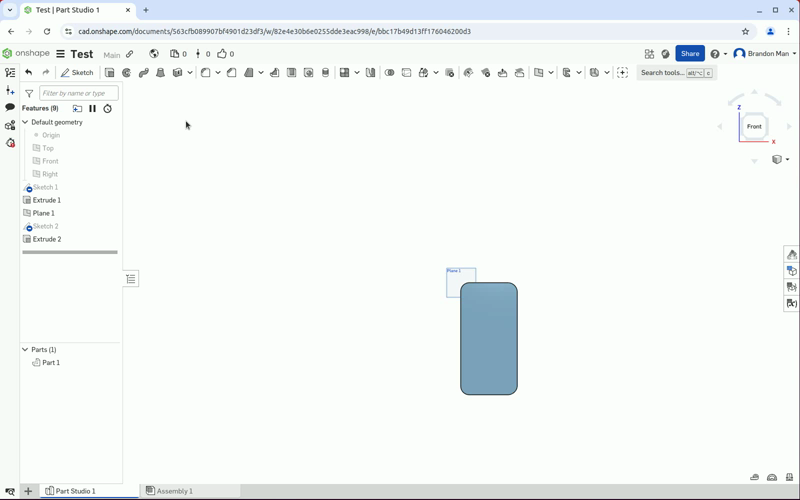
mouse_move(73, 189)
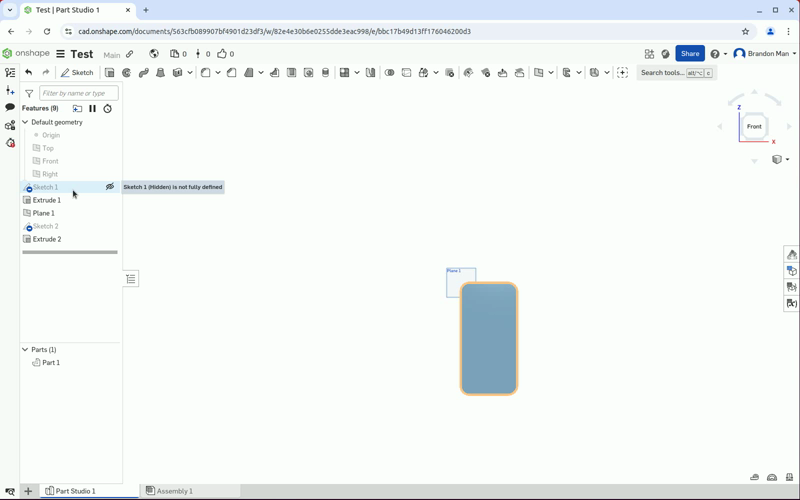
click(73, 189)
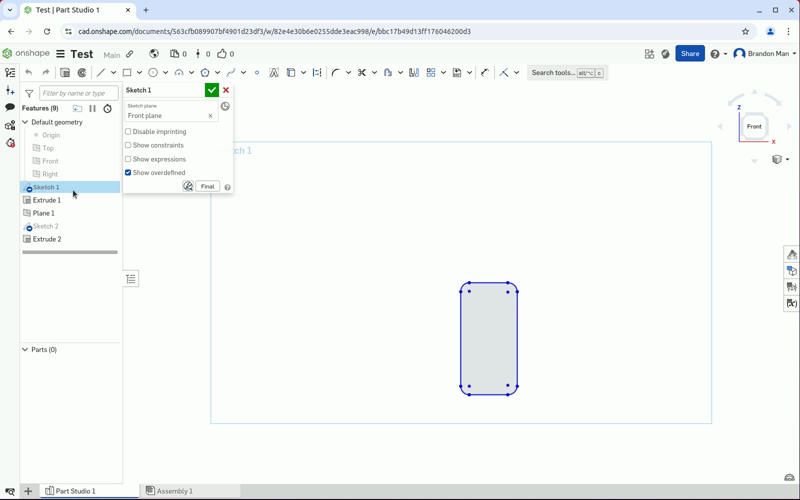
mouse_move(229, 92)
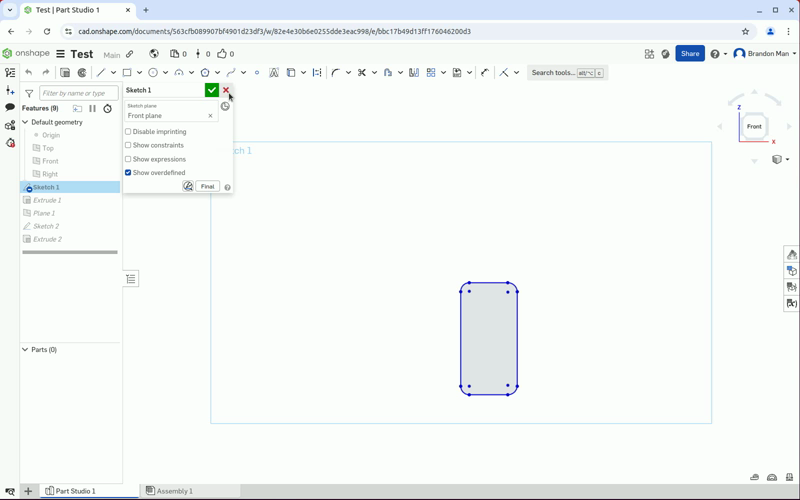
click(229, 92)
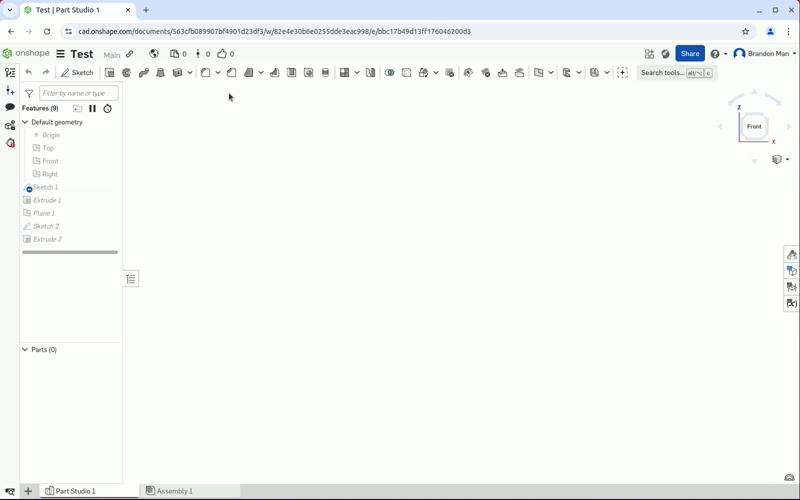
key(shift+s)
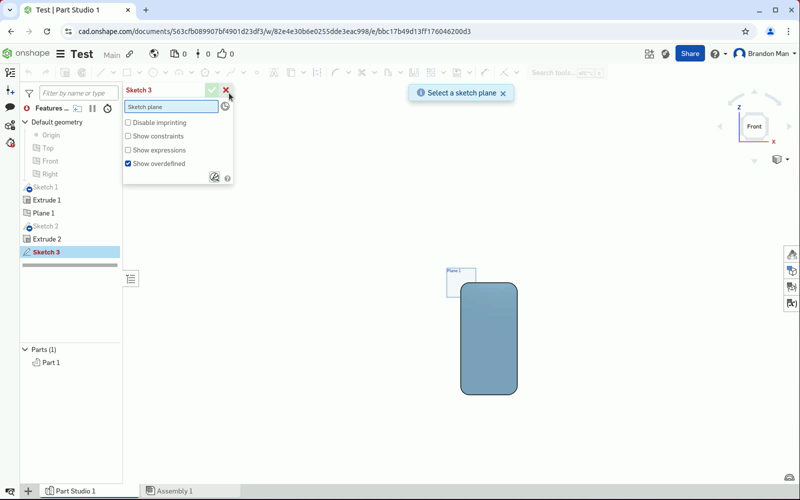
mouse_move(73, 215)
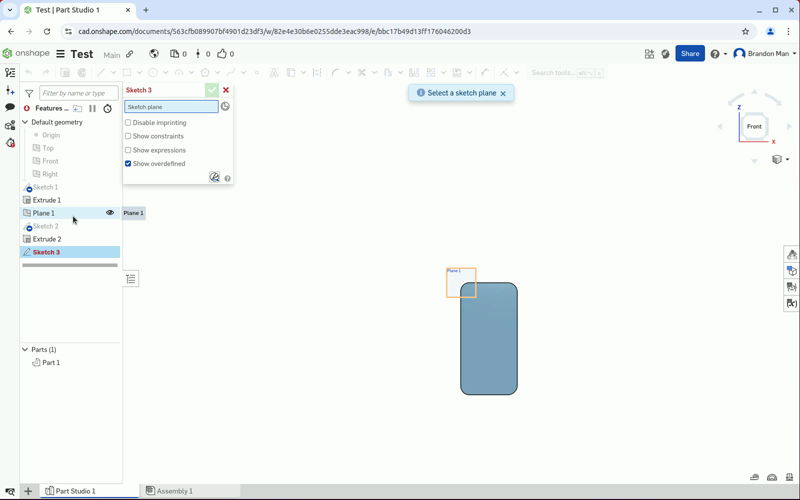
click(73, 215)
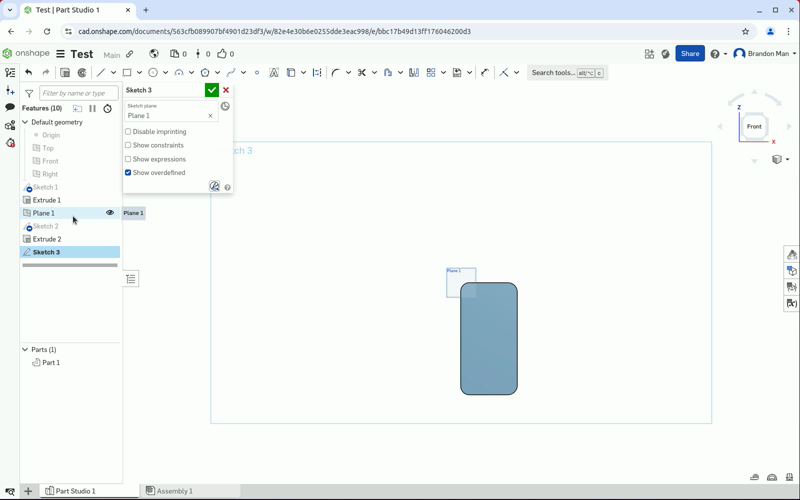
mouse_move(73, 352)
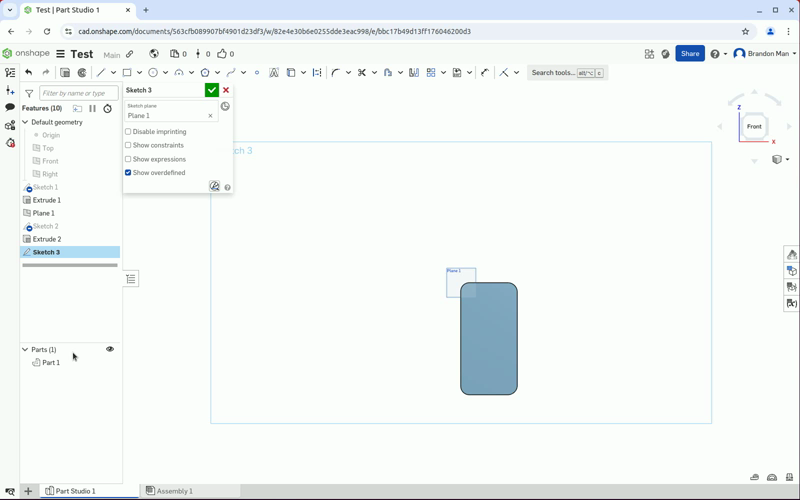
key(y)
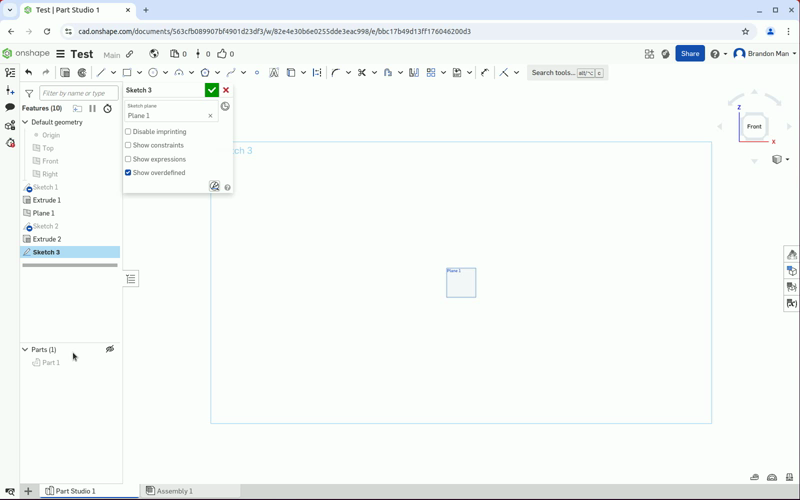
key(c)
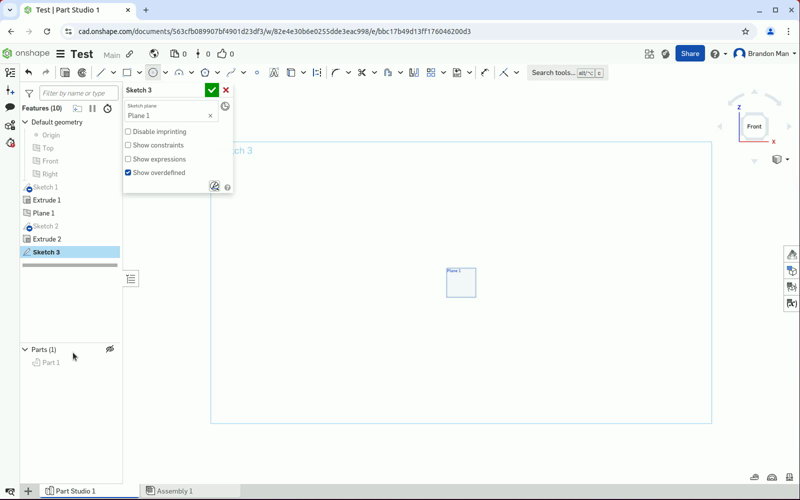
key_down(shift)
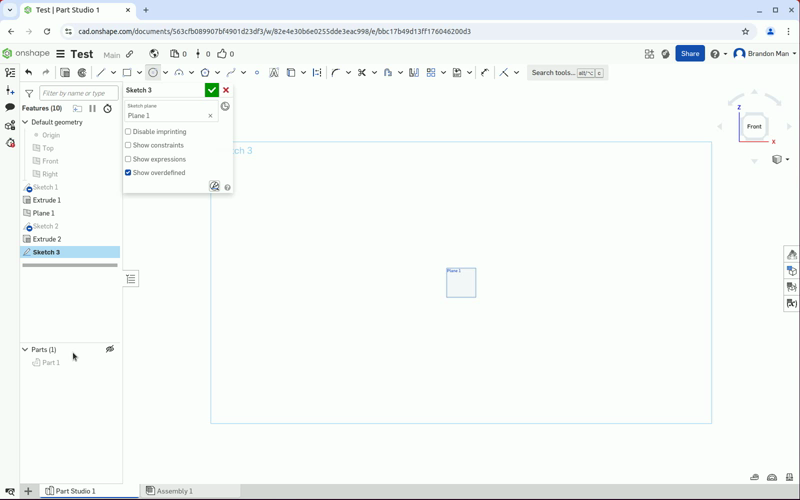
mouse_move(497, 336)
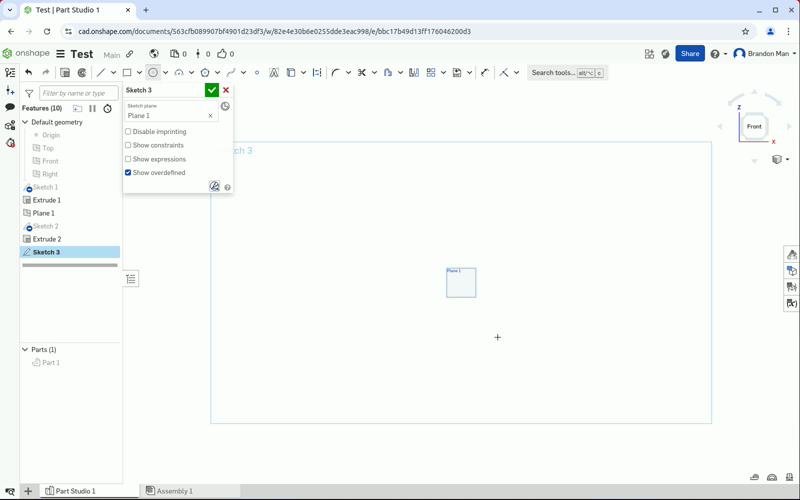
click(497, 336)
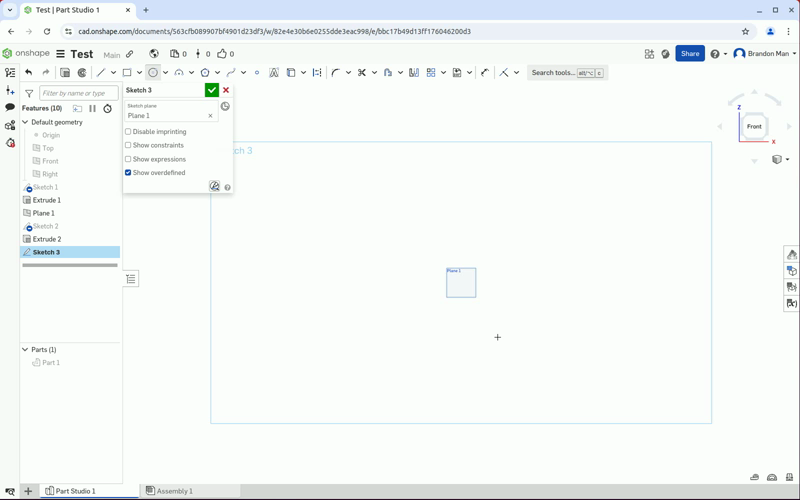
key_up(shift)
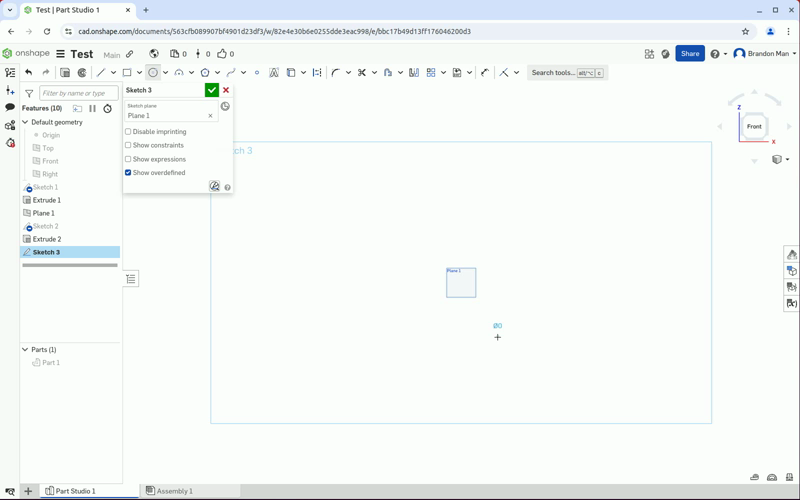
mouse_move(513, 336)
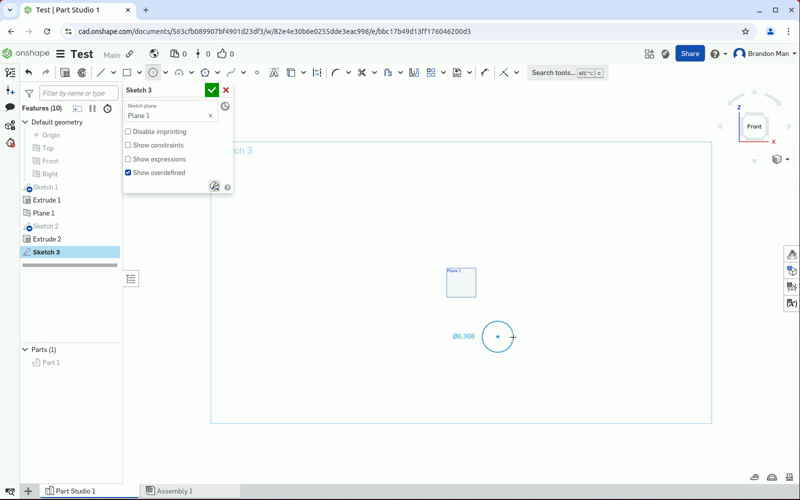
click(513, 336)
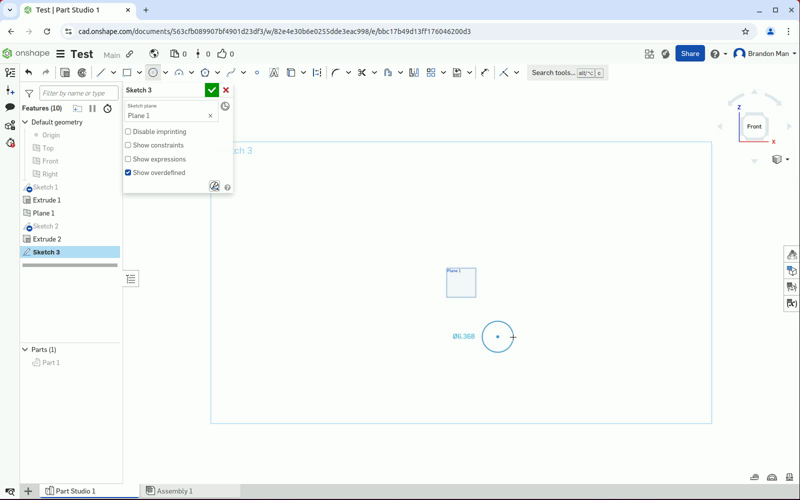
key(esc)
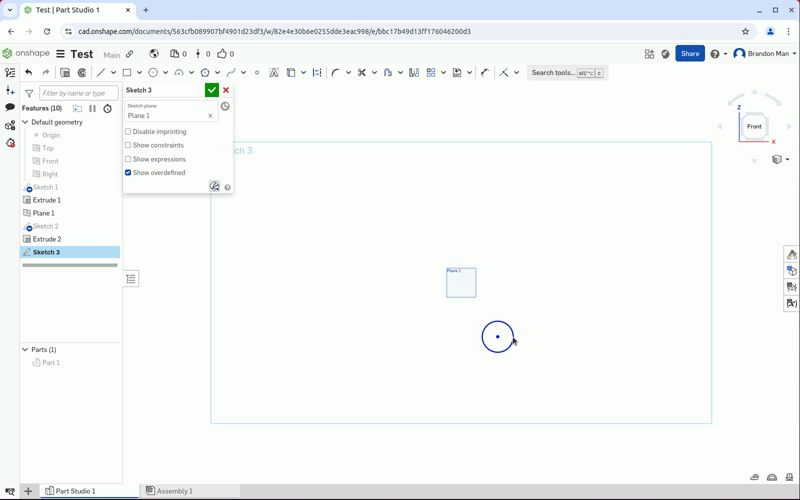
mouse_move(492, 346)
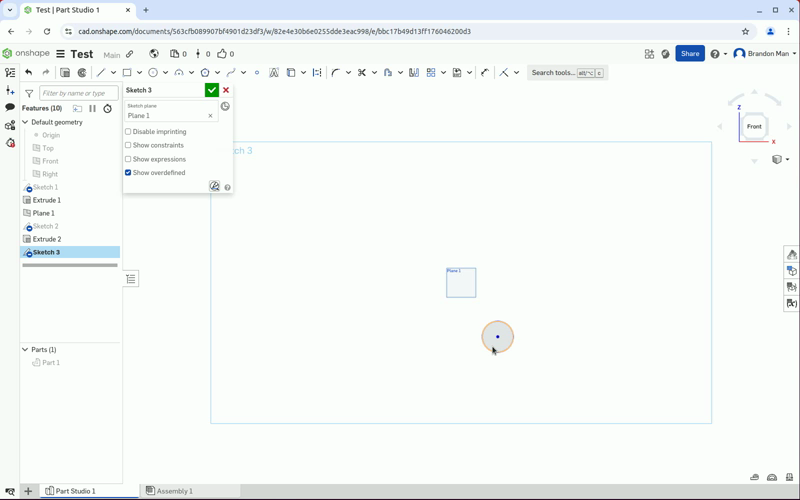
scroll(6)
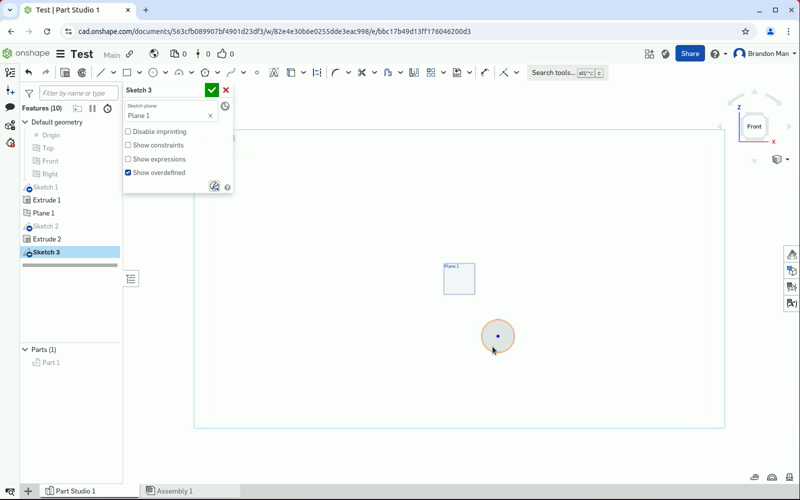
scroll(6)
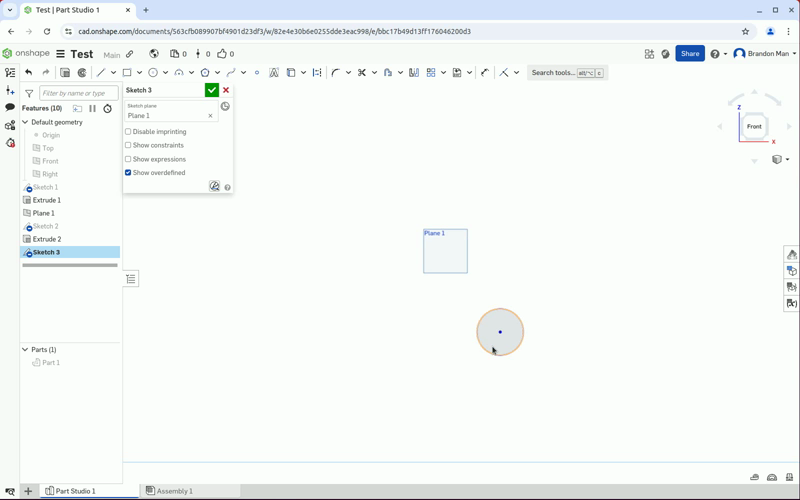
scroll(6)
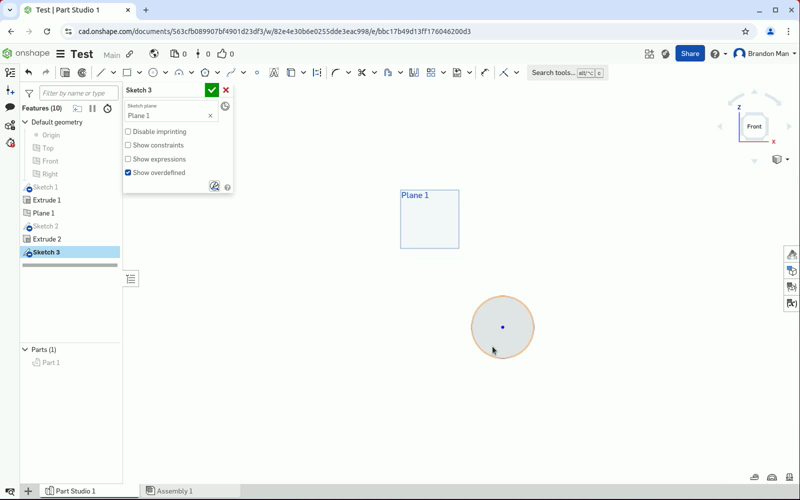
scroll(6)
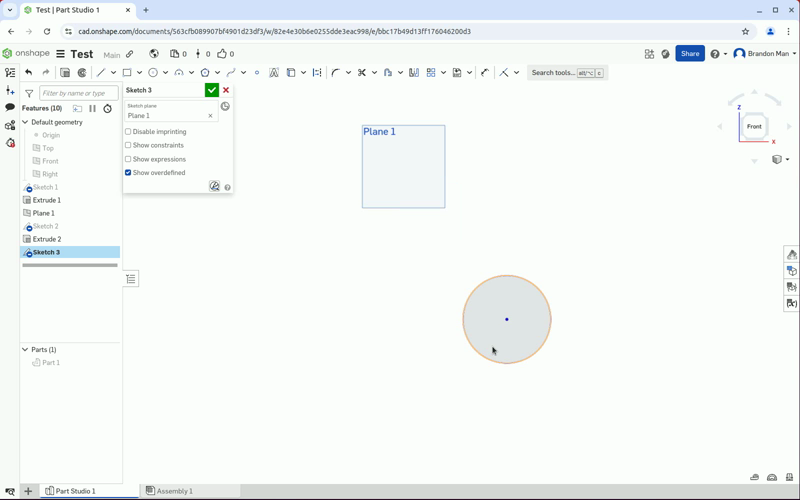
scroll(6)
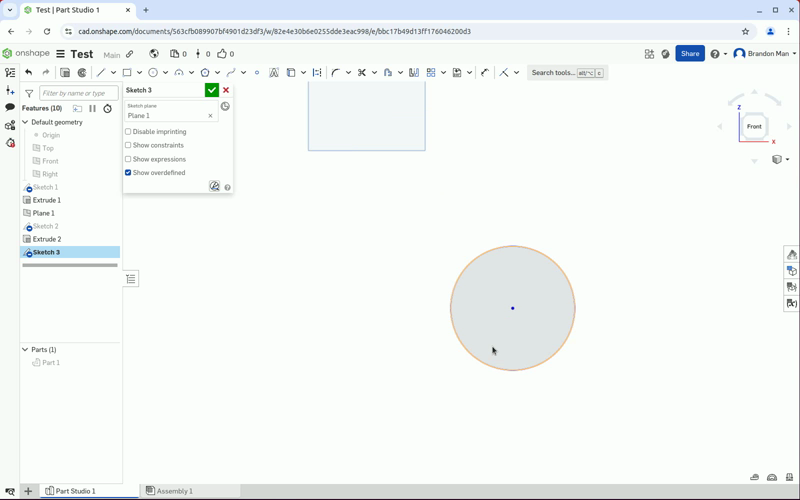
scroll(6)
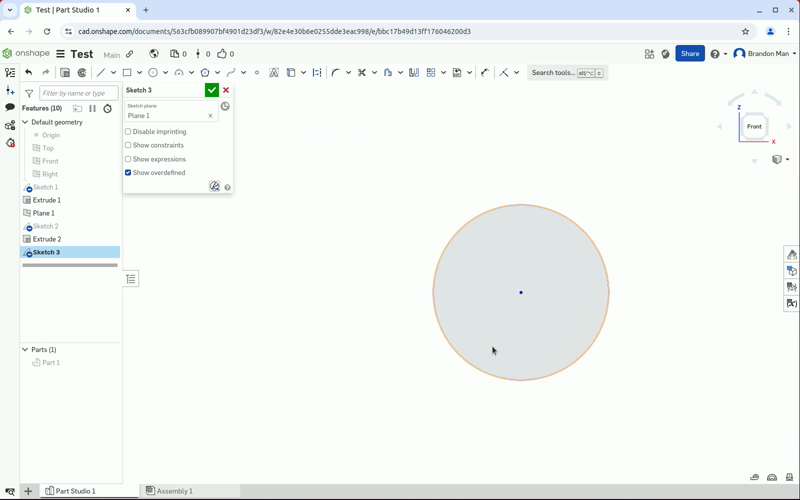
scroll(6)
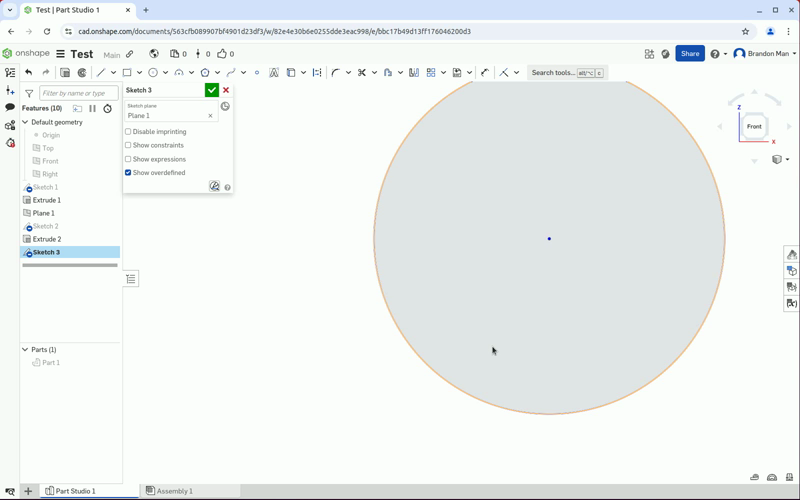
click(492, 346)
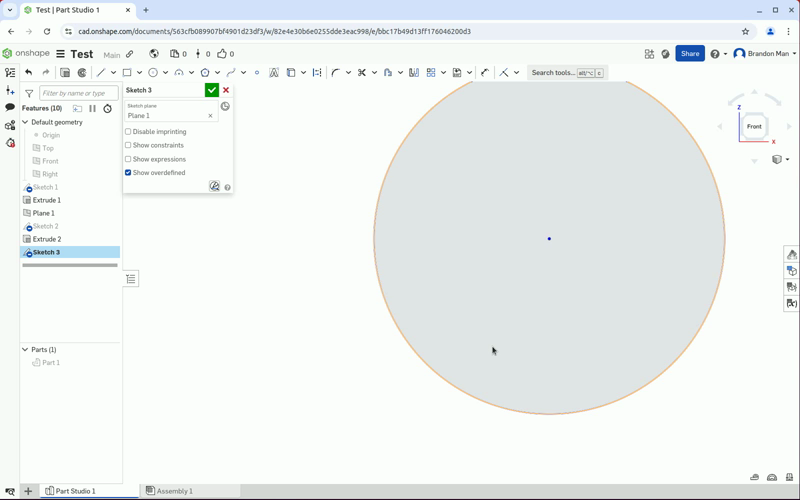
scroll(-6)
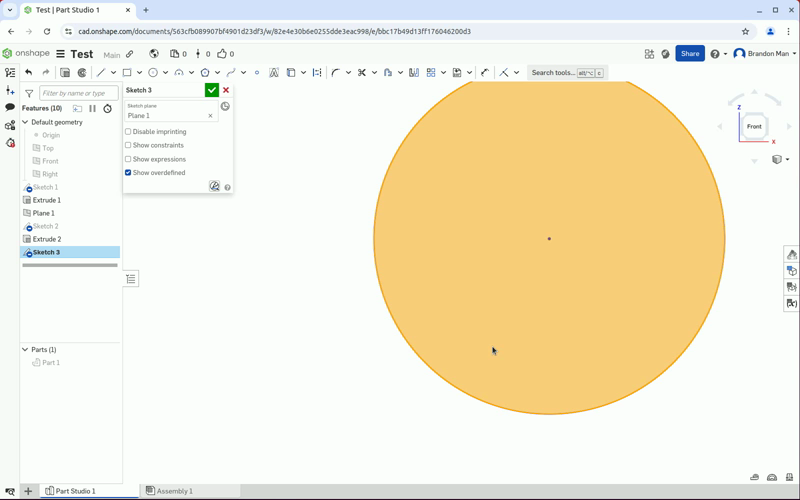
scroll(-6)
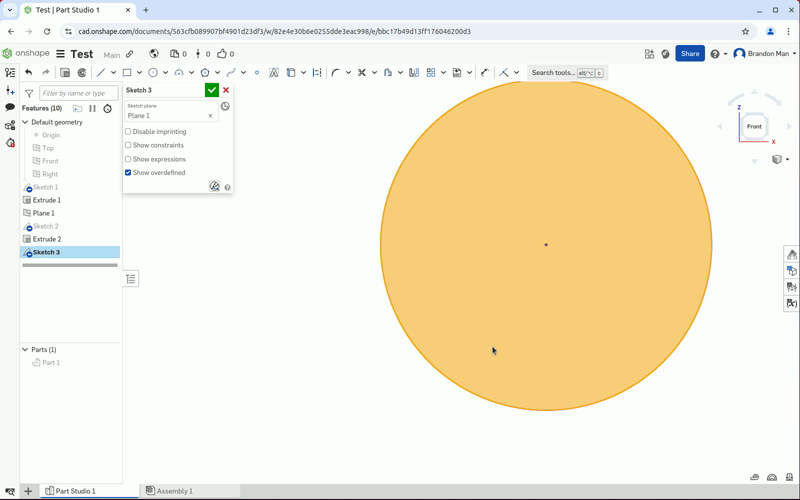
scroll(-6)
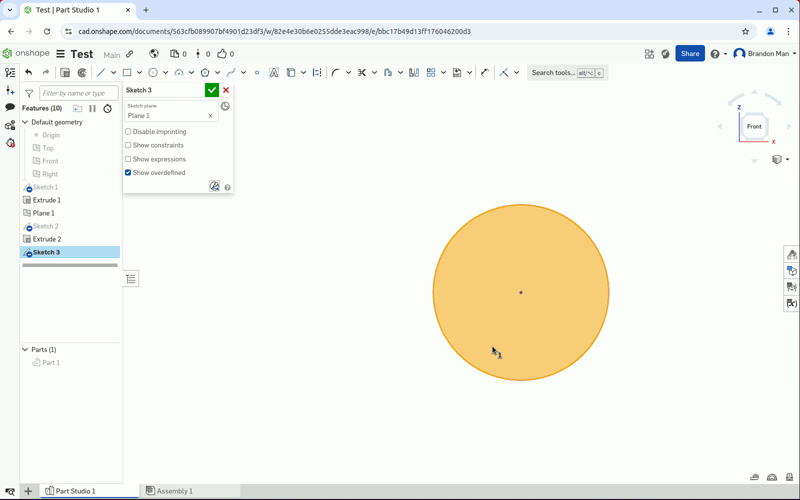
scroll(-6)
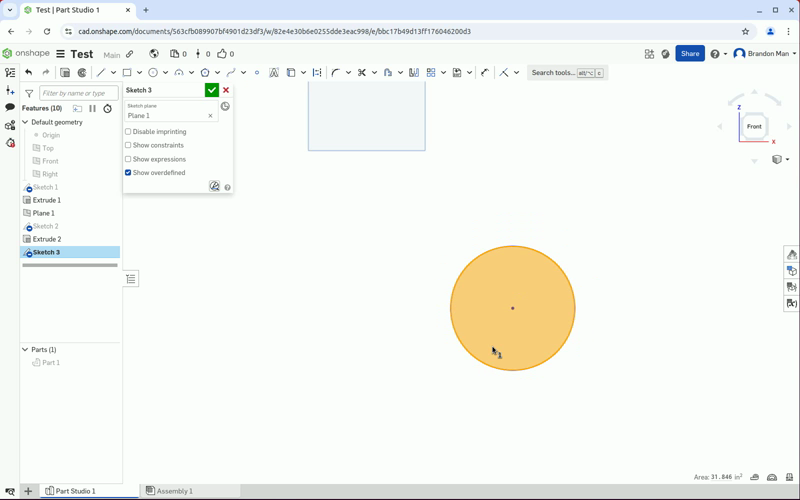
scroll(-6)
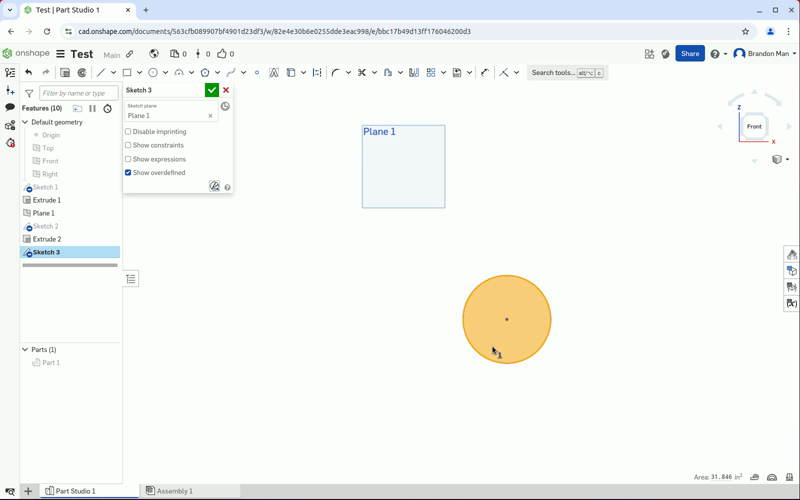
scroll(-6)
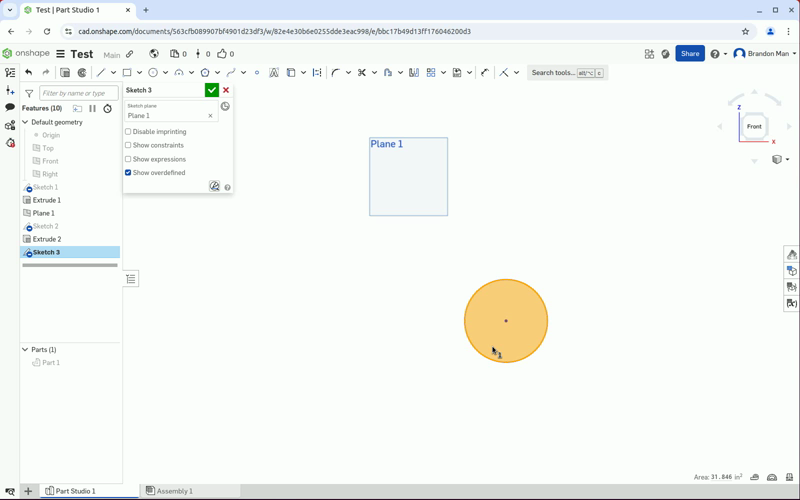
scroll(-6)
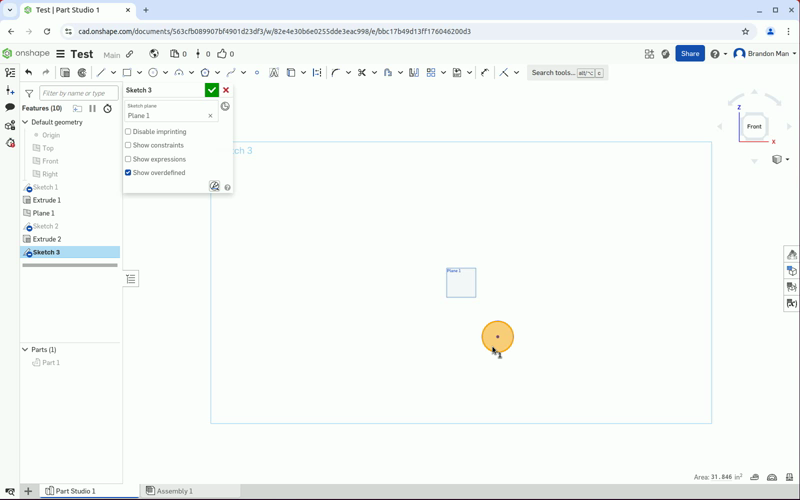
mouse_move(73, 352)
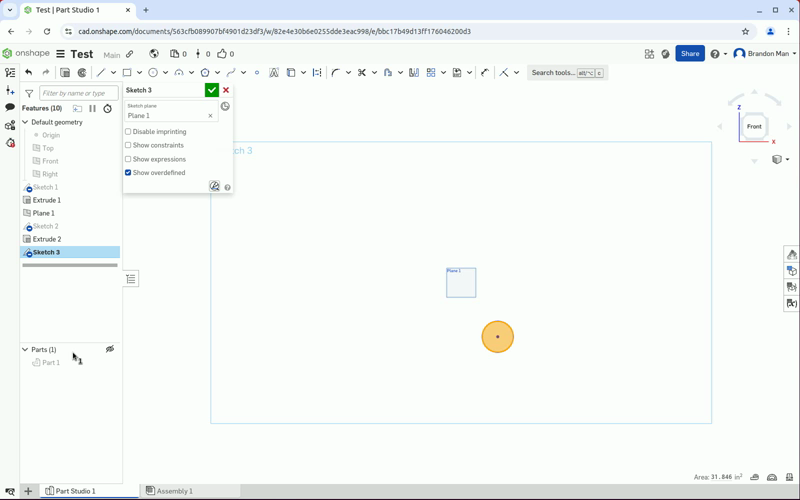
key(shift+y)
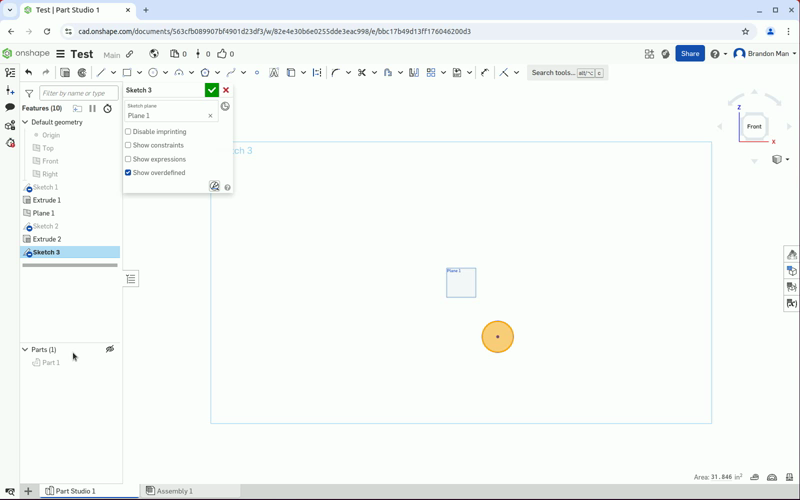
key(shift+e)
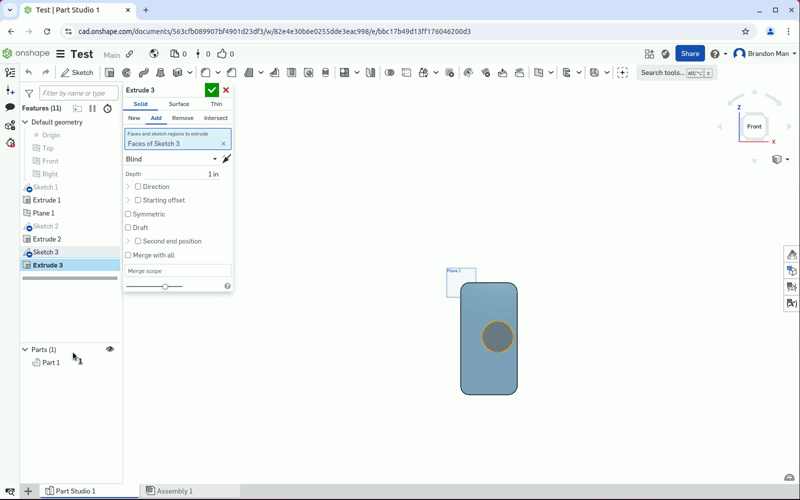
mouse_move(143, 106)
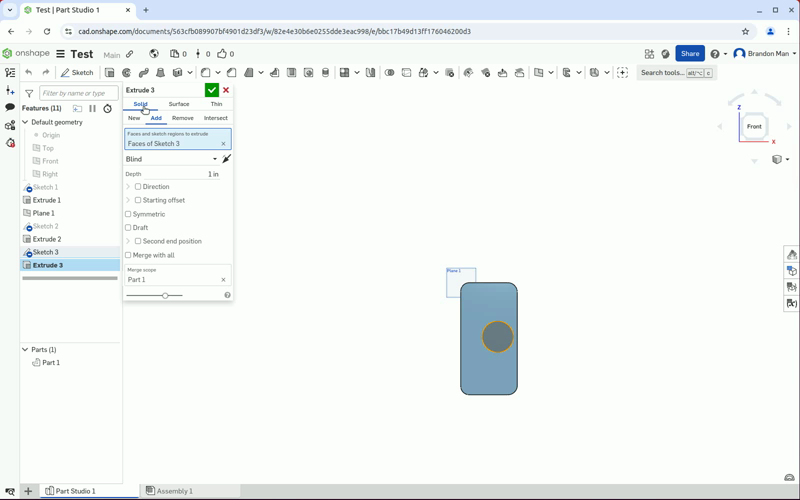
click(143, 106)
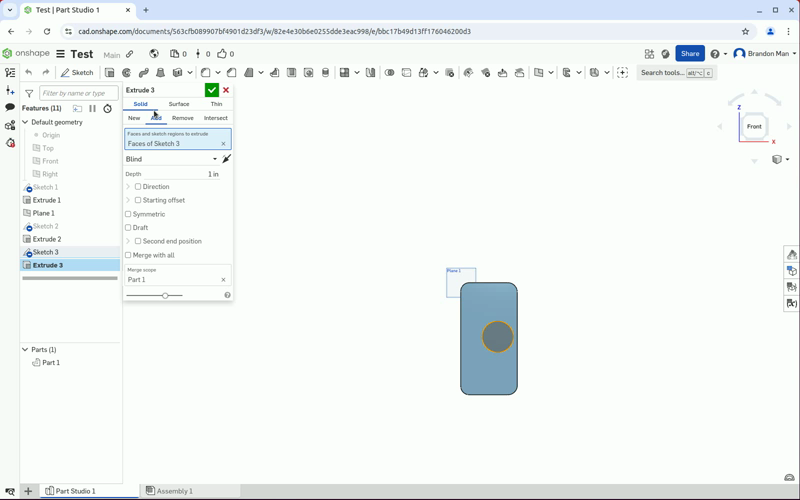
mouse_move(186, 120)
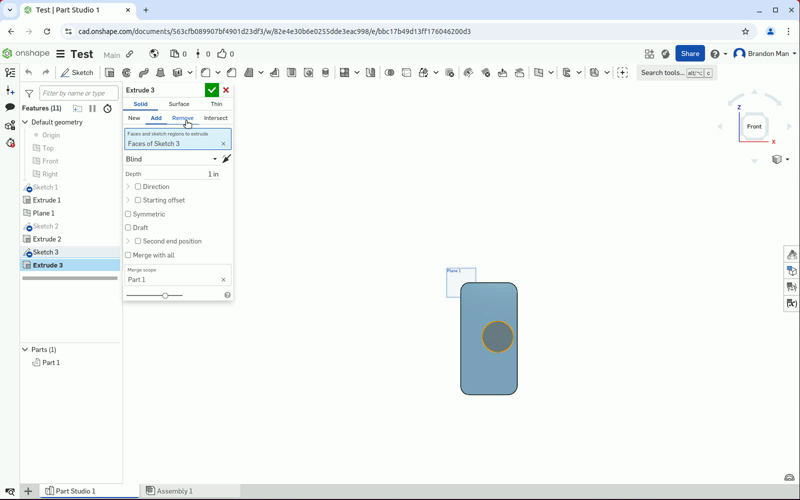
click(186, 120)
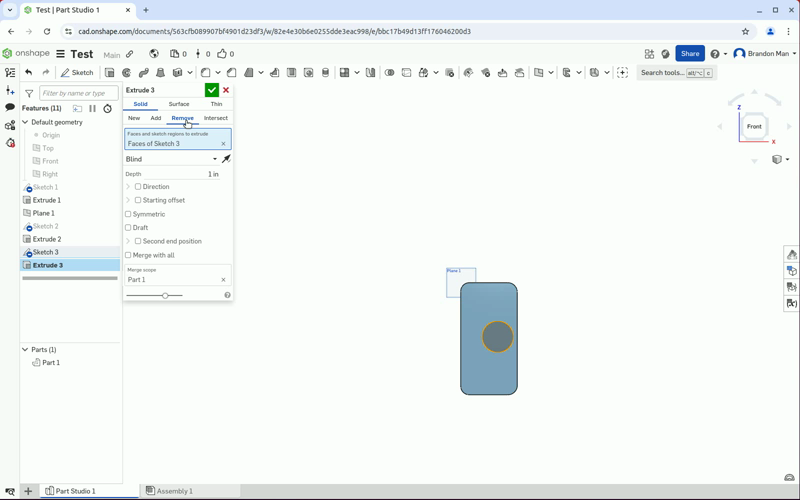
key(tab, 4)
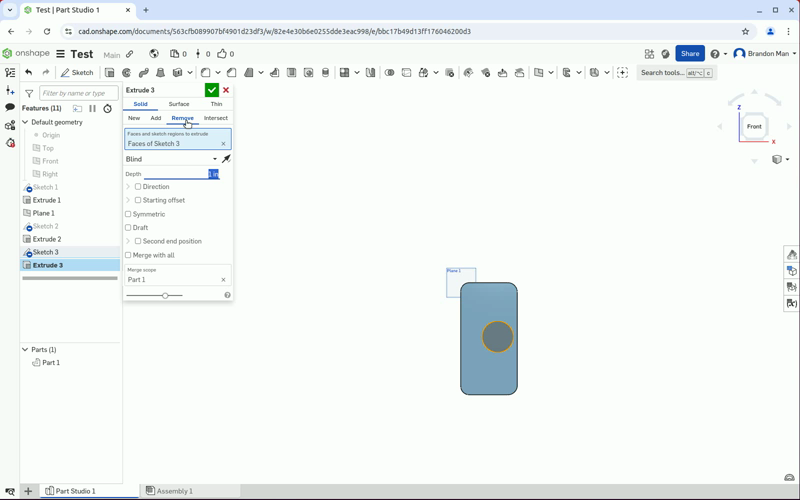
text(3.129)
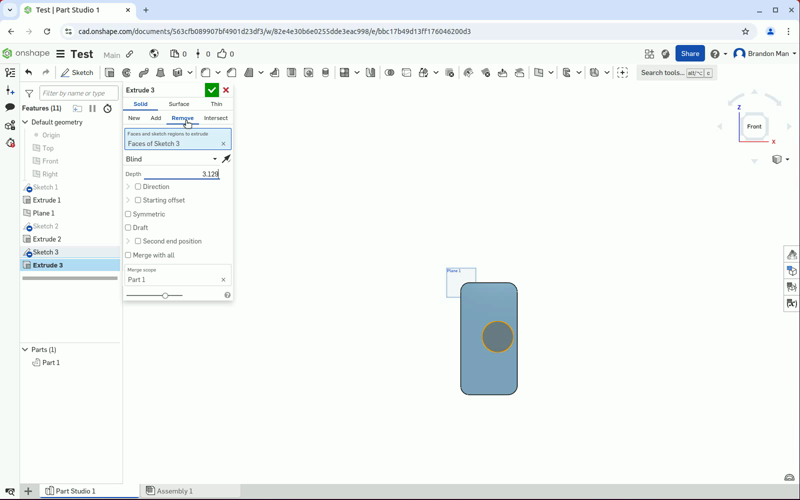
key(tab, 6)
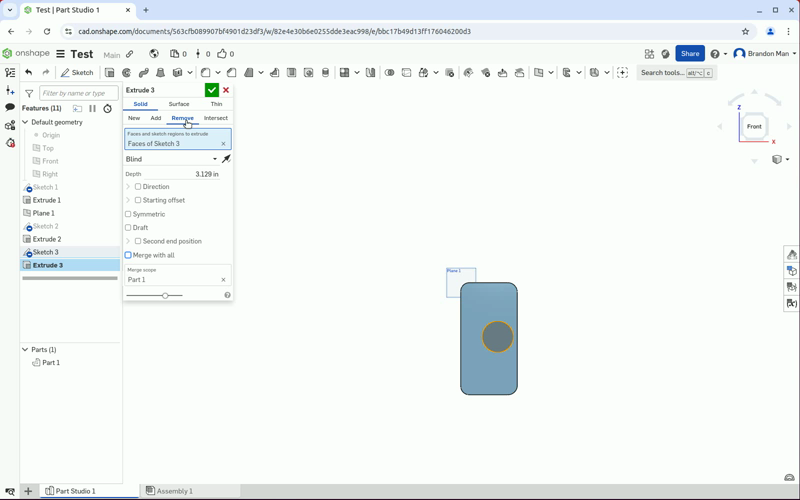
key(space)
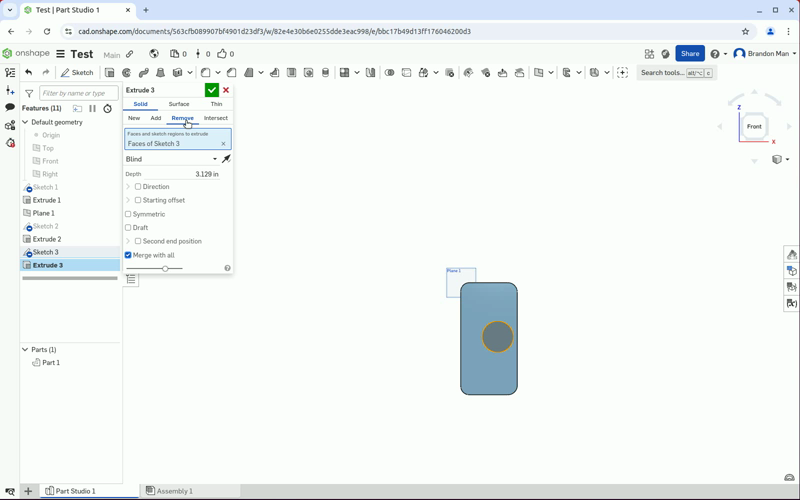
key(enter)
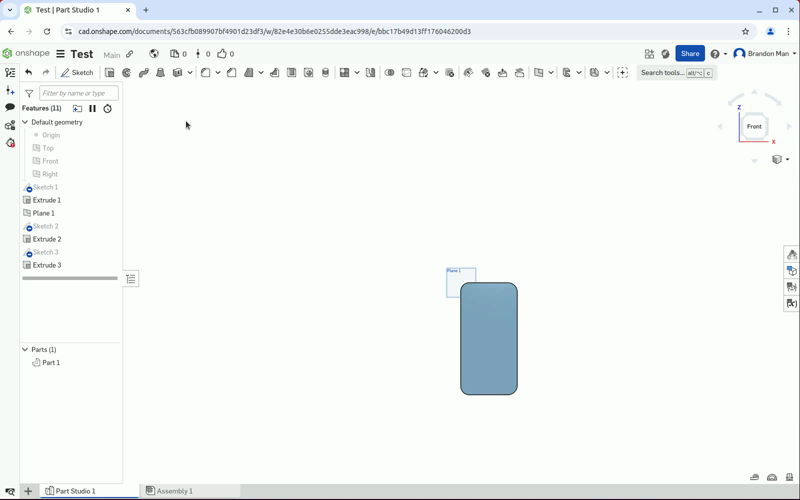
key(shift+h)
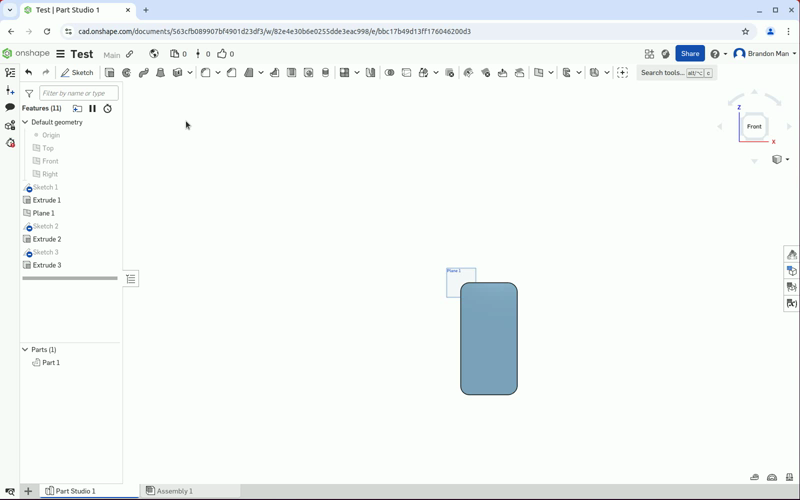
key(shift+h)
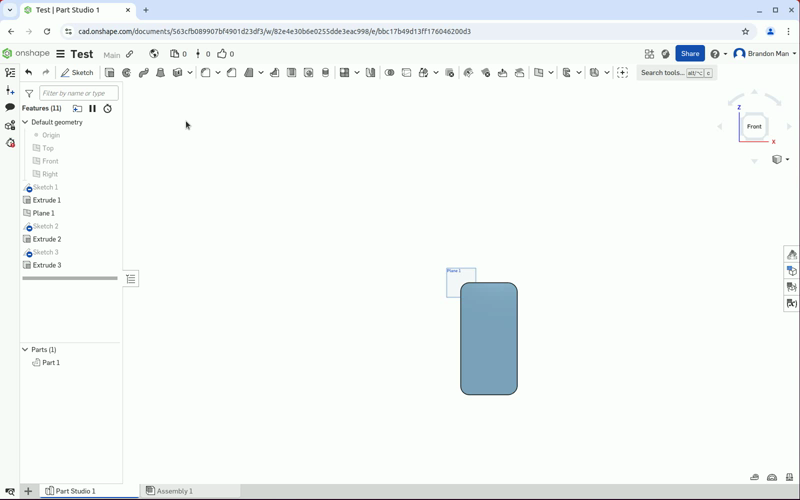
mouse_move(73, 189)
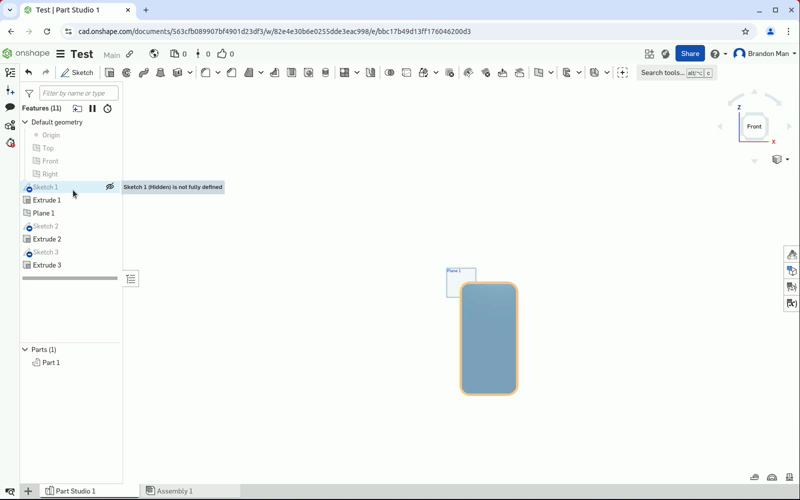
click(73, 189)
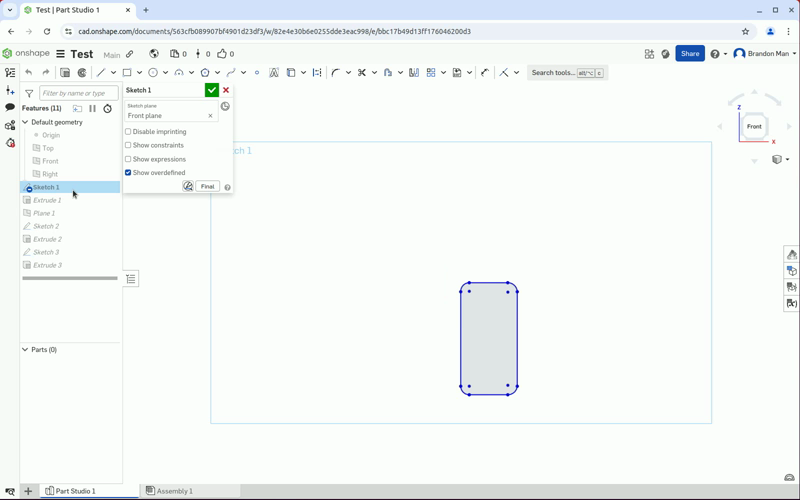
mouse_move(229, 92)
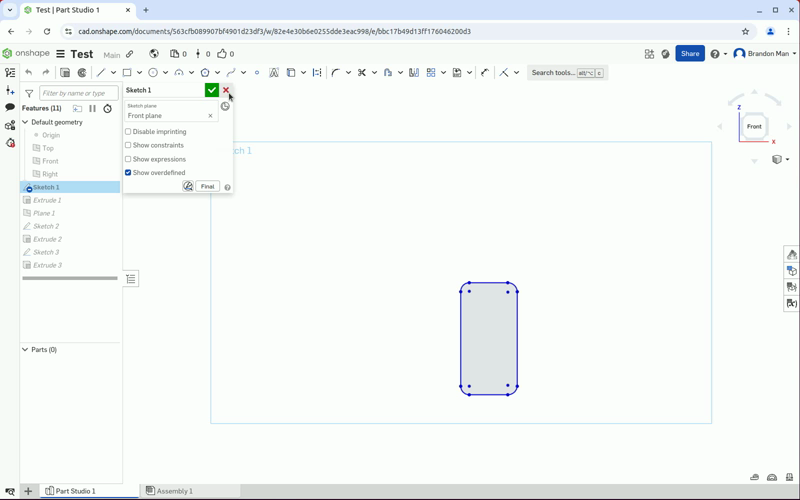
click(229, 92)
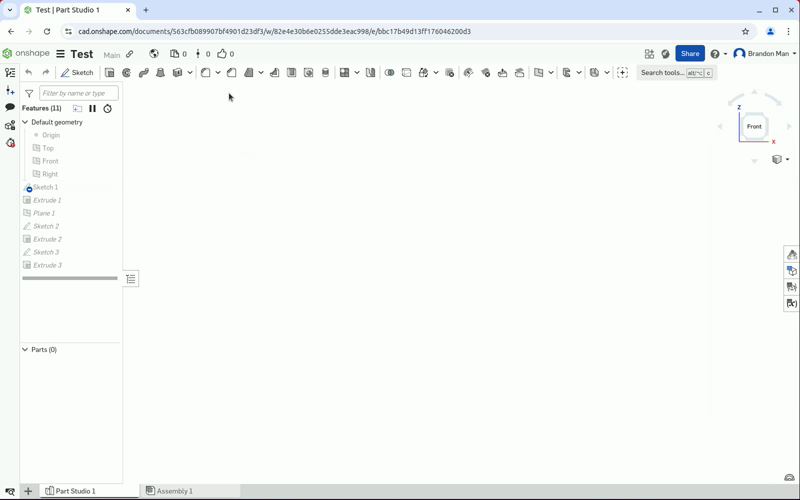
key(shift+s)
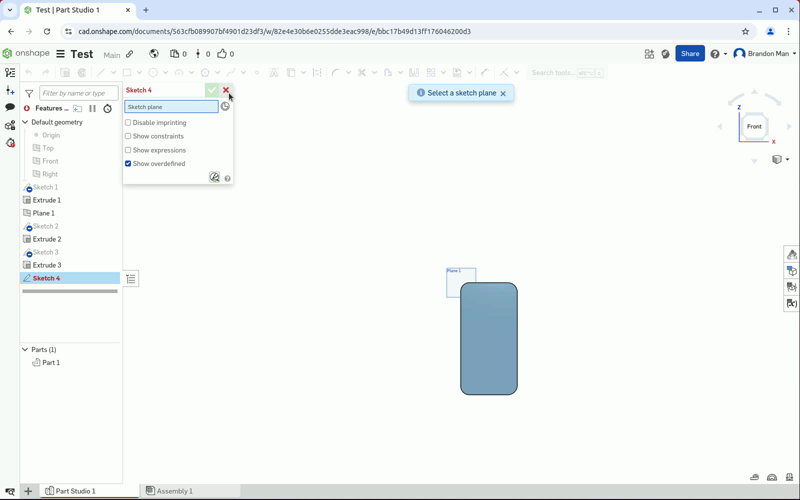
mouse_move(73, 215)
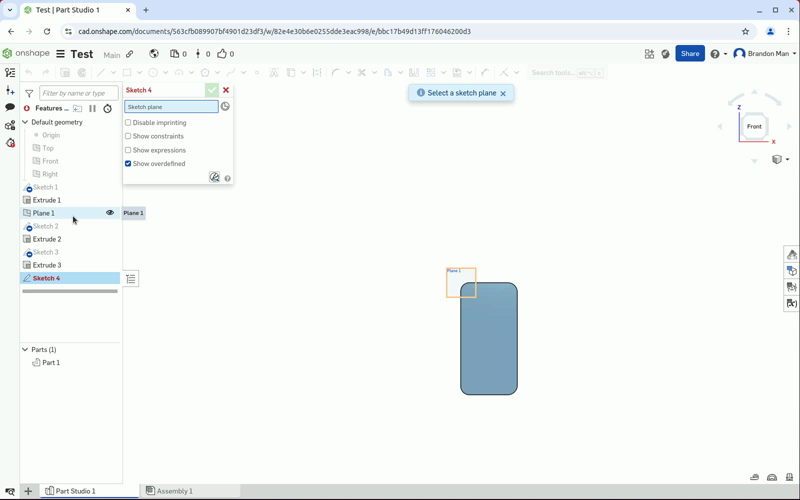
click(73, 215)
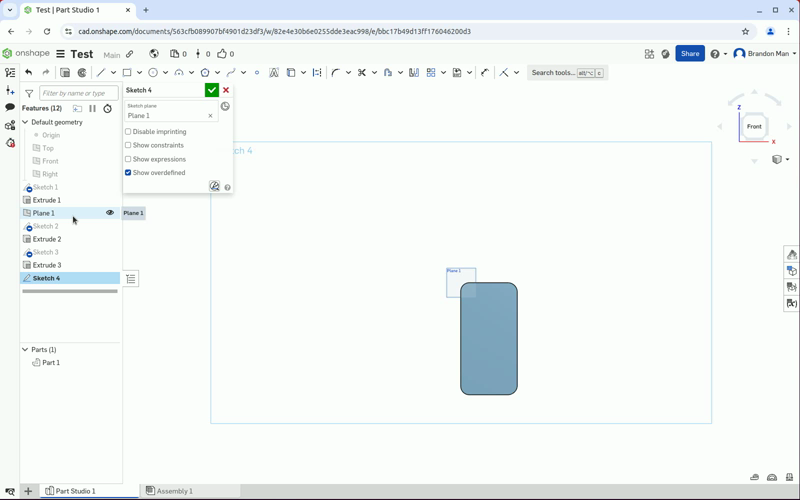
mouse_move(73, 352)
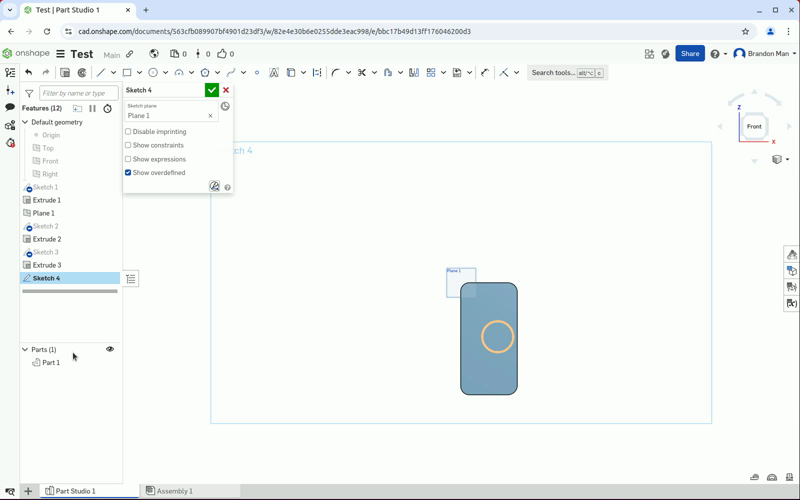
key(y)
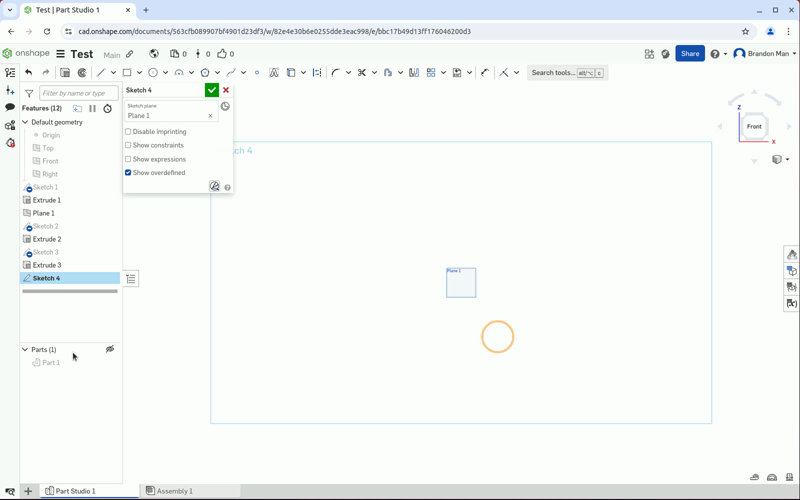
key(c)
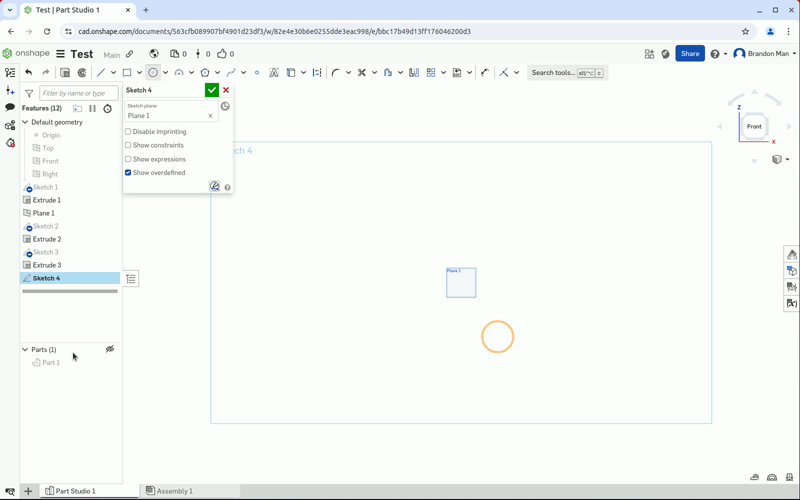
key_down(shift)
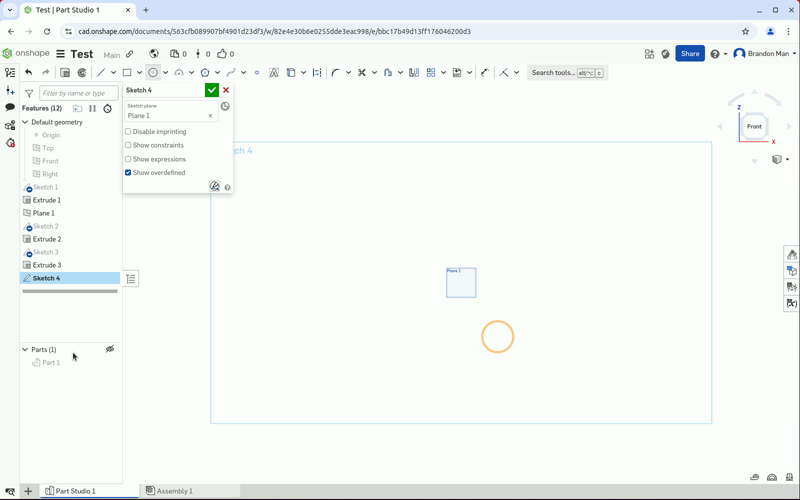
mouse_move(481, 370)
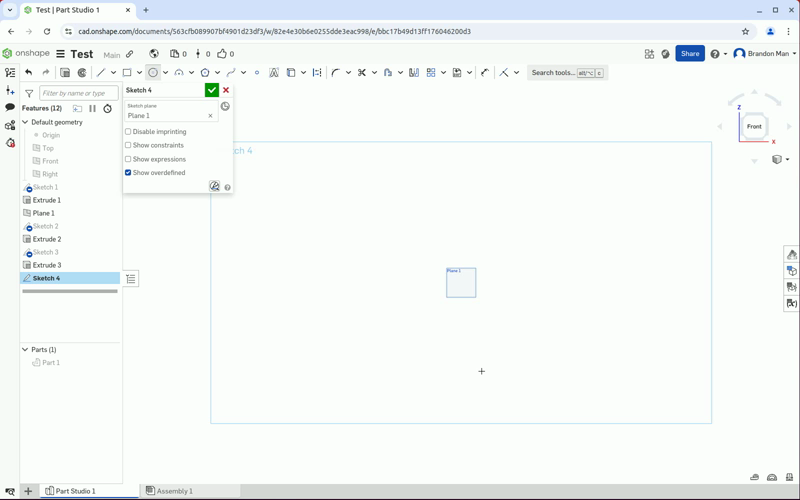
click(481, 370)
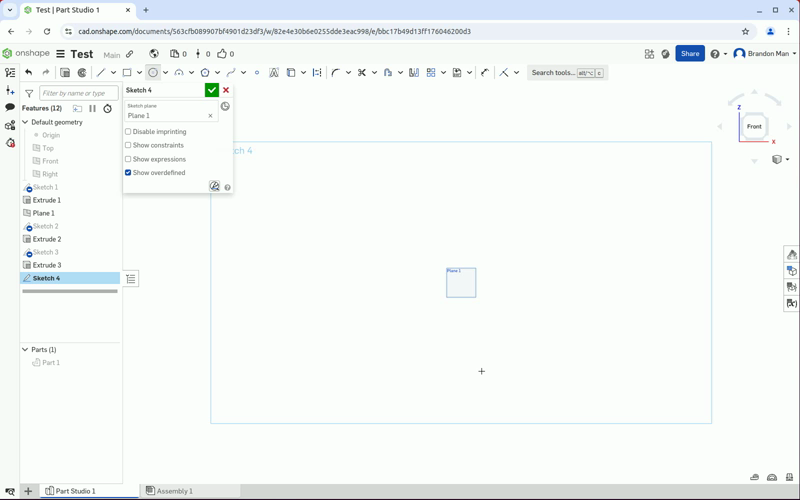
key_up(shift)
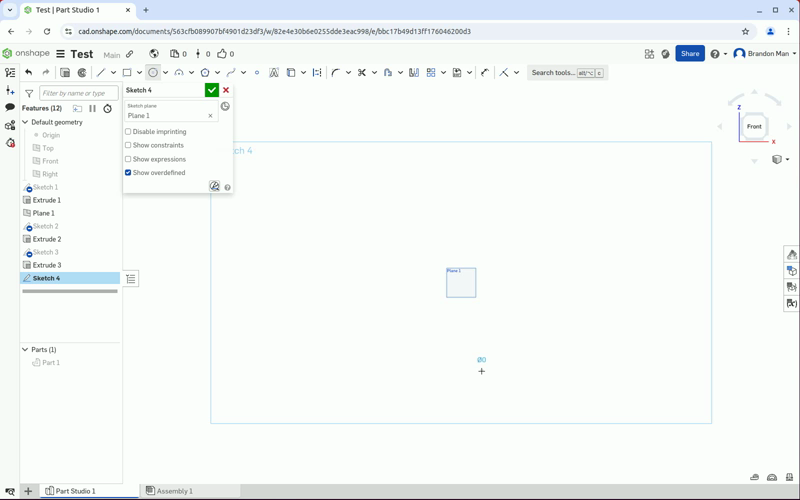
mouse_move(499, 370)
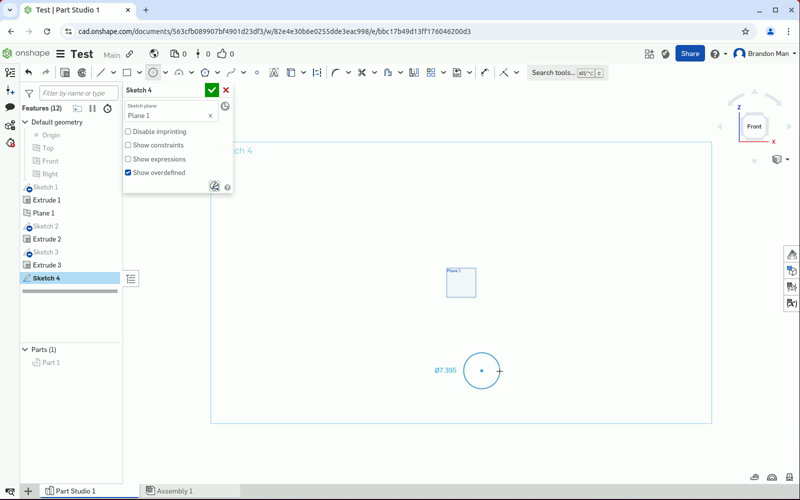
click(499, 370)
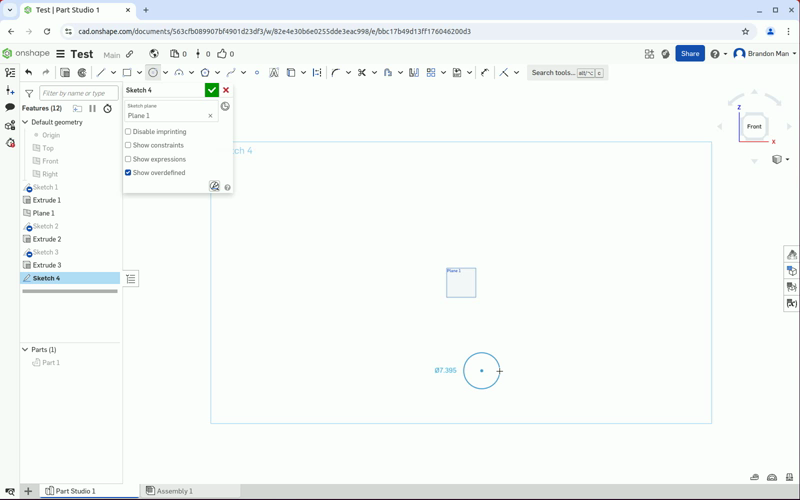
key(esc)
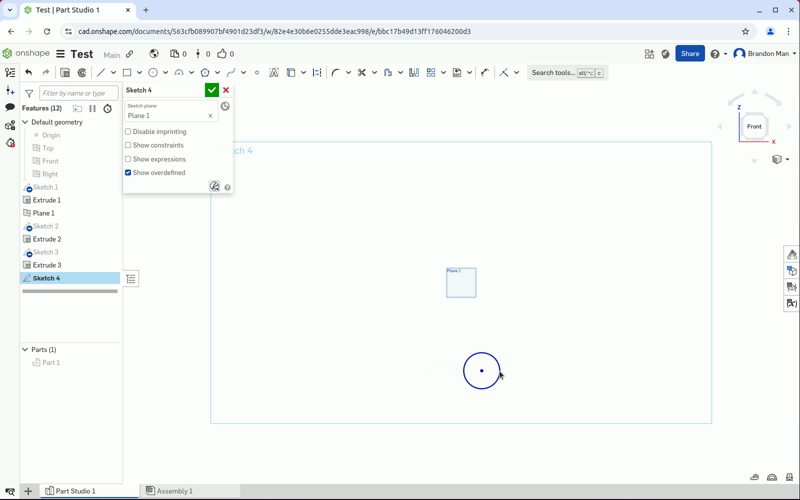
mouse_move(477, 355)
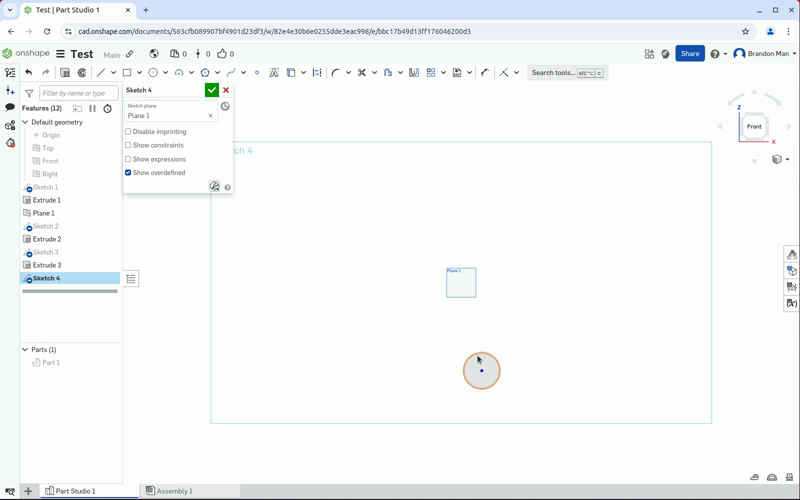
scroll(6)
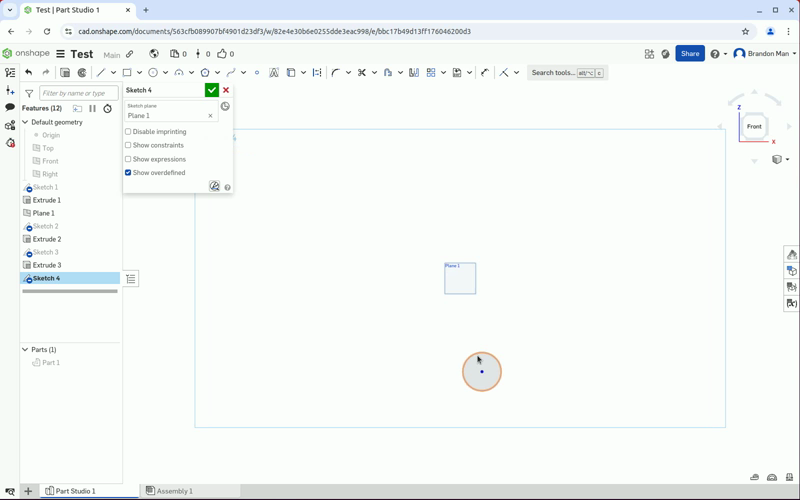
scroll(6)
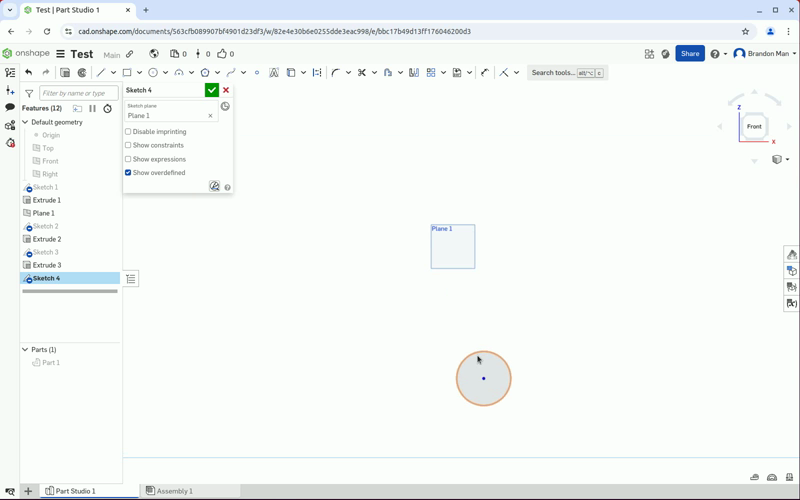
scroll(6)
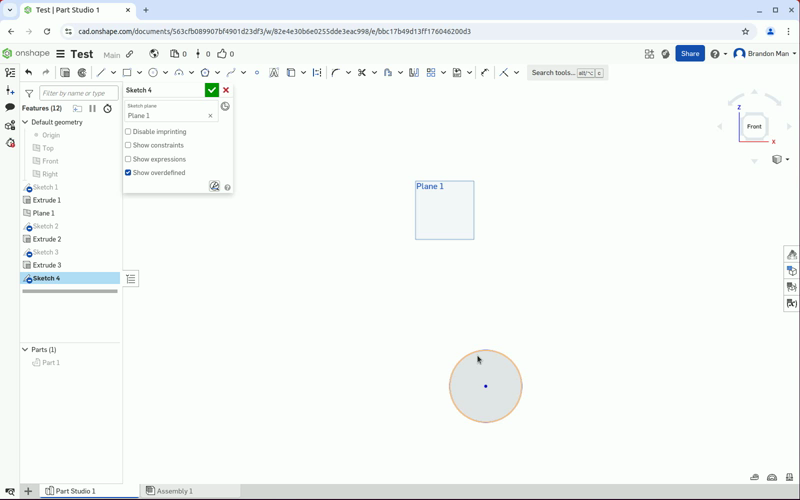
scroll(6)
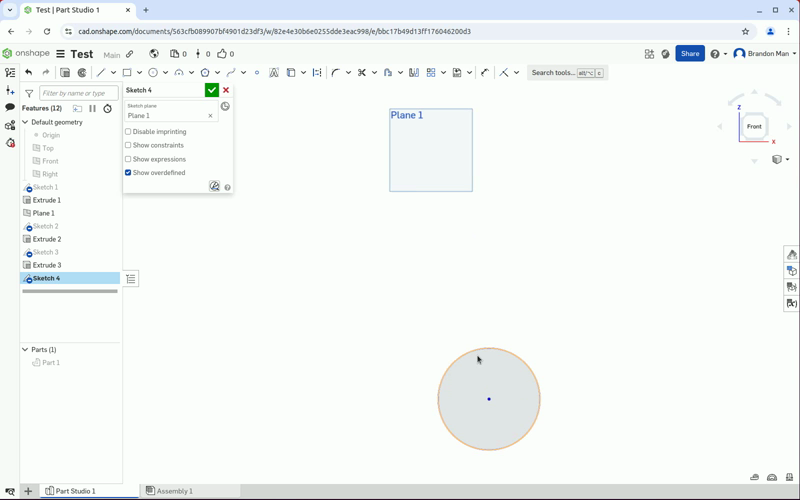
scroll(6)
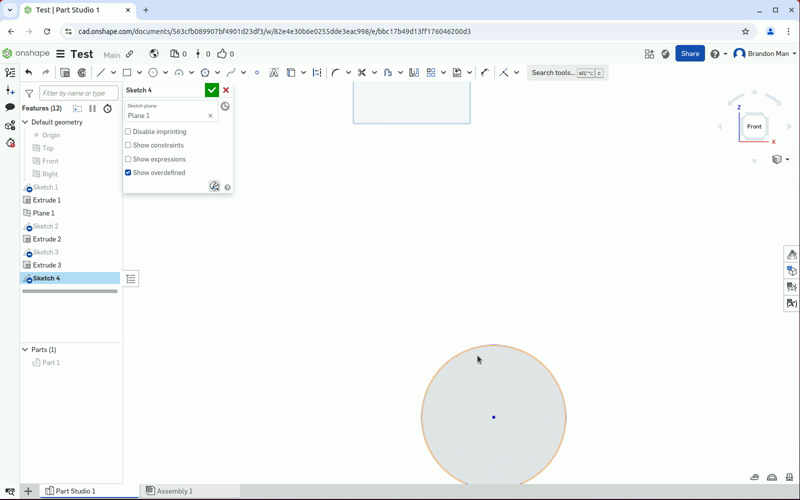
scroll(6)
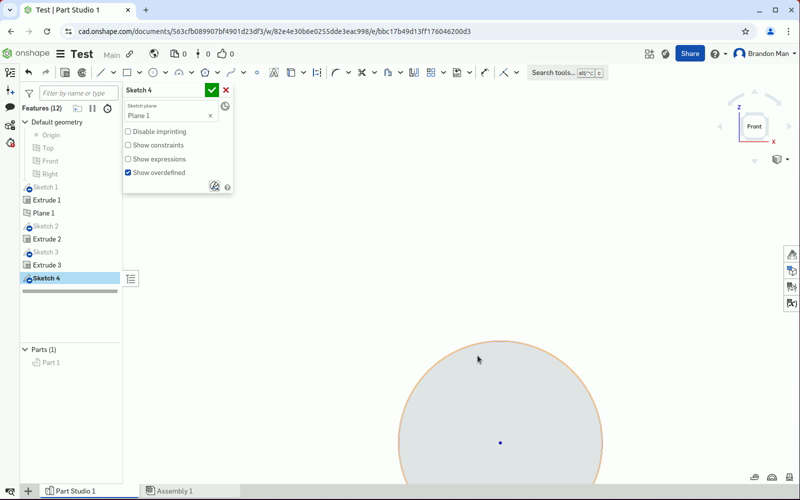
scroll(6)
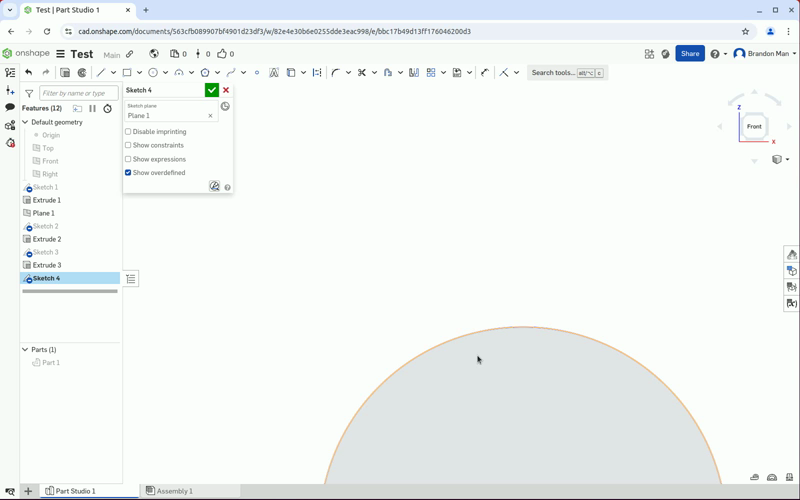
click(477, 355)
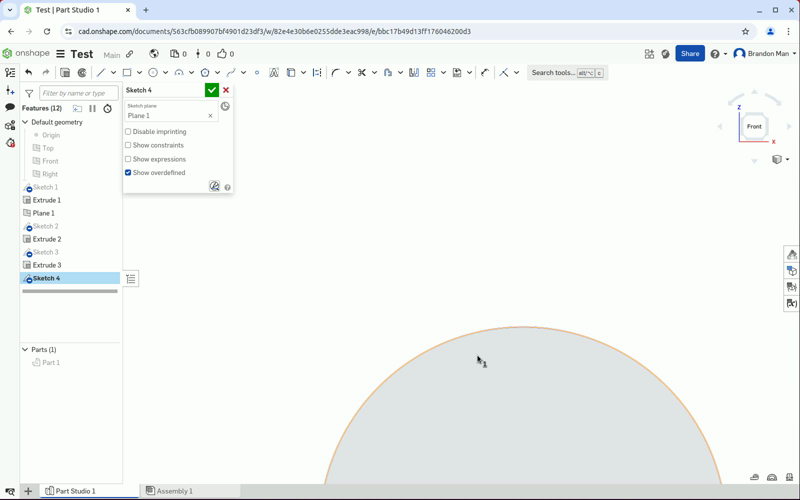
scroll(-6)
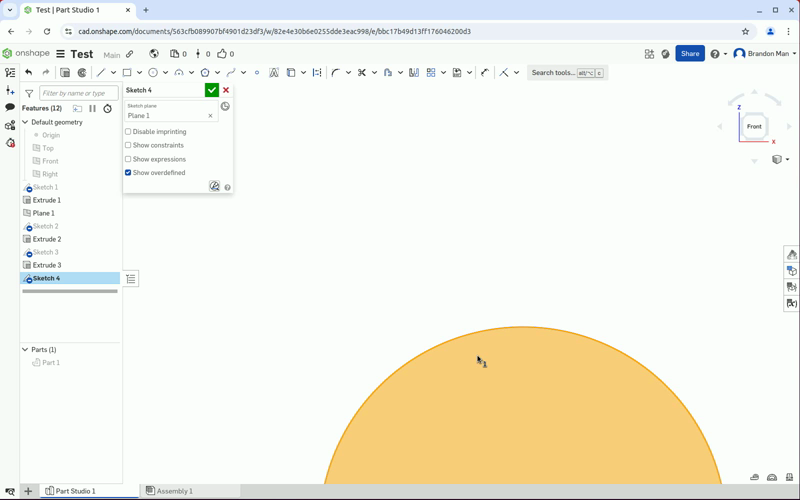
scroll(-6)
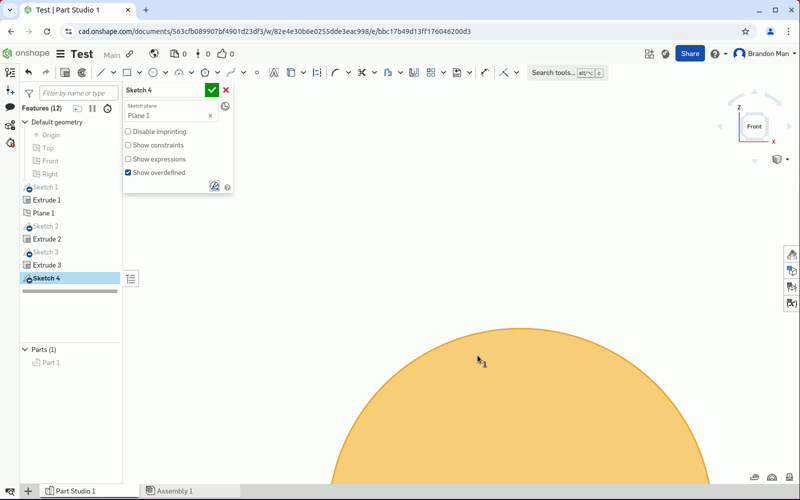
scroll(-6)
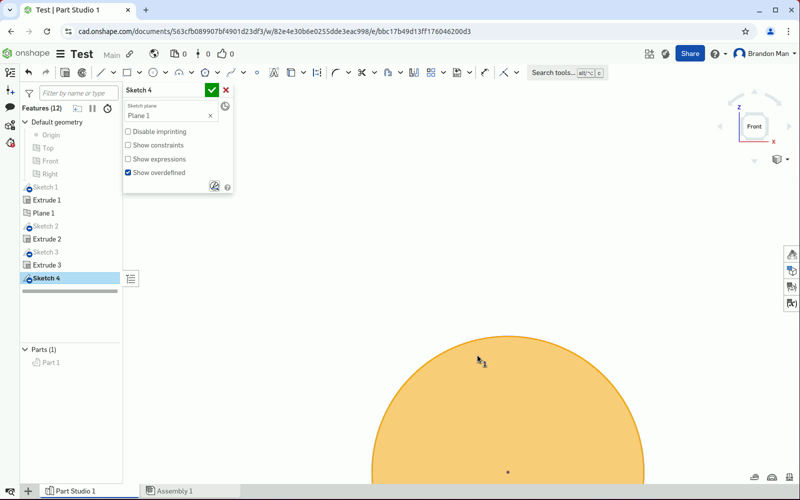
scroll(-6)
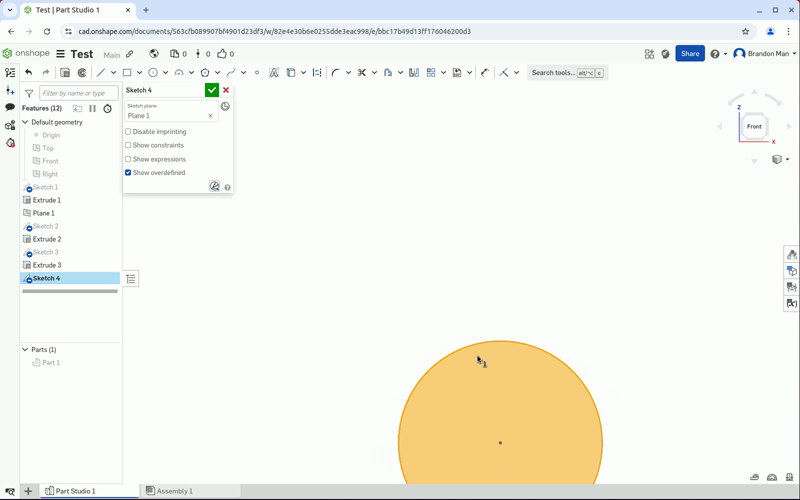
scroll(-6)
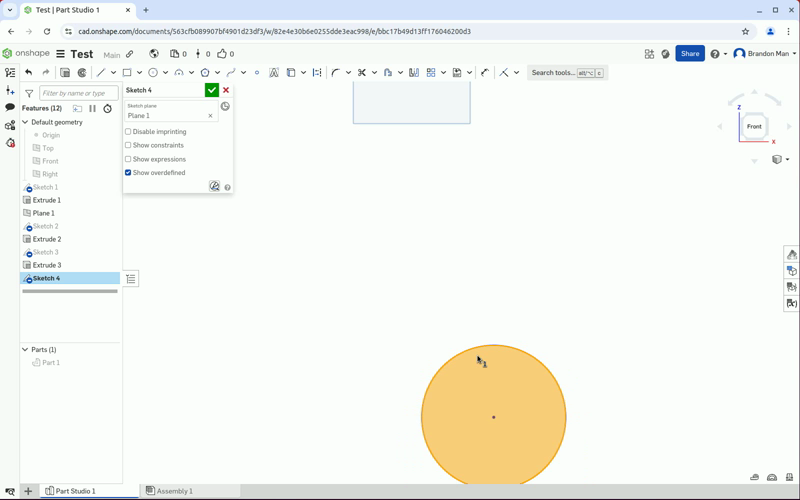
scroll(-6)
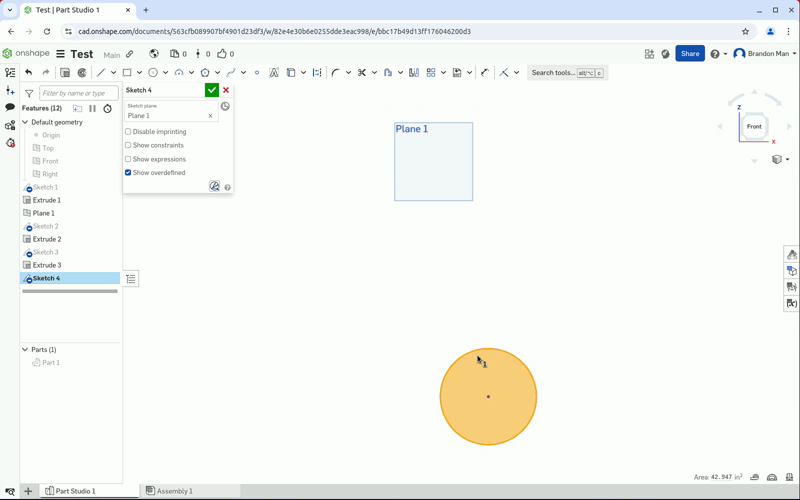
scroll(-6)
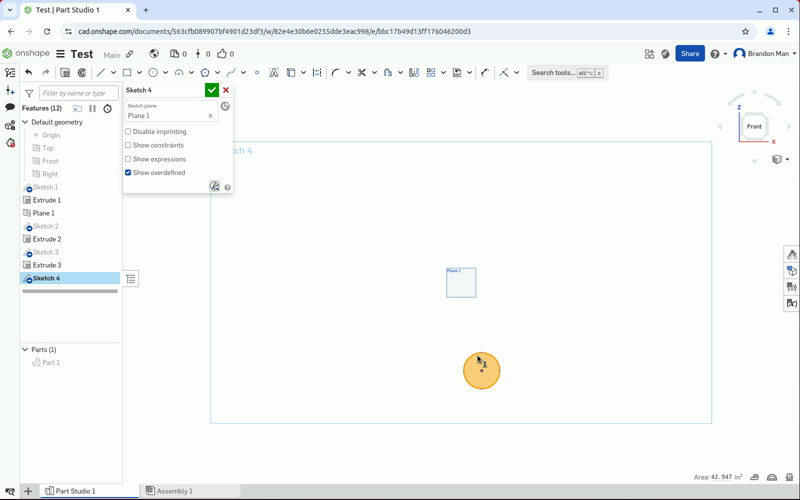
mouse_move(73, 352)
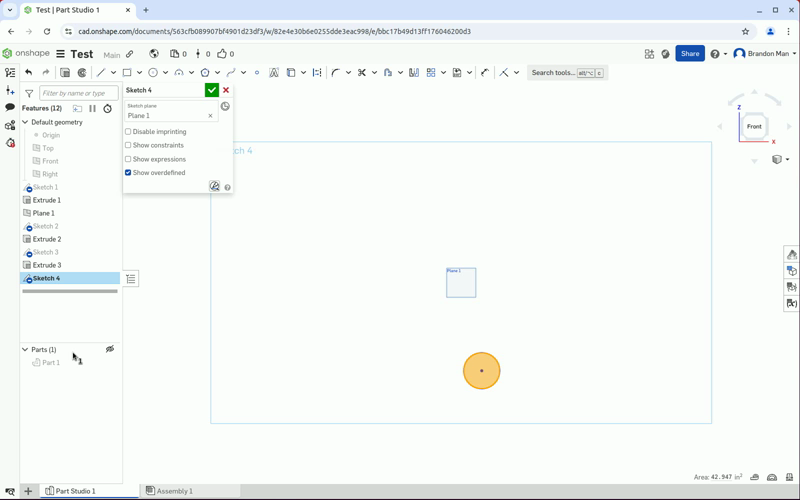
key(shift+y)
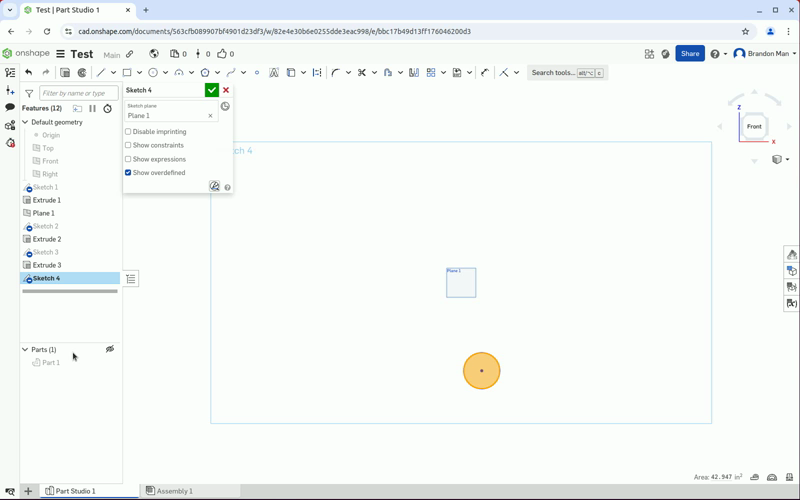
key(shift+e)
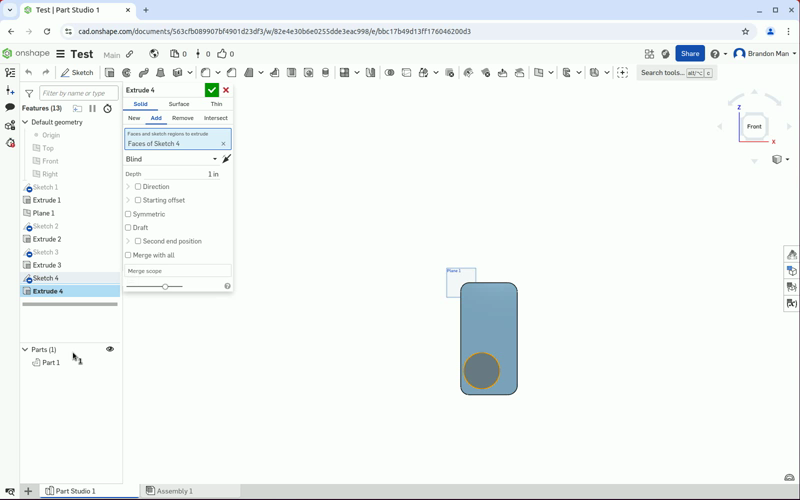
mouse_move(143, 106)
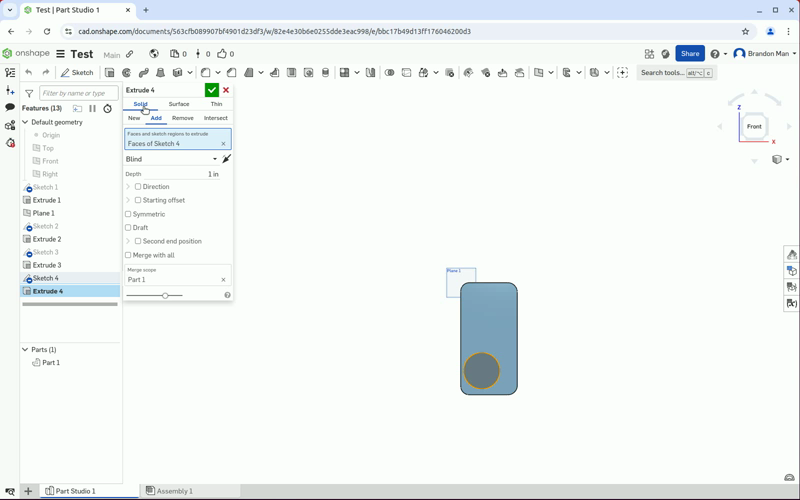
click(143, 106)
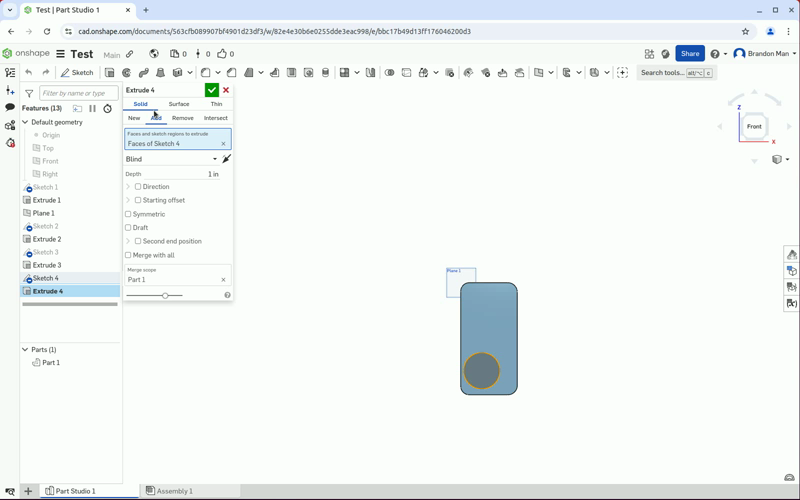
mouse_move(186, 120)
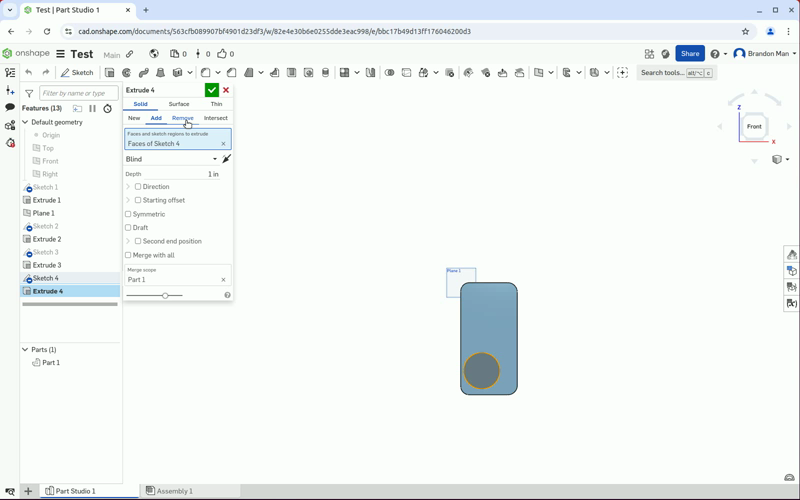
click(186, 120)
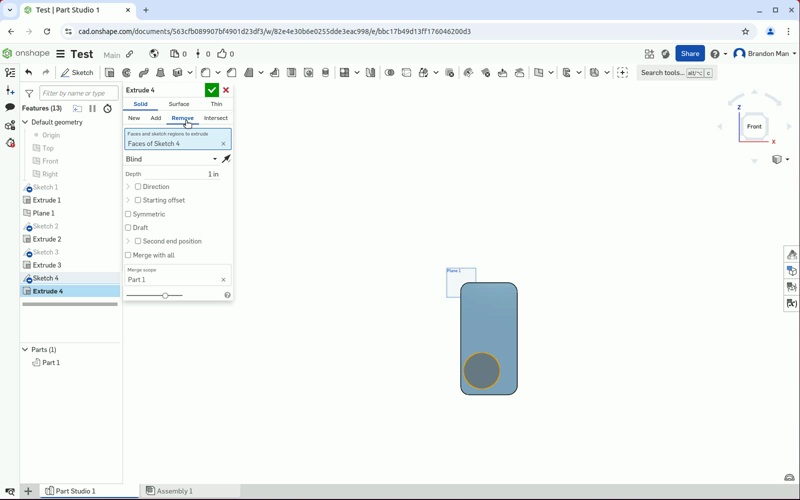
key(tab, 4)
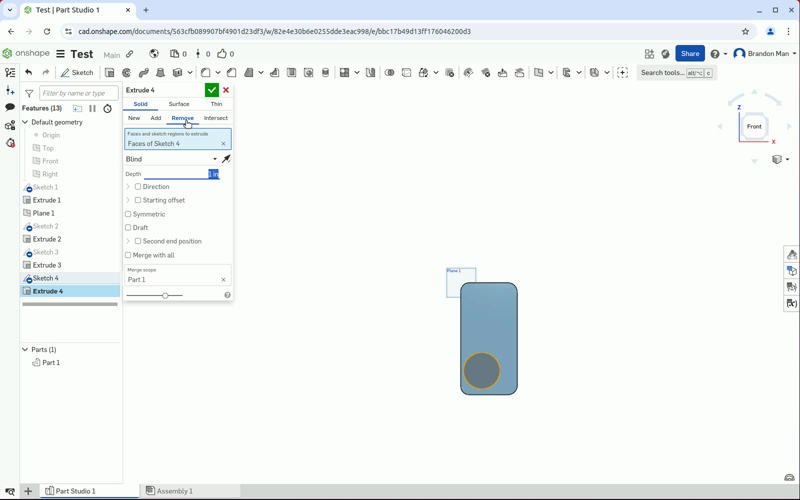
text(3.129)
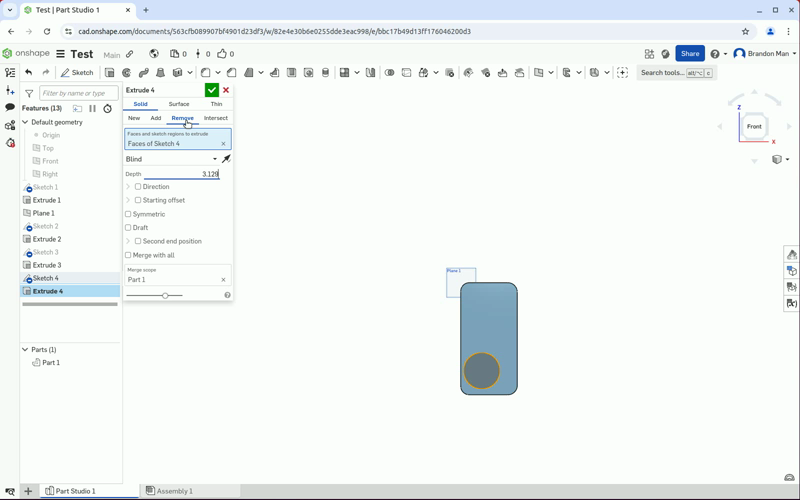
key(tab, 6)
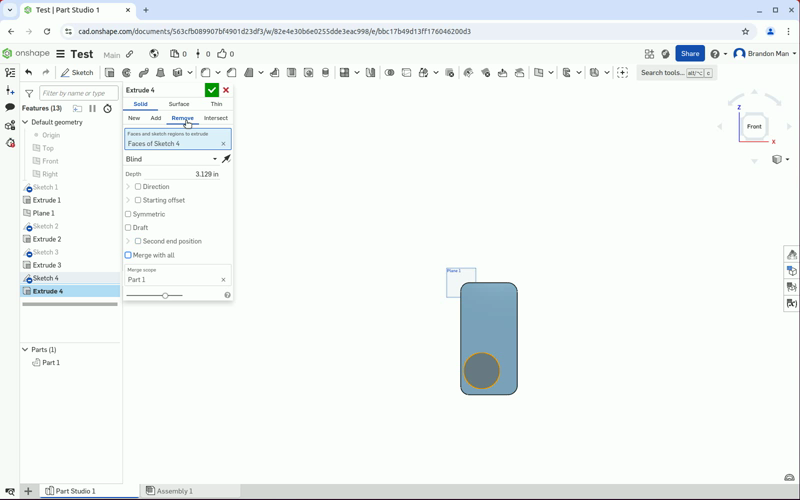
key(space)
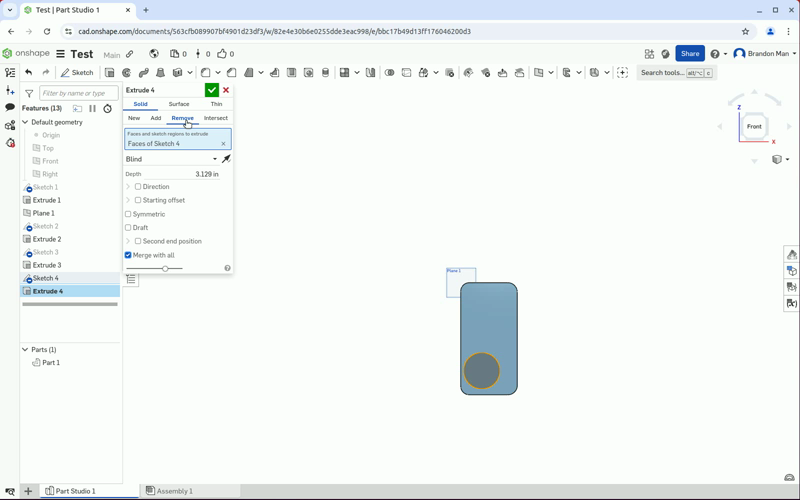
key(enter)
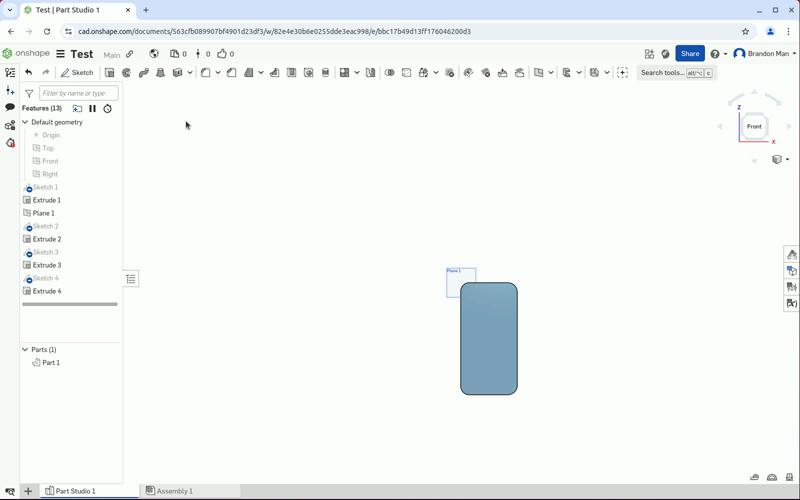
key(shift+h)
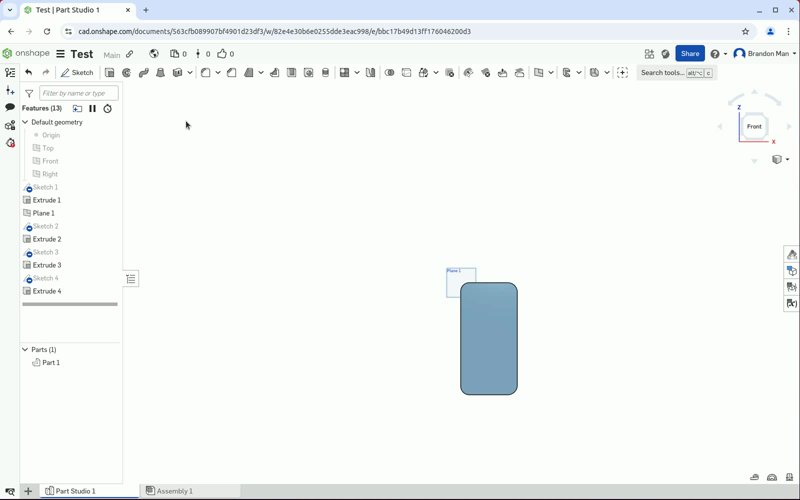
key(shift+h)
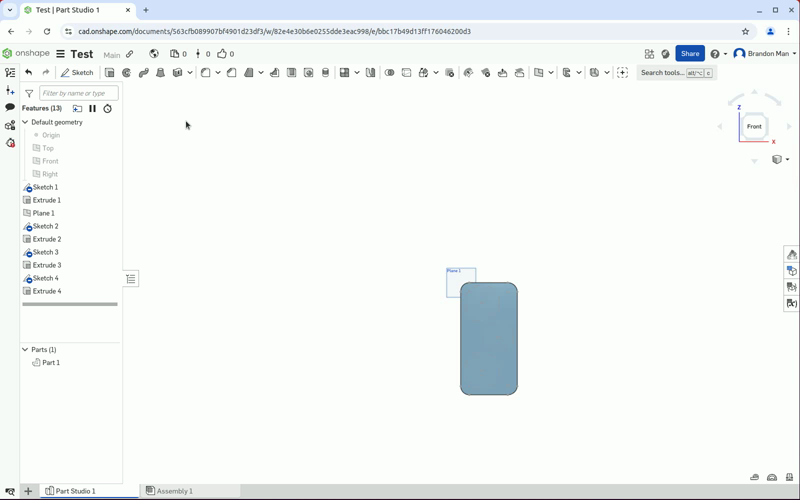
key(shift+7)
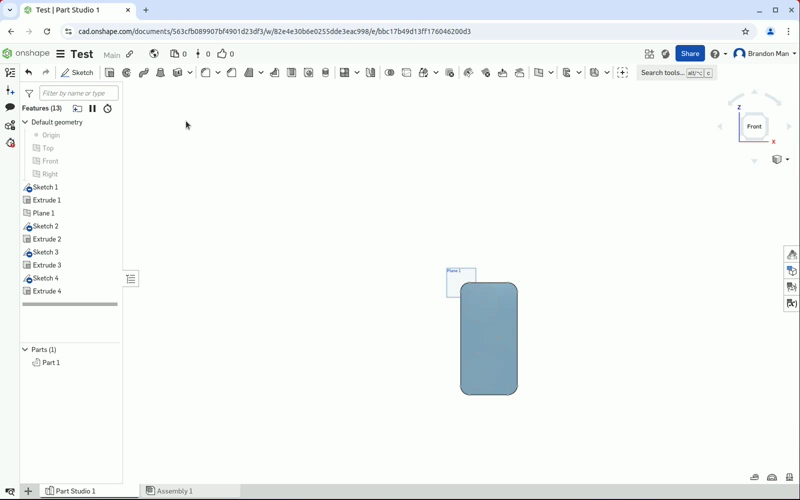
key(left, 2)
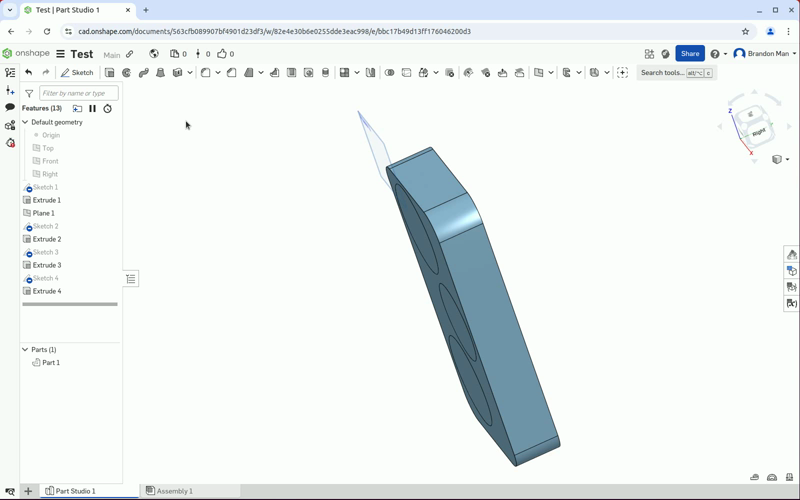
key(down, 2)
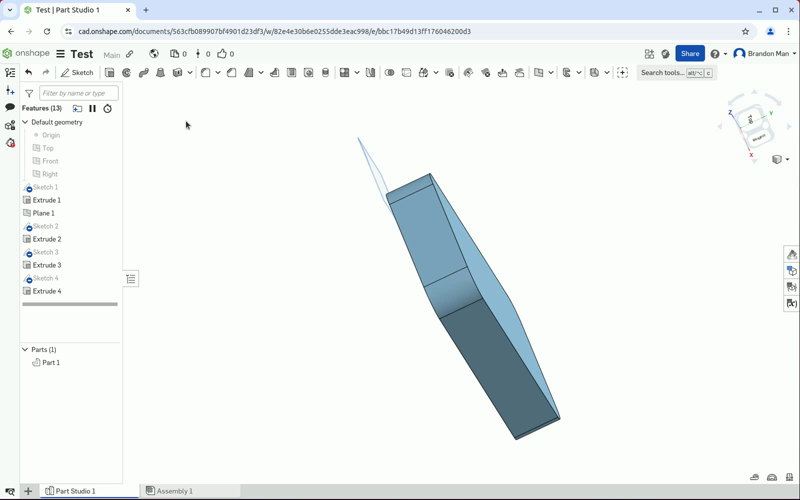
key(up, 2)
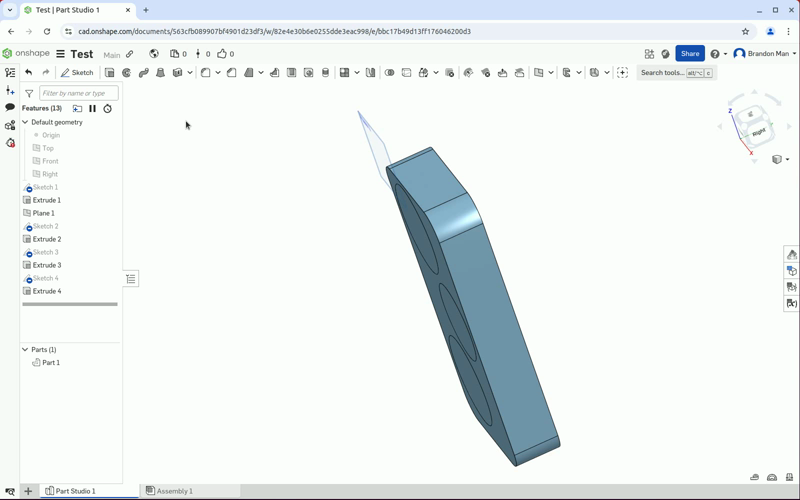
key(right, 2)
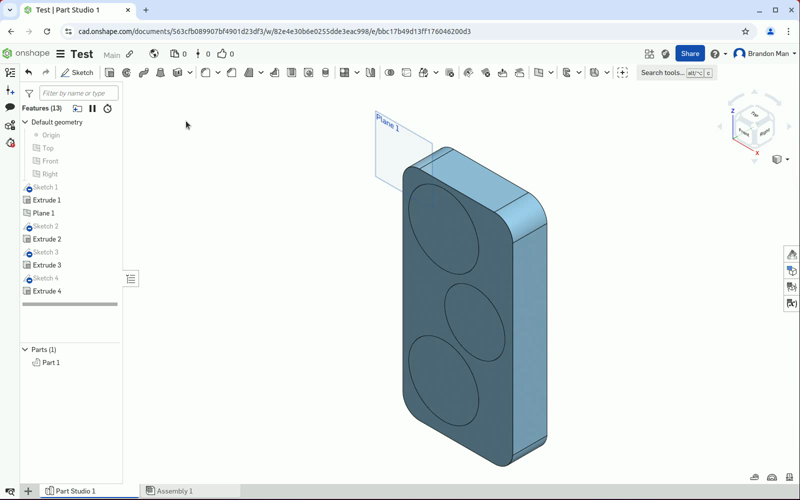
mouse_move(73, 189)
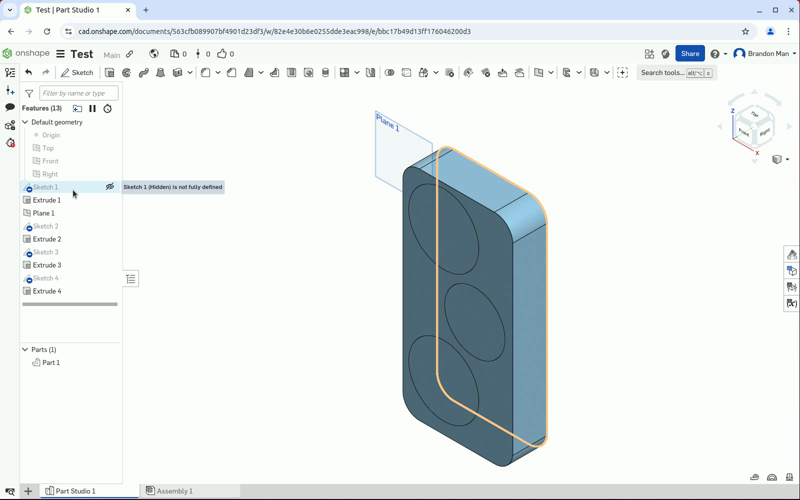
click(73, 189)